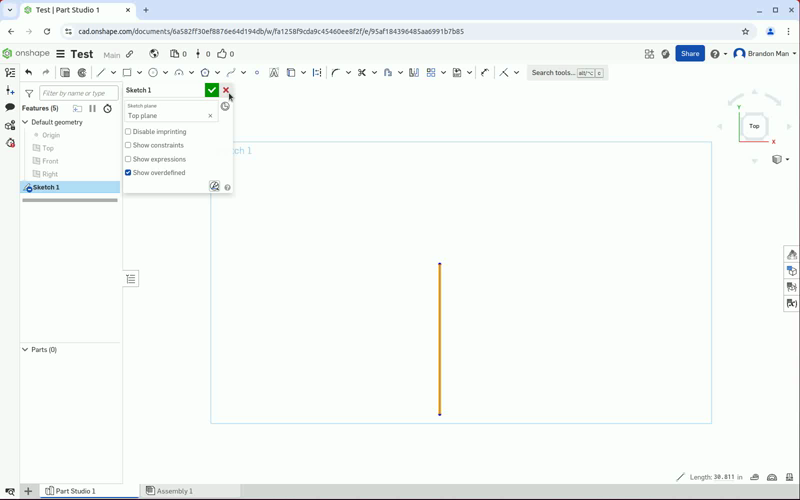
key(shift+h)
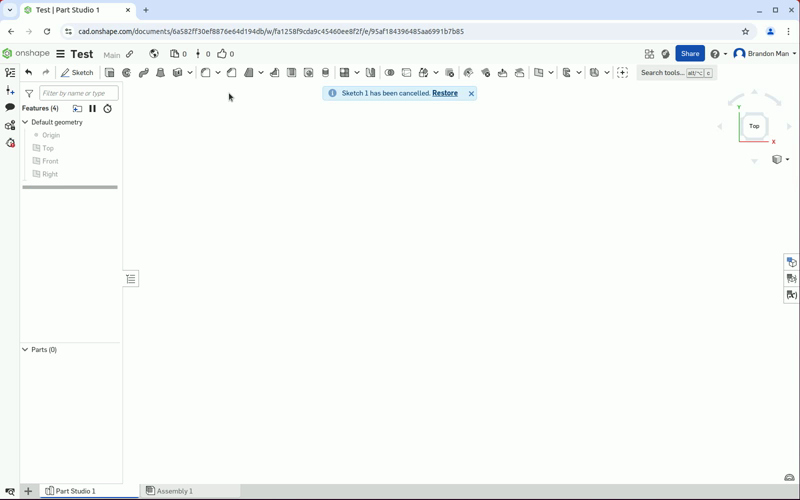
mouse_move(73, 352)
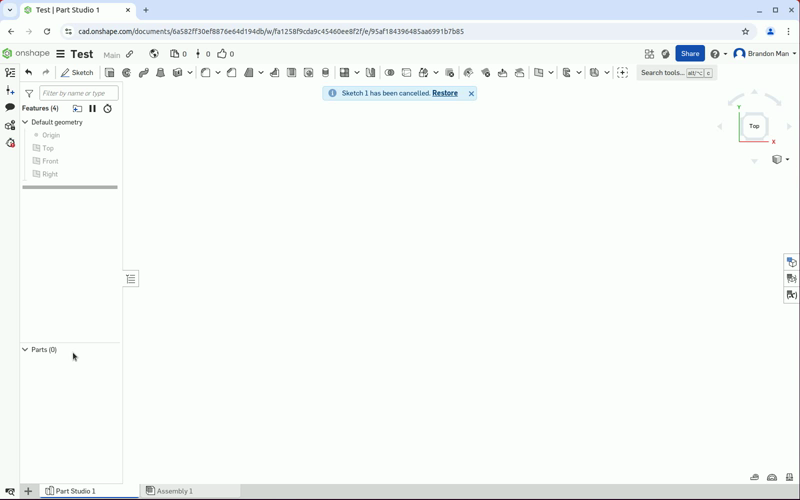
key(y)
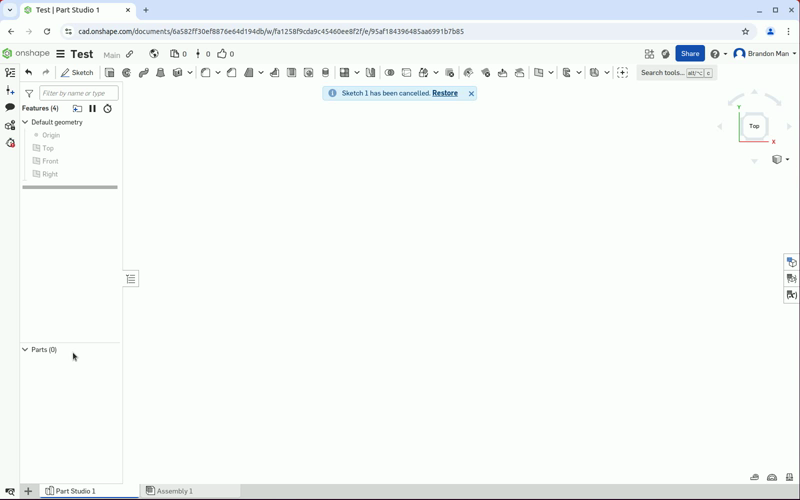
key(shift+p)
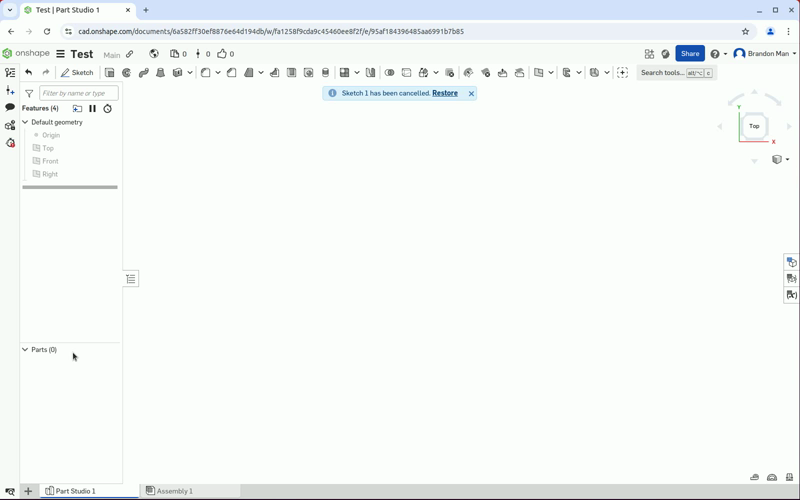
key(space)
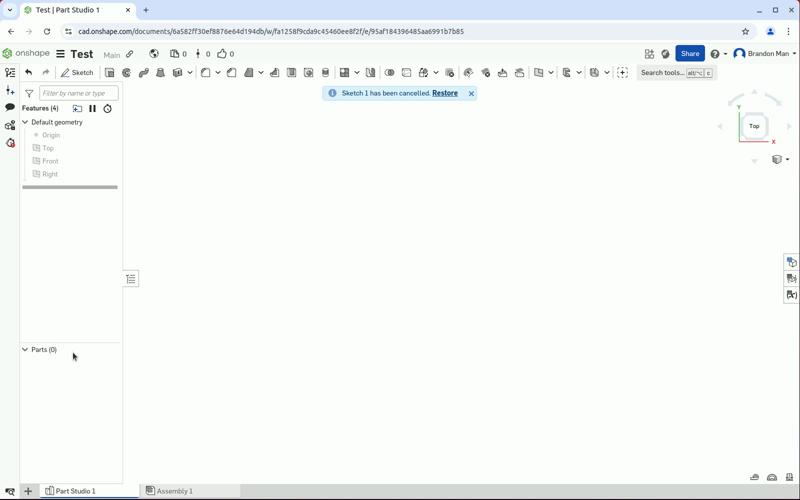
key_down(shift)
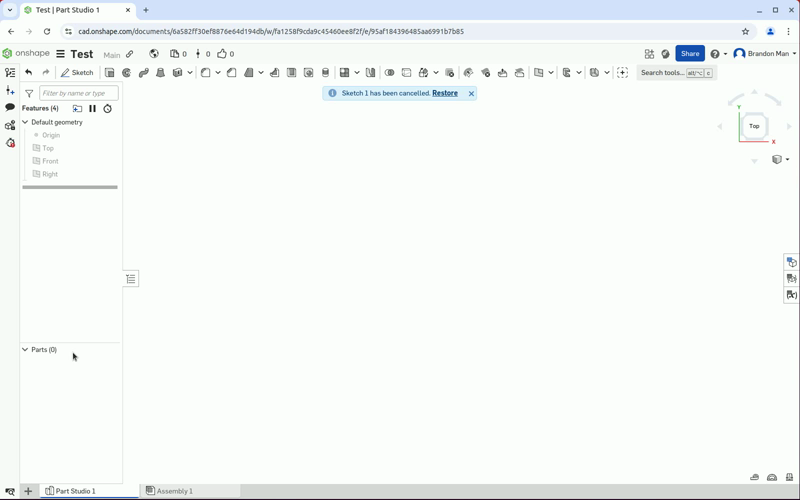
key(up)
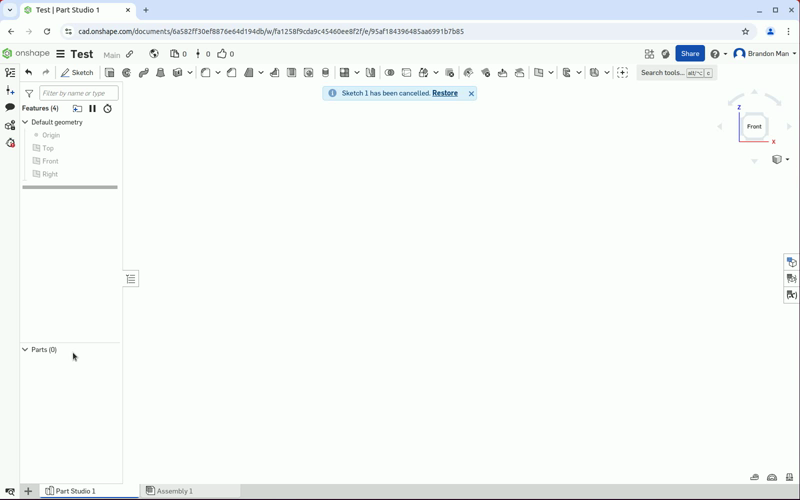
key_up(shift)
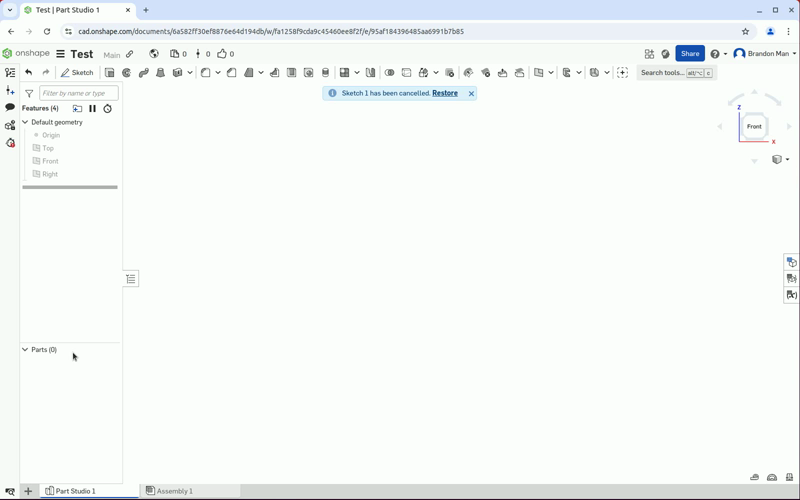
mouse_move(73, 352)
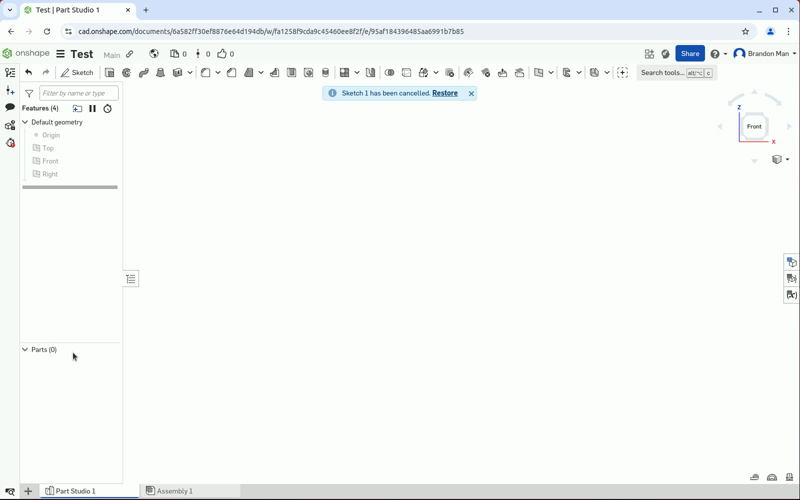
key(shift+y)
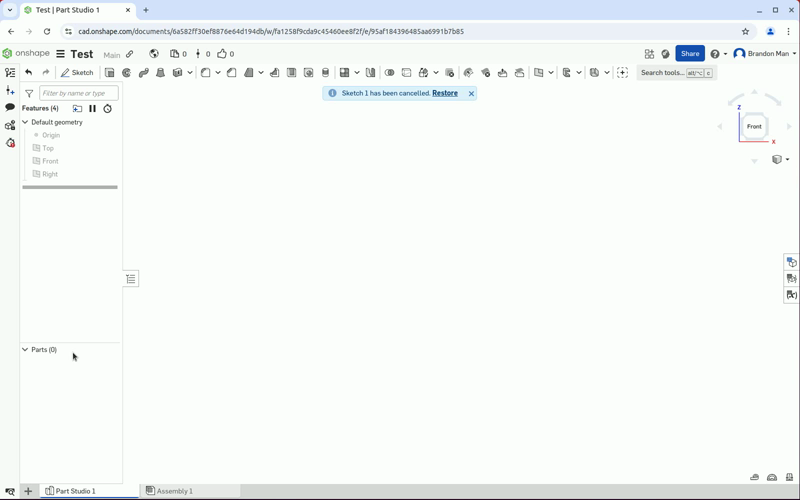
key(shift+s)
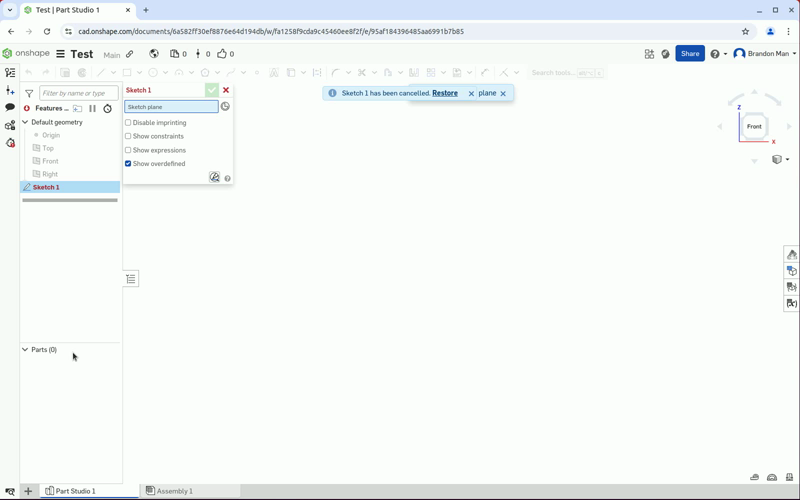
mouse_move(73, 163)
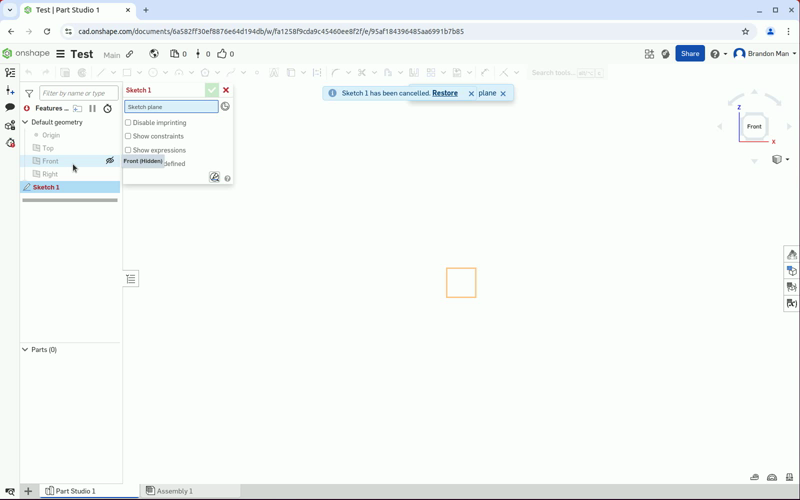
click(73, 163)
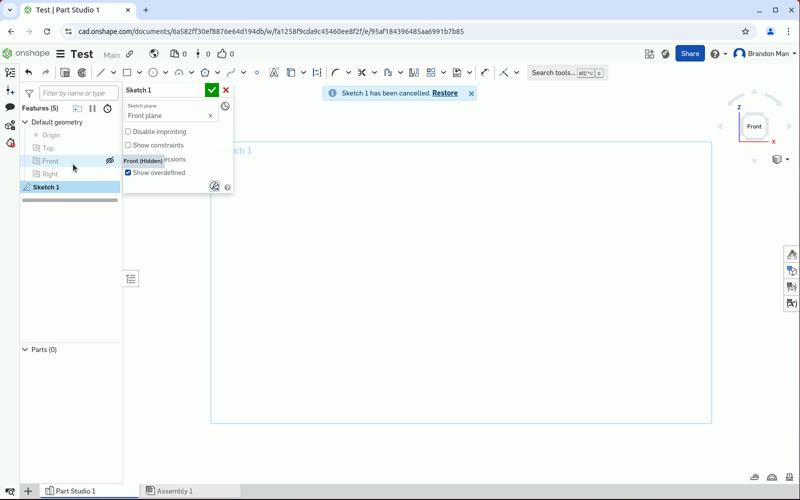
mouse_move(73, 352)
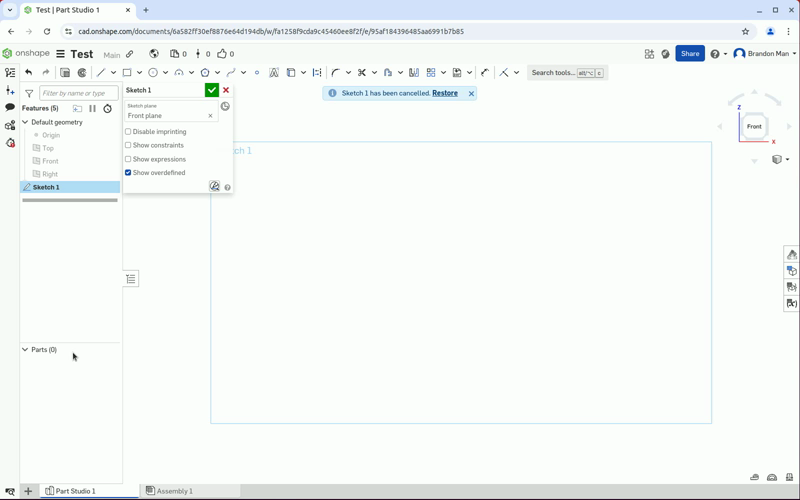
key(y)
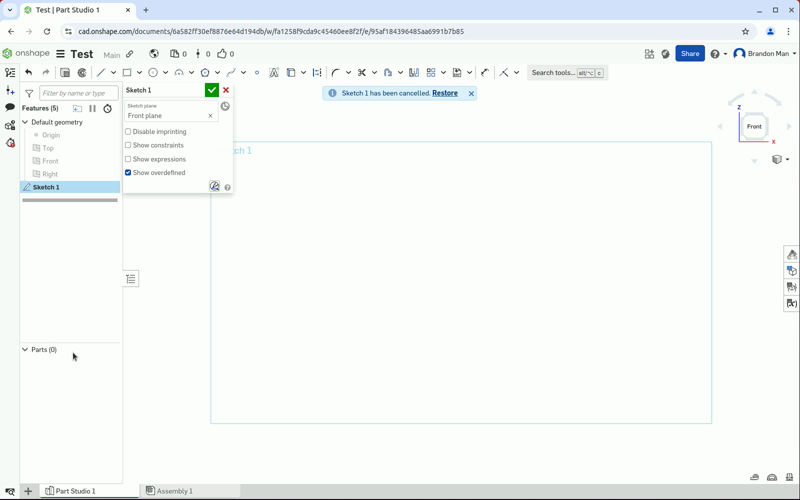
key(l)
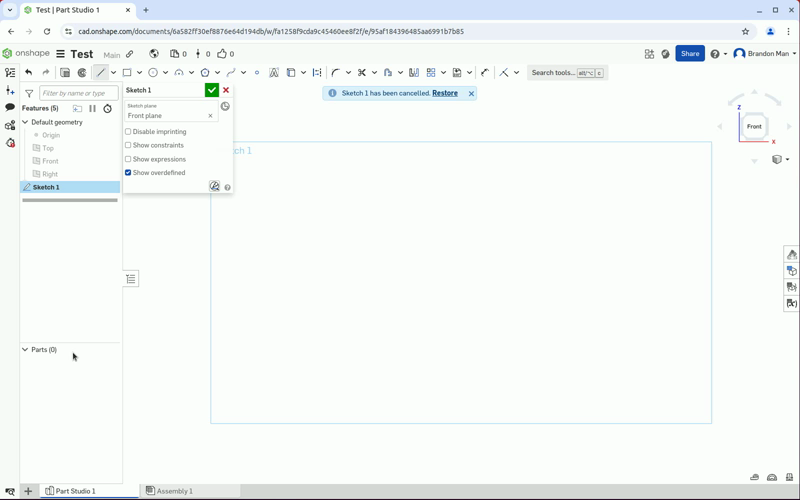
key_down(shift)
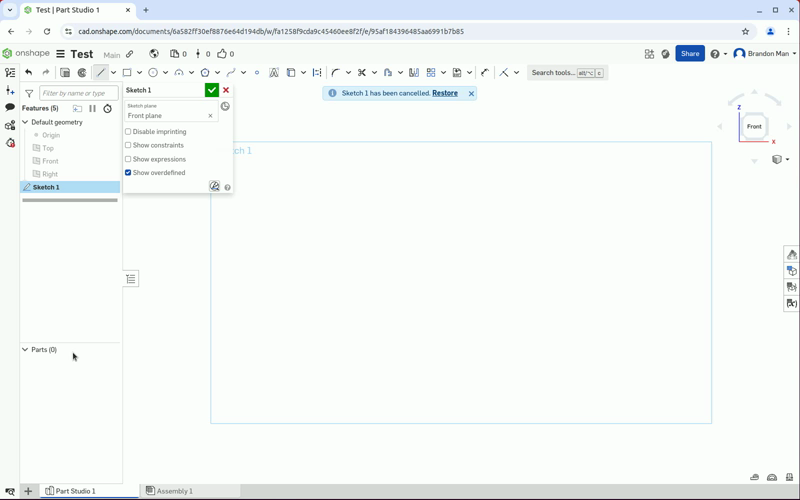
mouse_move(426, 305)
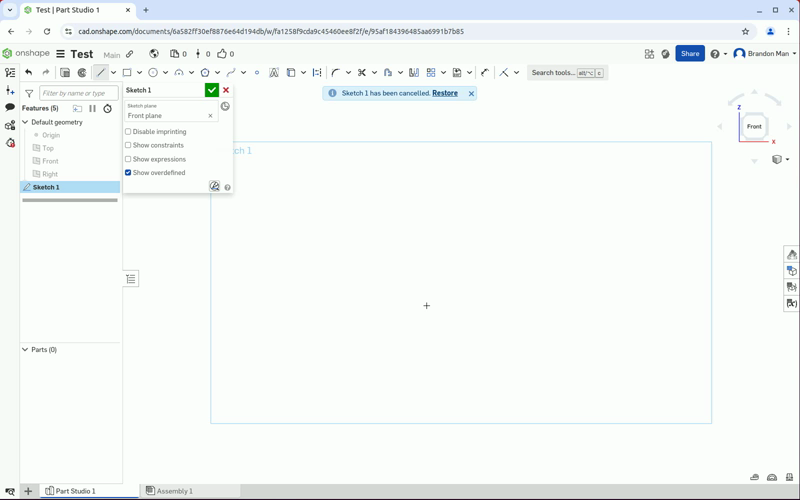
click(426, 305)
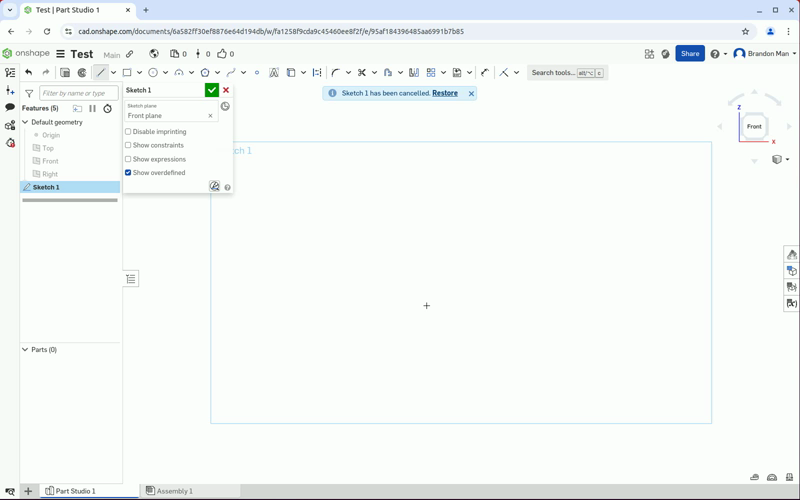
key_up(shift)
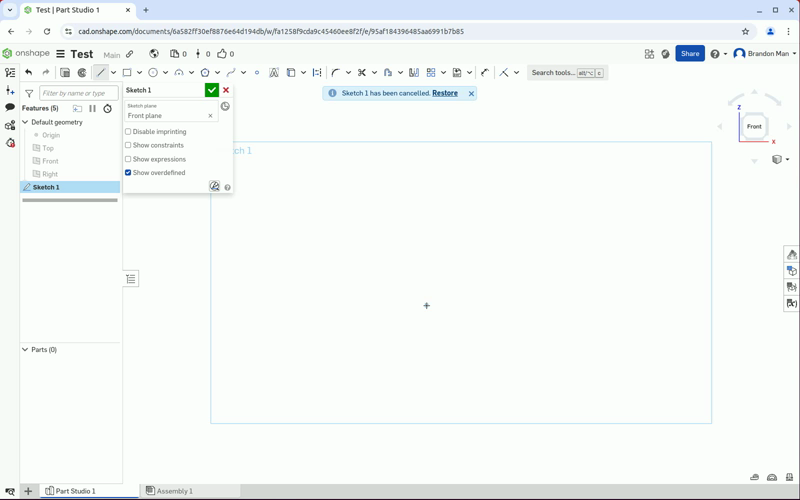
key_down(shift)
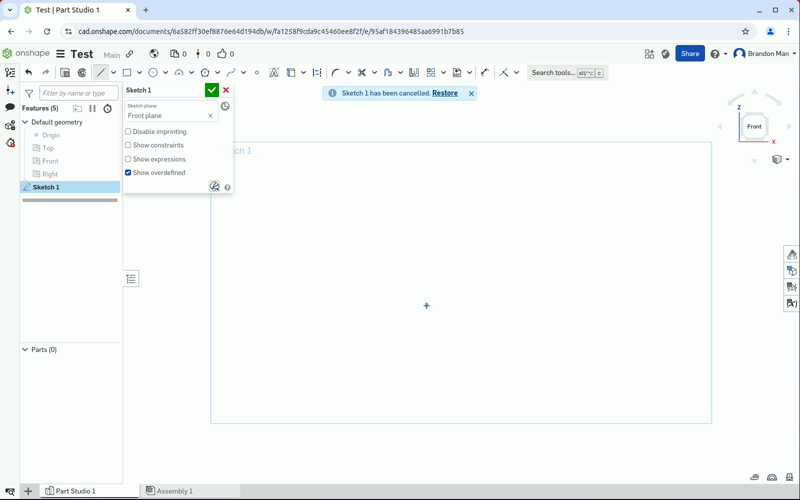
mouse_move(456, 305)
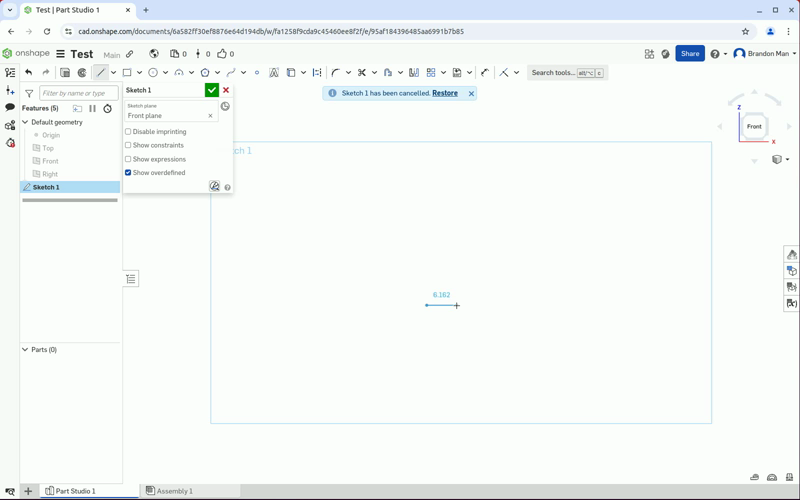
mouse_move(435, 305)
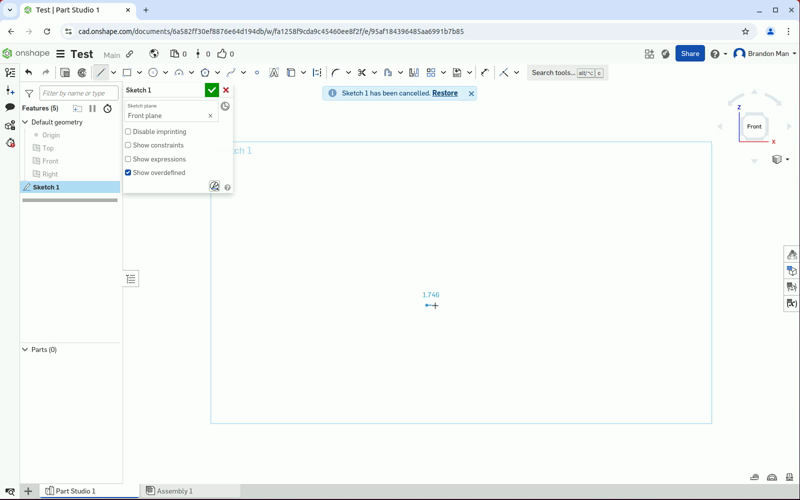
click(435, 305)
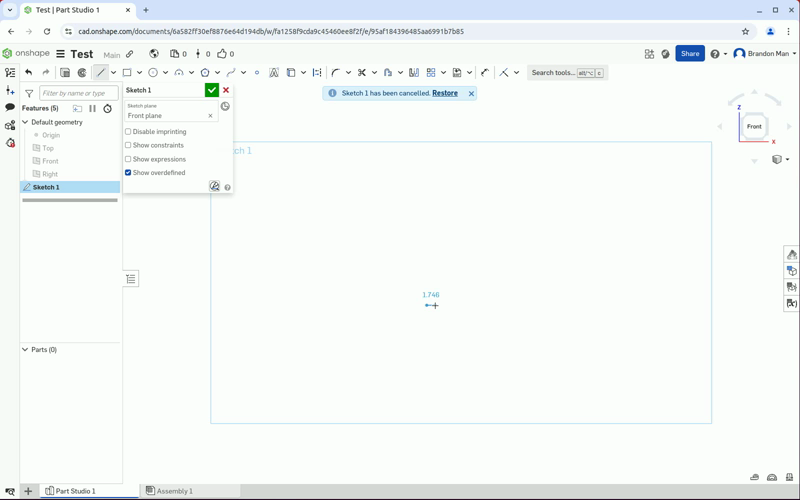
key_up(shift)
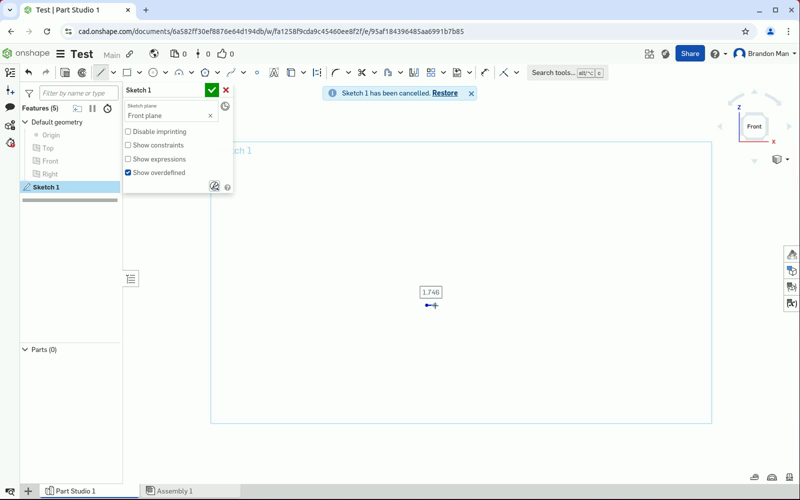
key_down(shift)
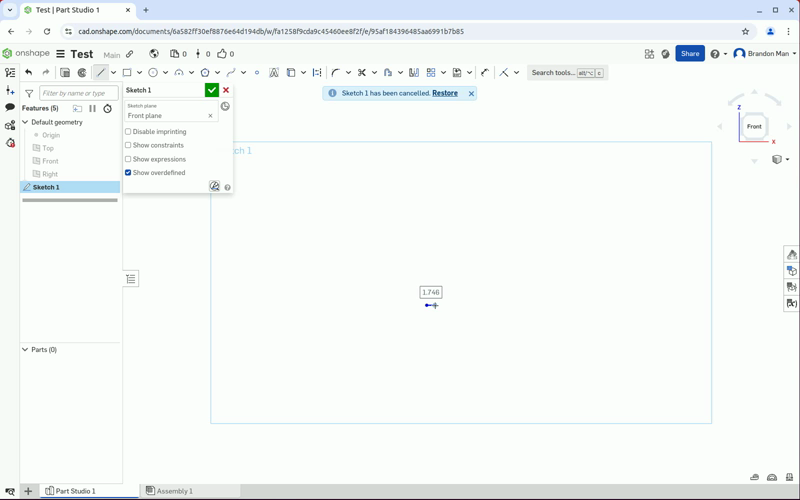
mouse_move(465, 305)
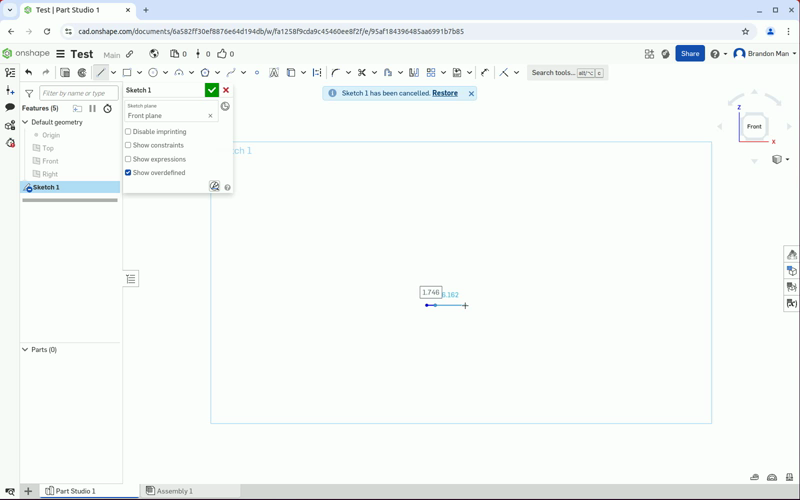
mouse_move(435, 316)
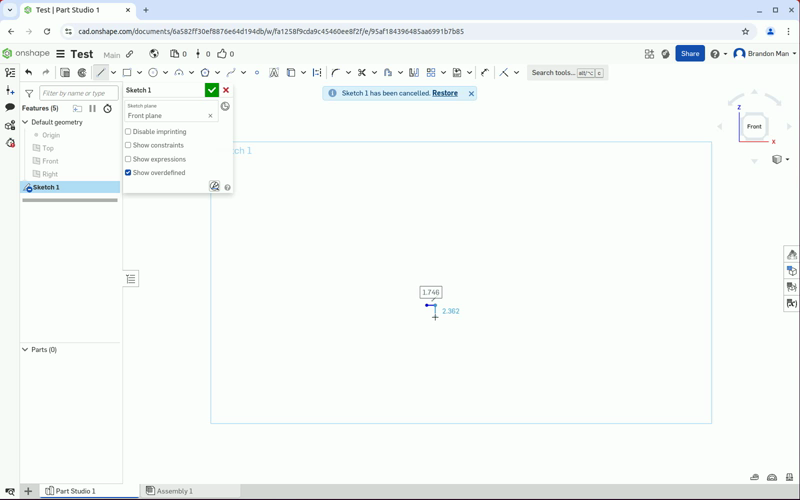
click(435, 316)
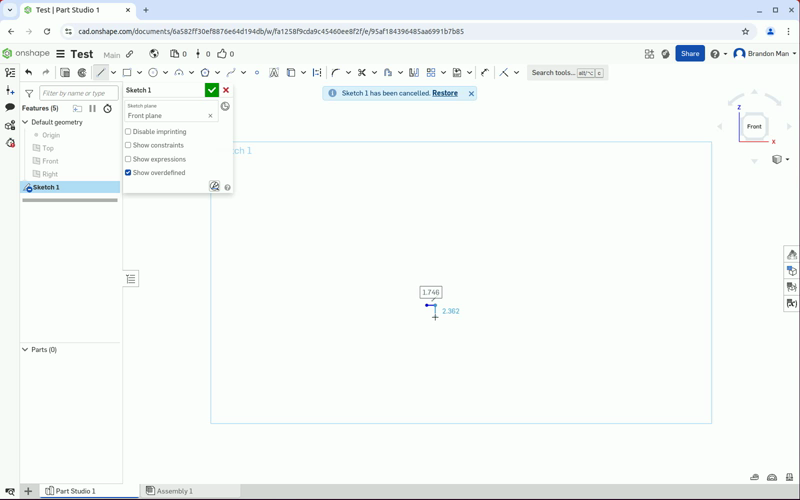
key_up(shift)
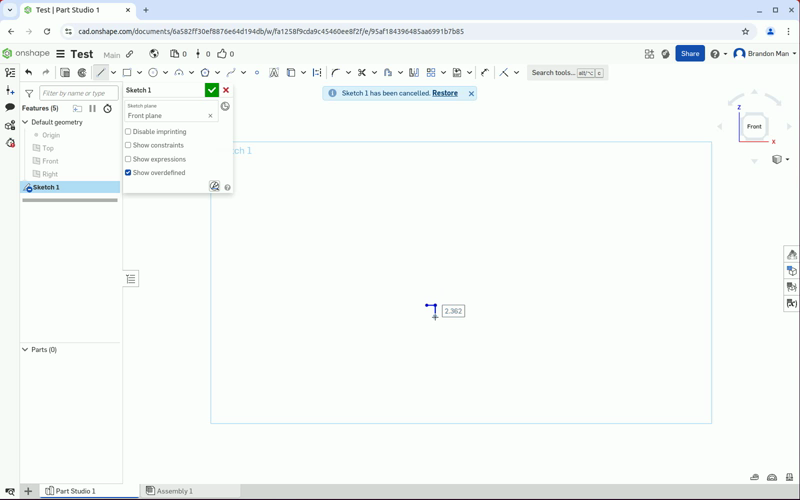
key_down(shift)
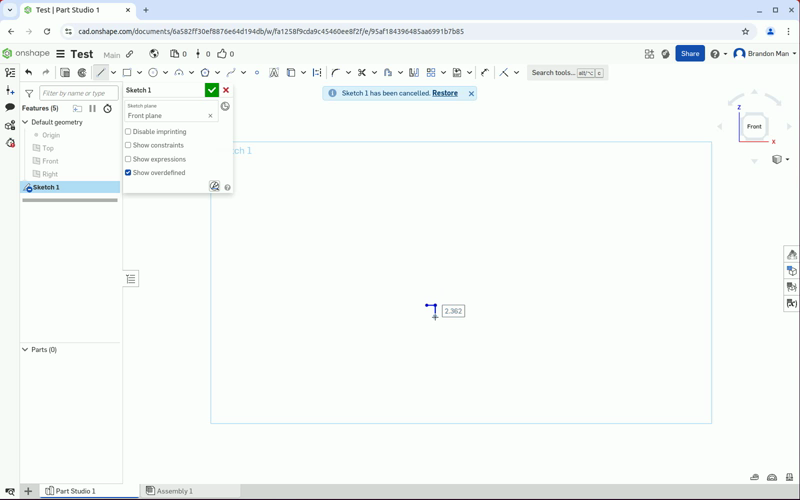
mouse_move(465, 316)
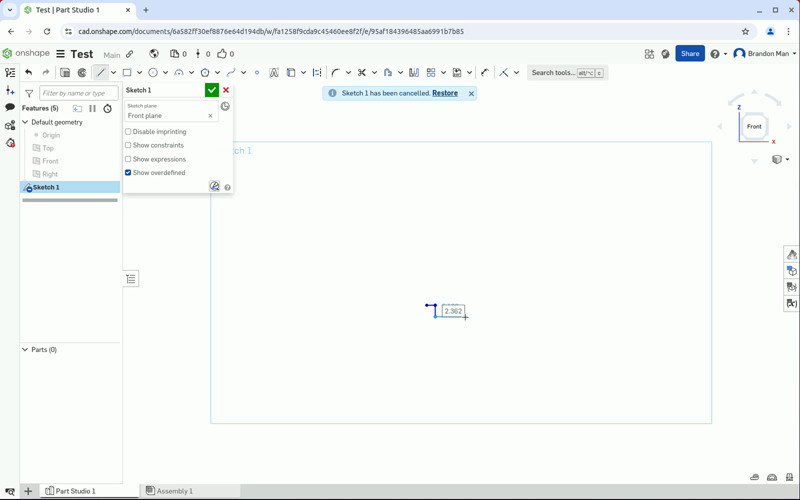
mouse_move(452, 316)
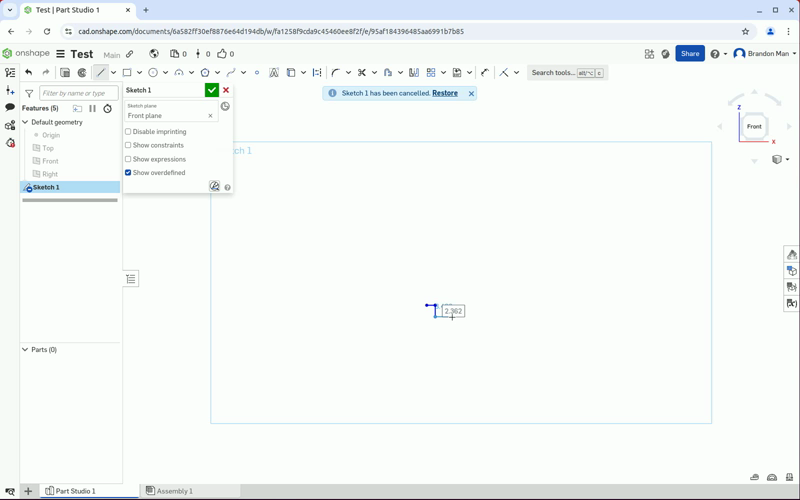
click(452, 316)
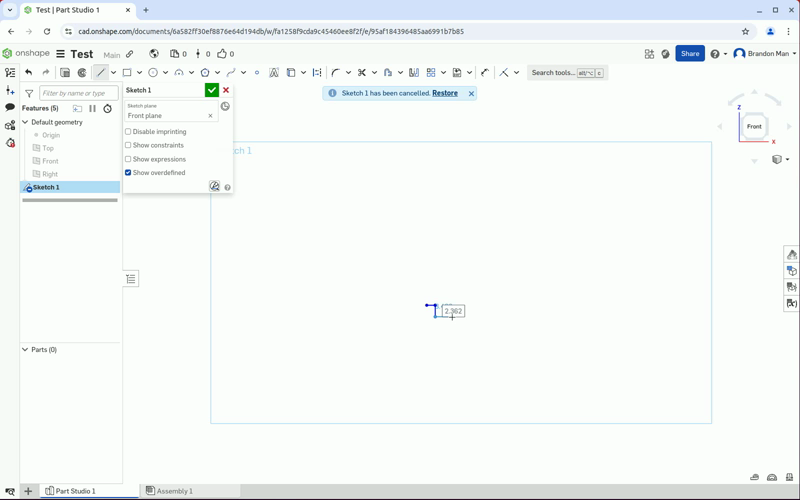
key_up(shift)
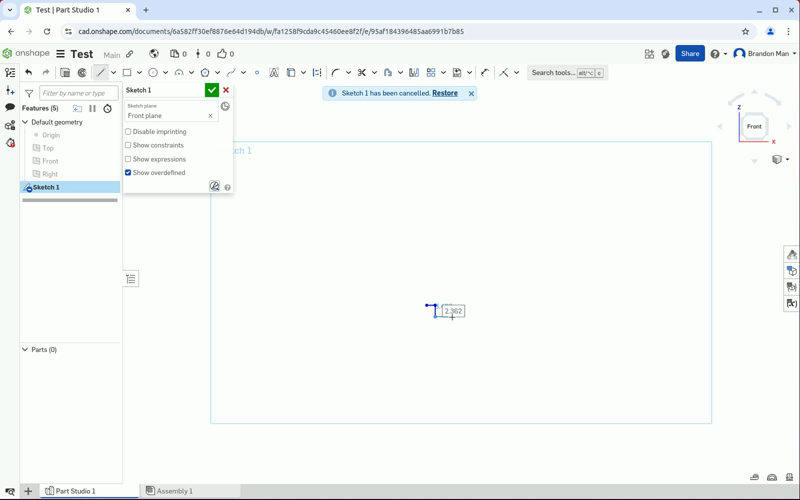
key_down(shift)
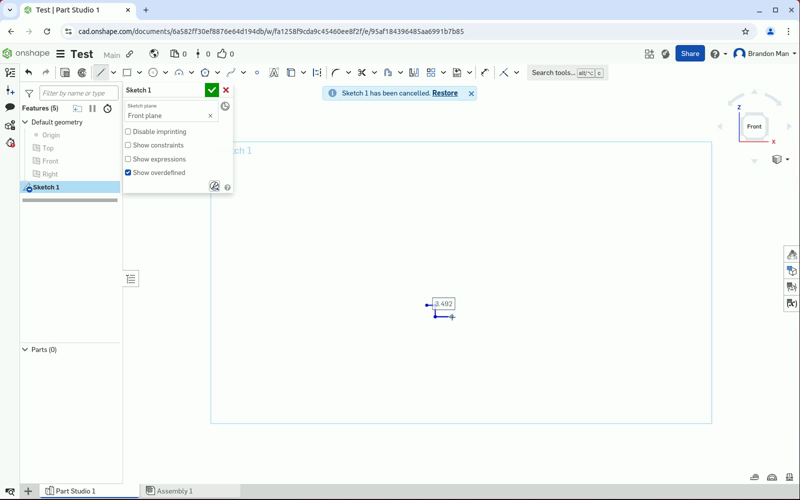
mouse_move(482, 316)
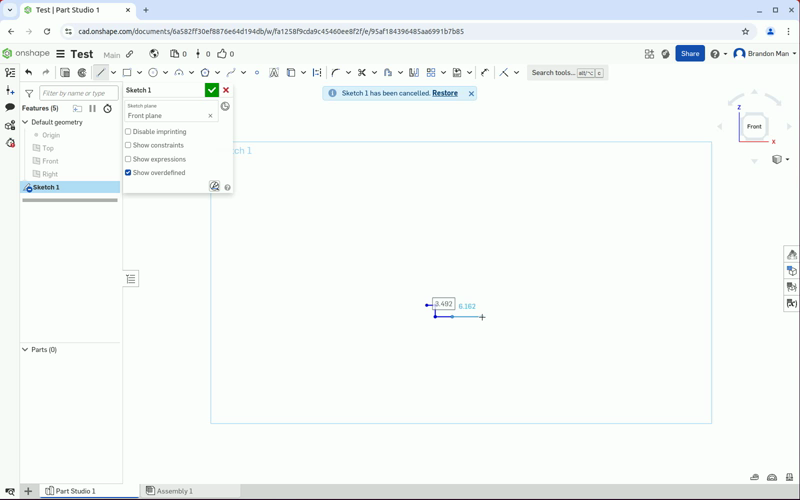
mouse_move(452, 305)
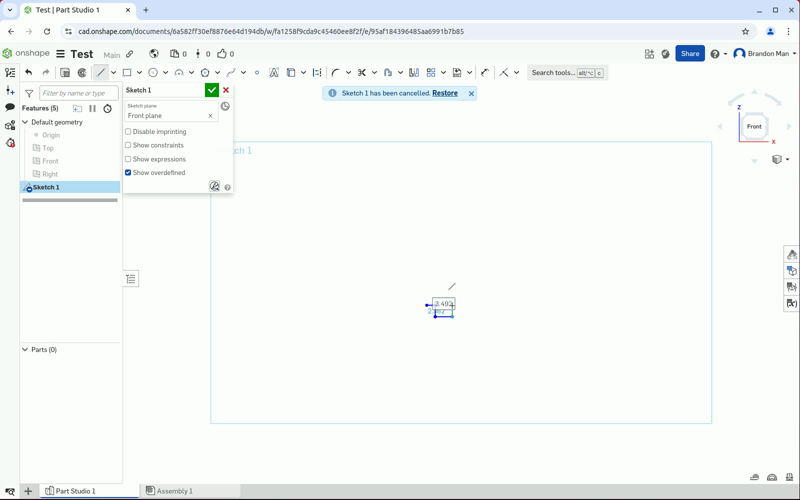
click(452, 305)
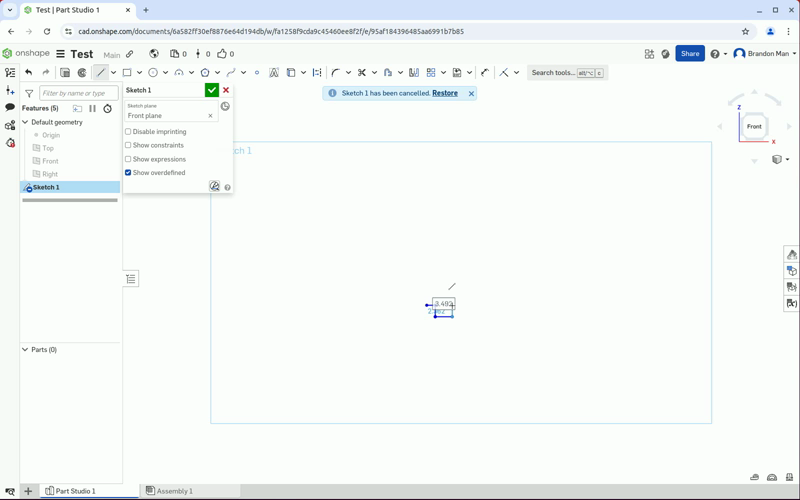
key_up(shift)
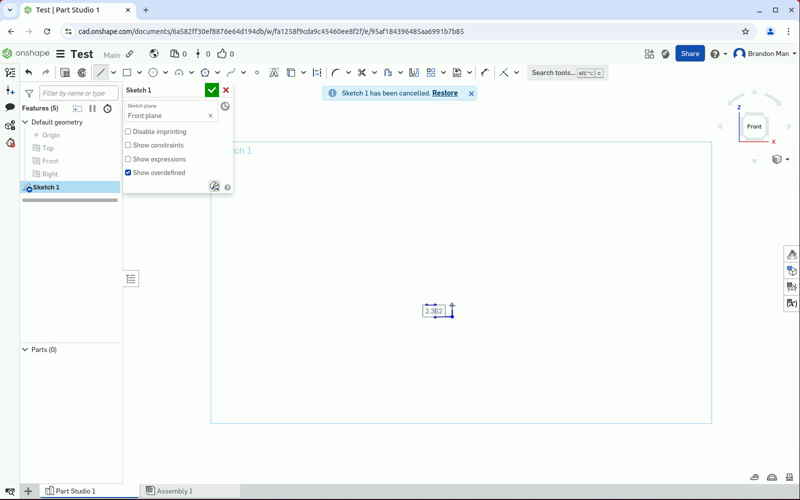
key_down(shift)
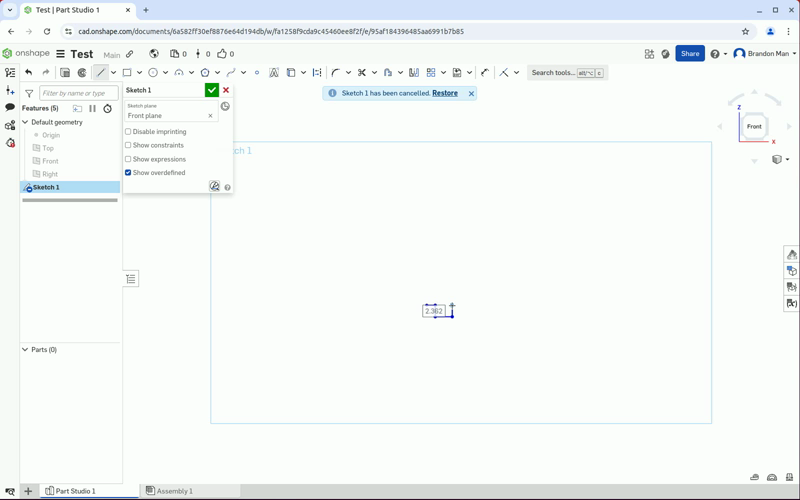
mouse_move(482, 305)
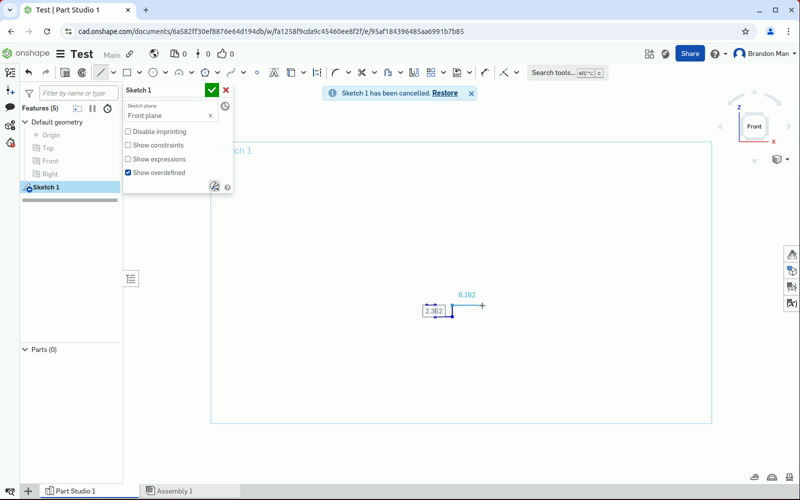
mouse_move(460, 305)
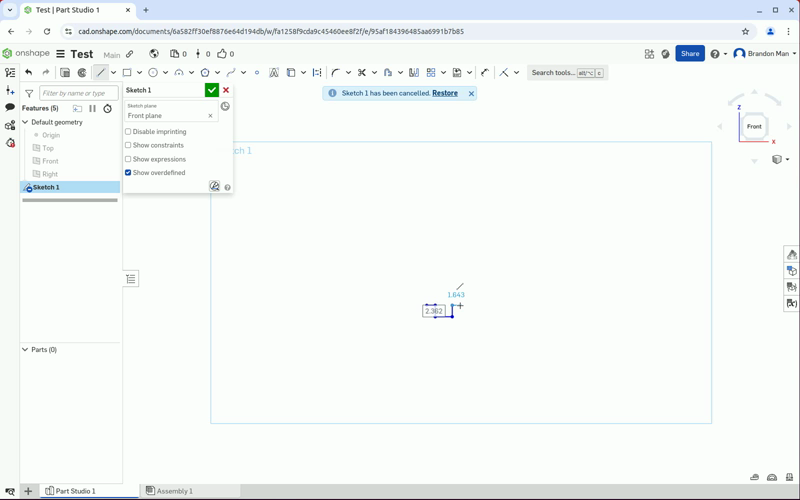
click(460, 305)
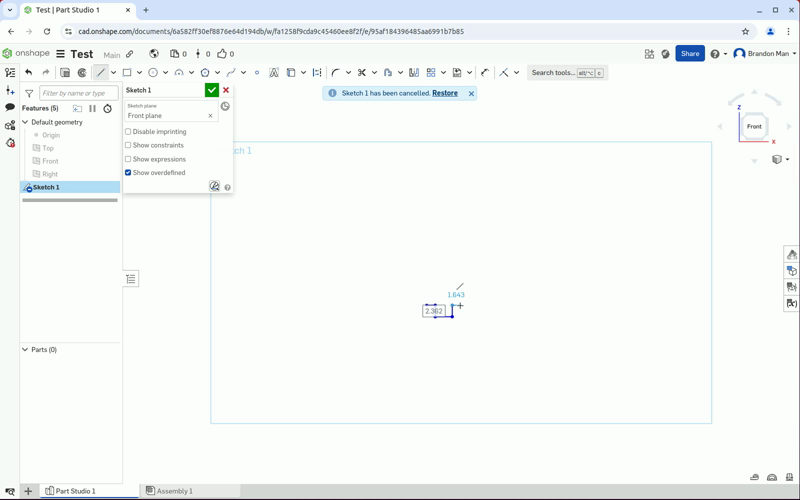
key_up(shift)
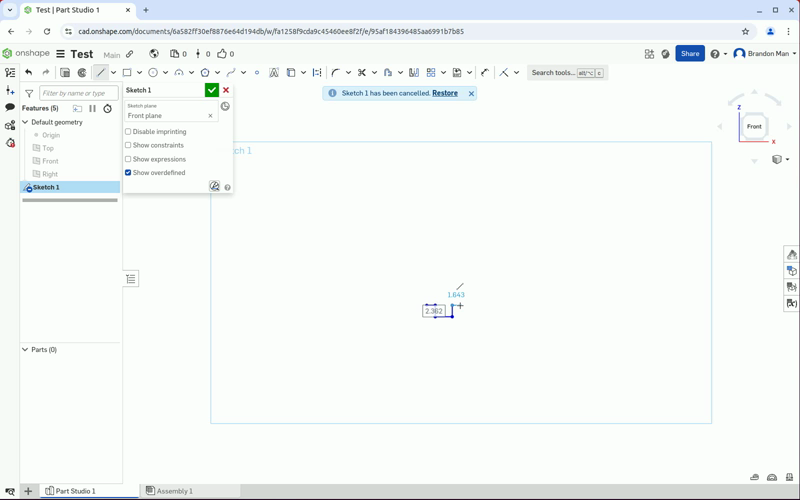
key_down(shift)
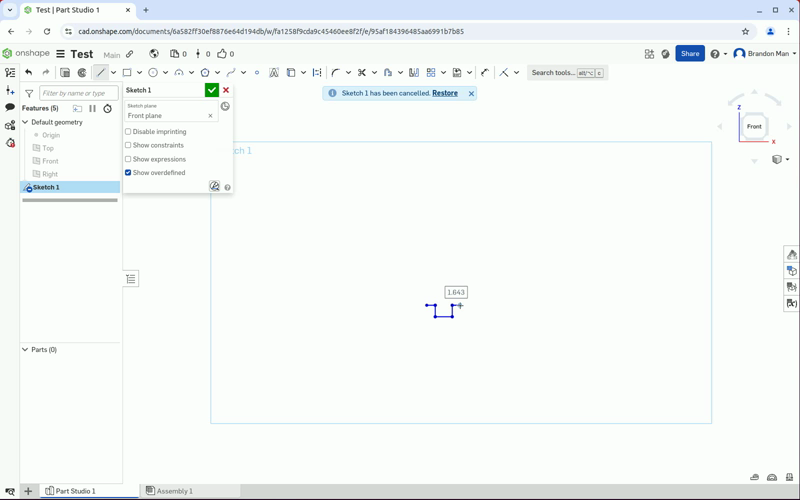
mouse_move(490, 305)
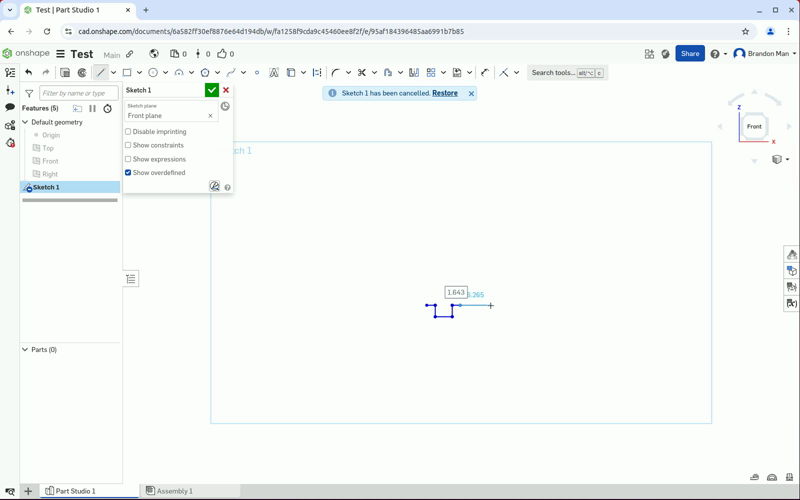
mouse_move(460, 259)
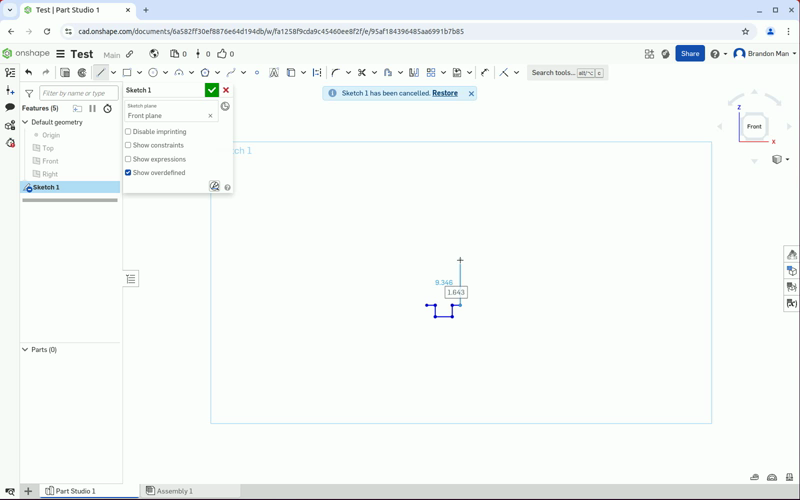
click(460, 259)
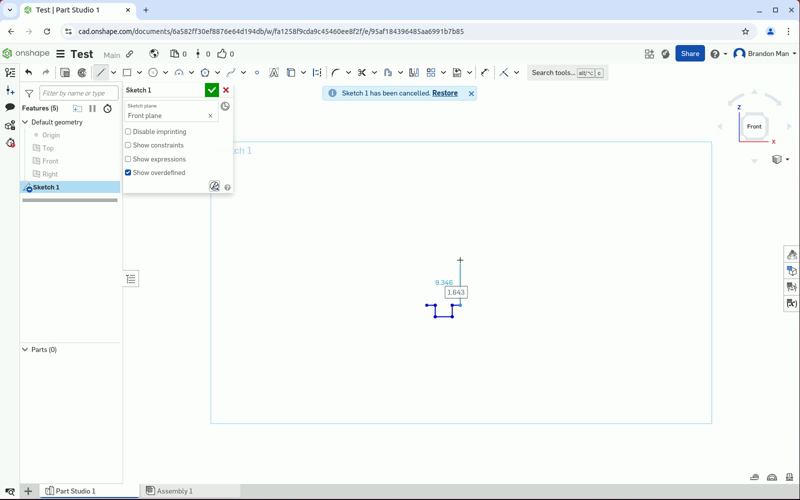
key_up(shift)
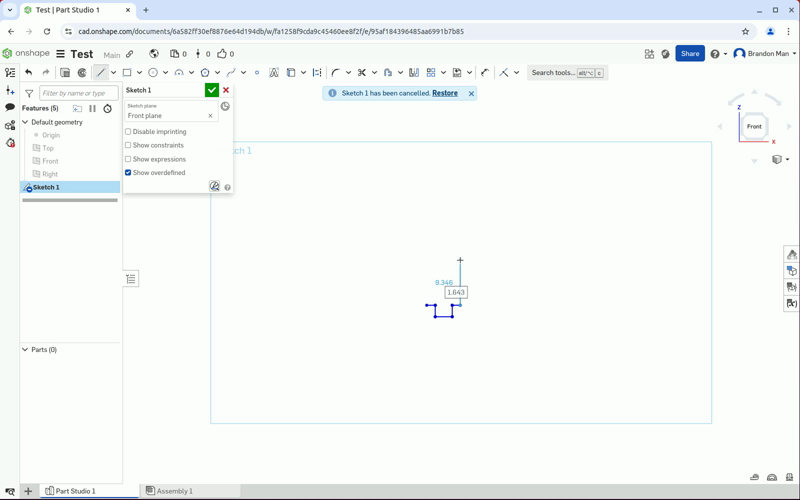
key_down(shift)
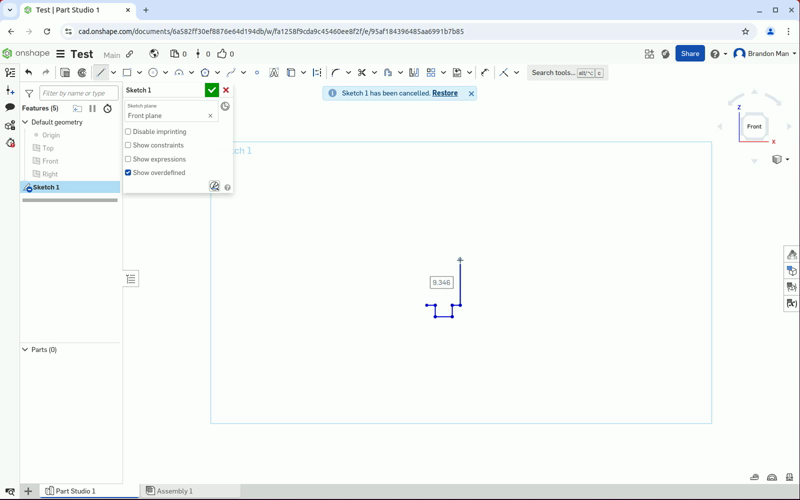
mouse_move(490, 259)
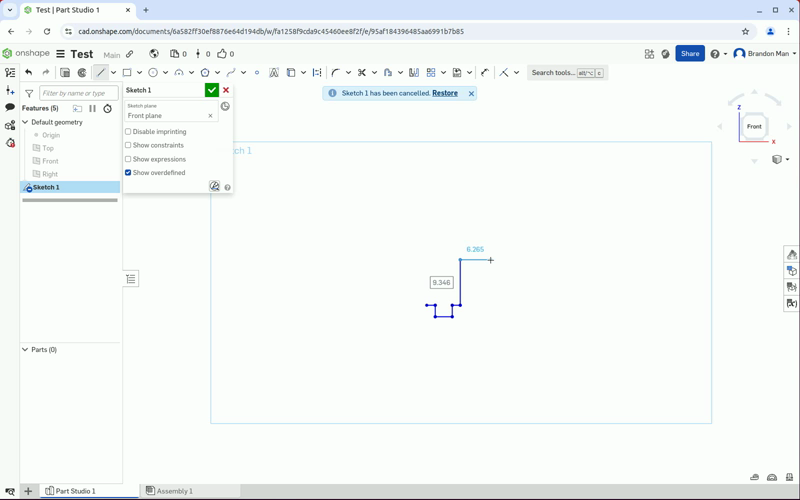
mouse_move(426, 259)
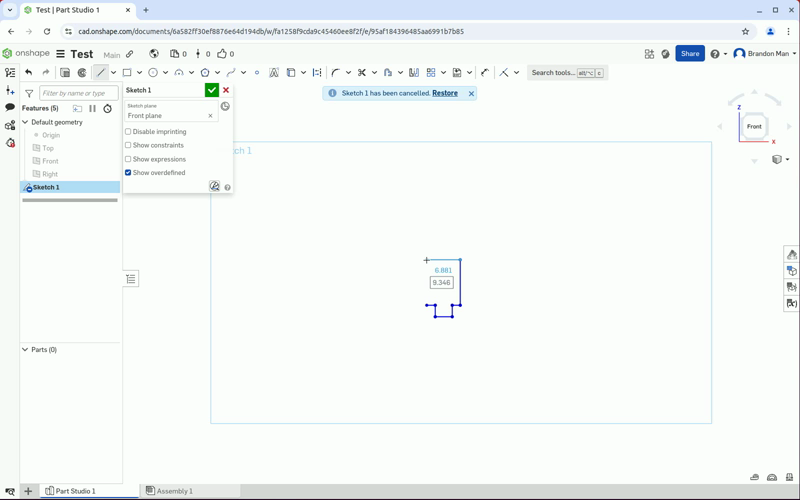
click(426, 259)
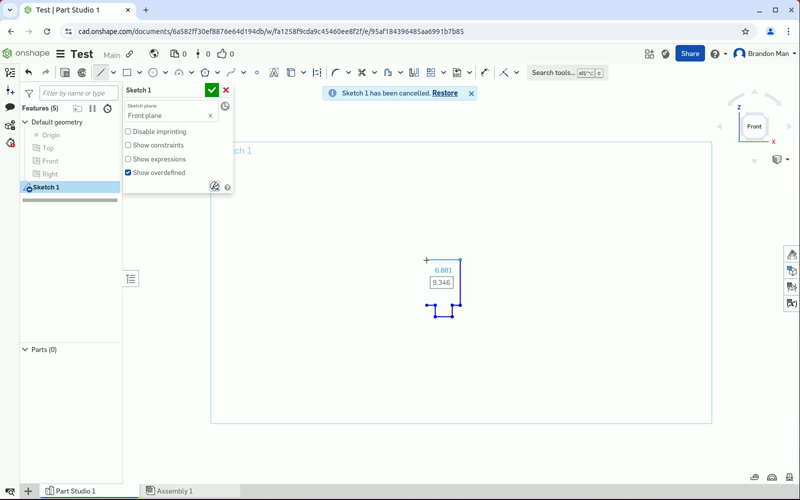
key_up(shift)
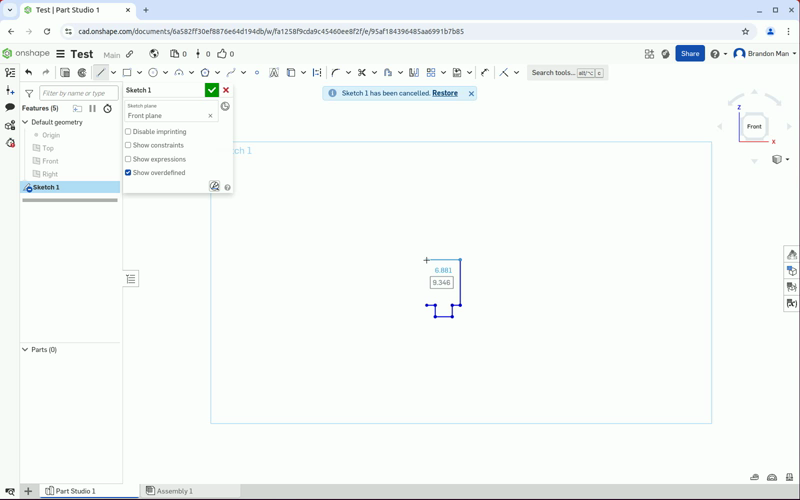
mouse_move(456, 259)
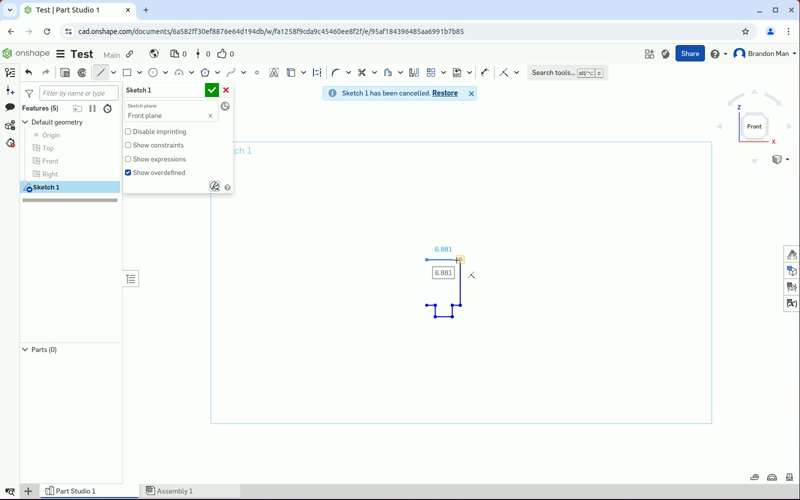
key_down(shift)
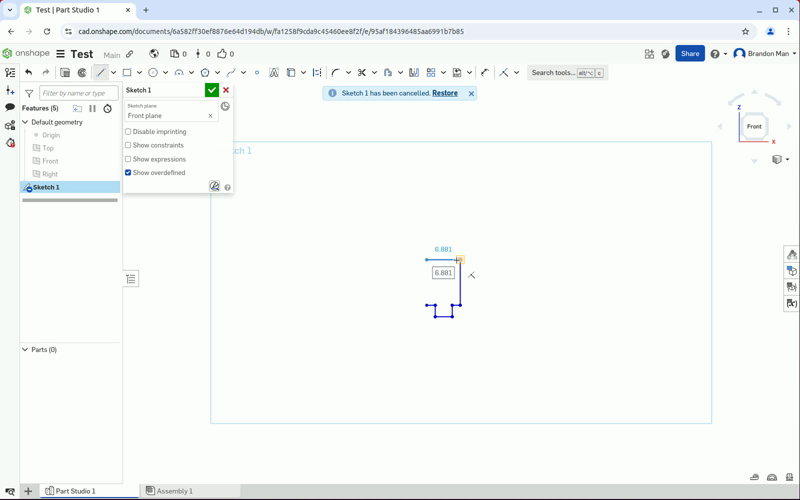
mouse_move(426, 305)
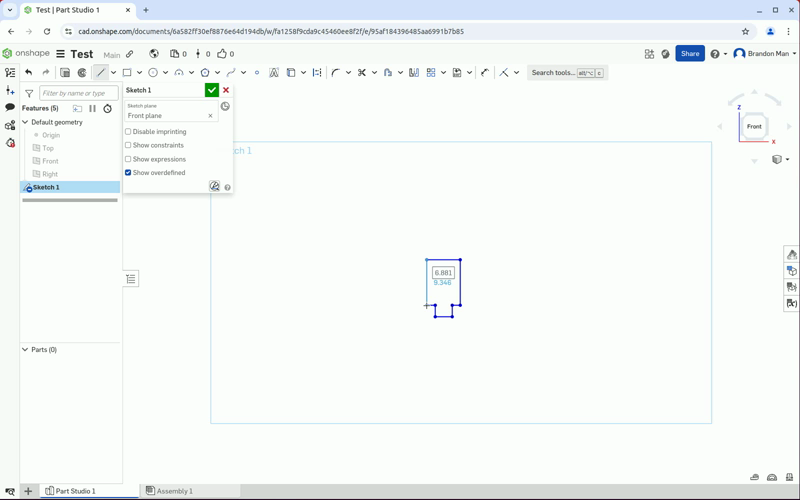
key_up(shift)
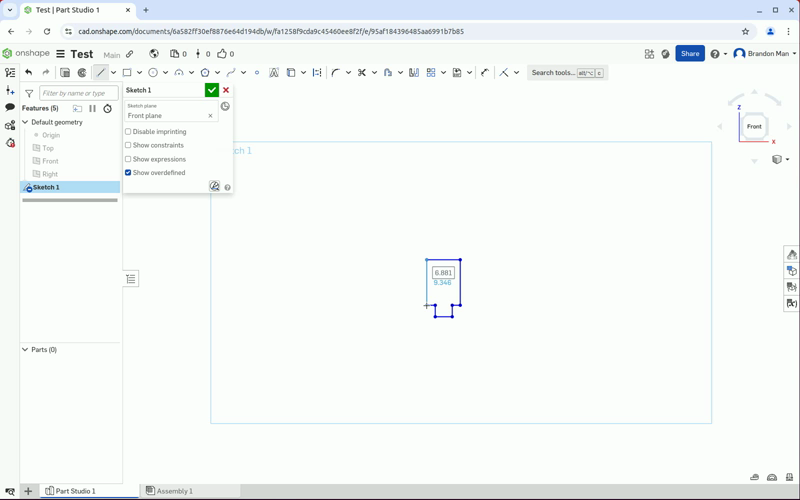
click(426, 305)
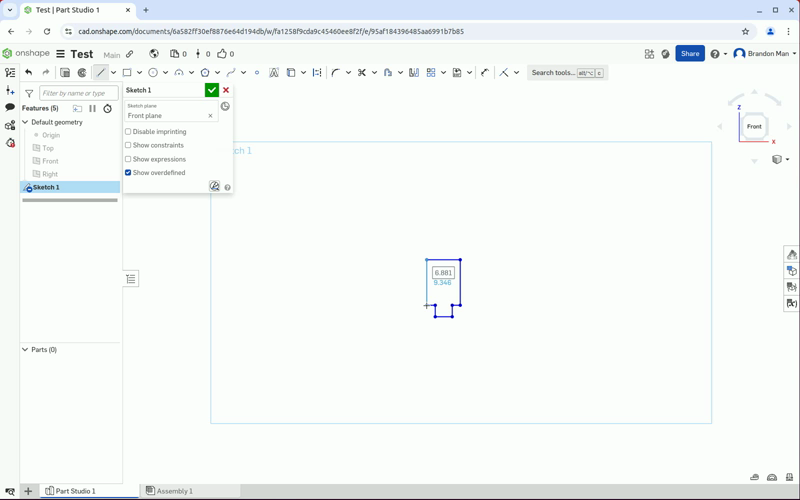
key(esc)
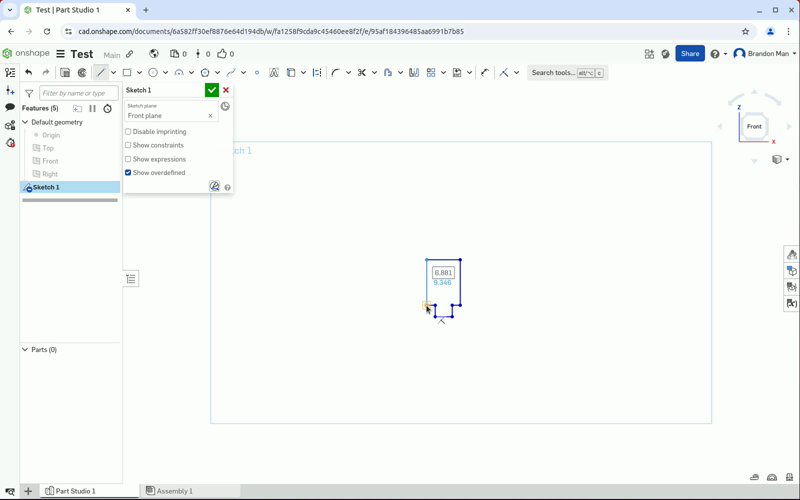
key(c)
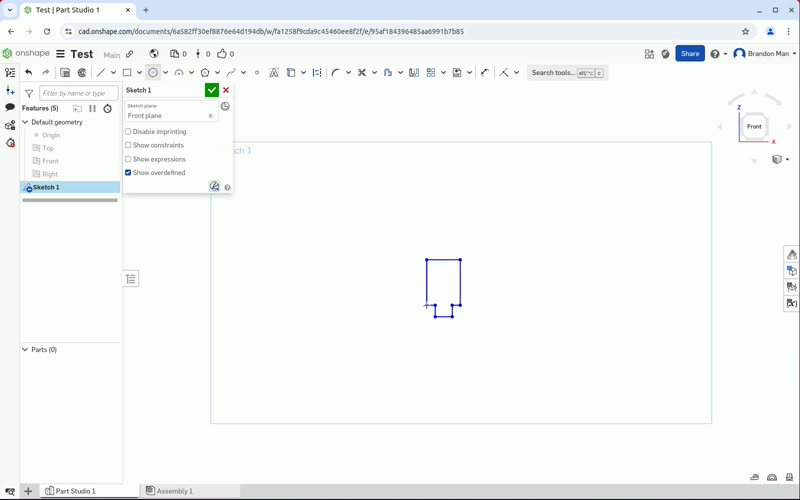
key_down(shift)
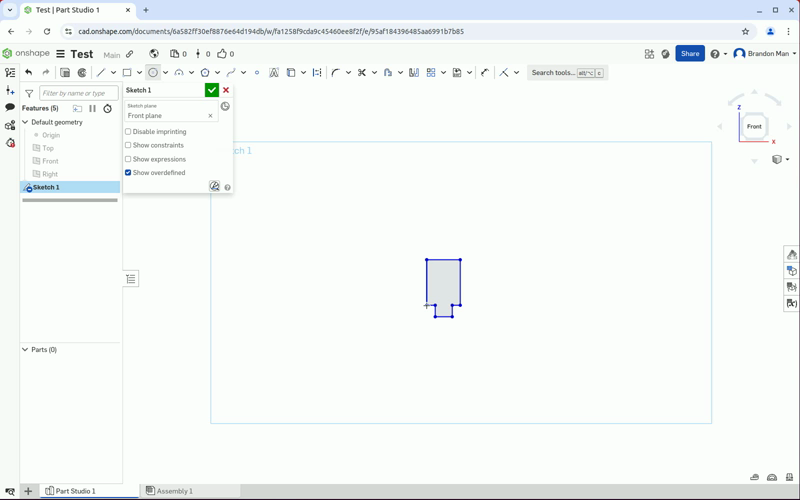
mouse_move(444, 282)
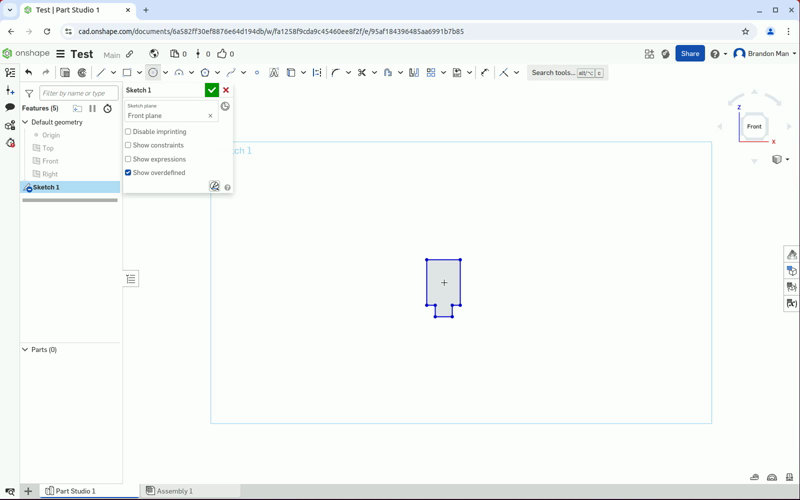
click(444, 282)
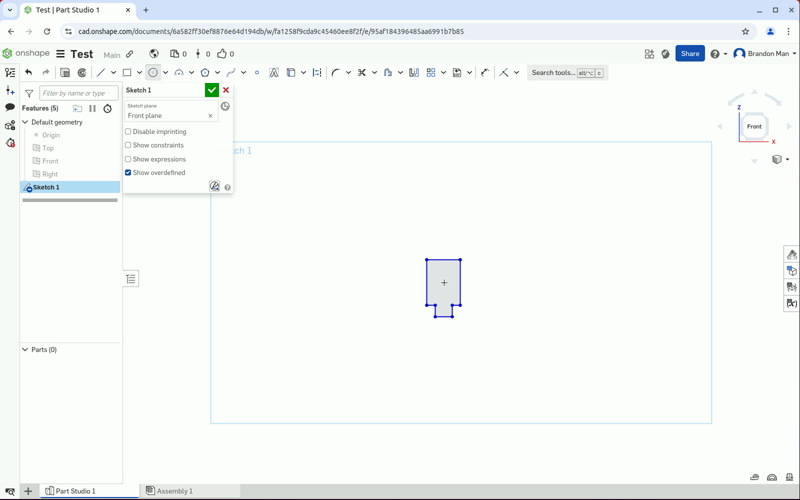
key_up(shift)
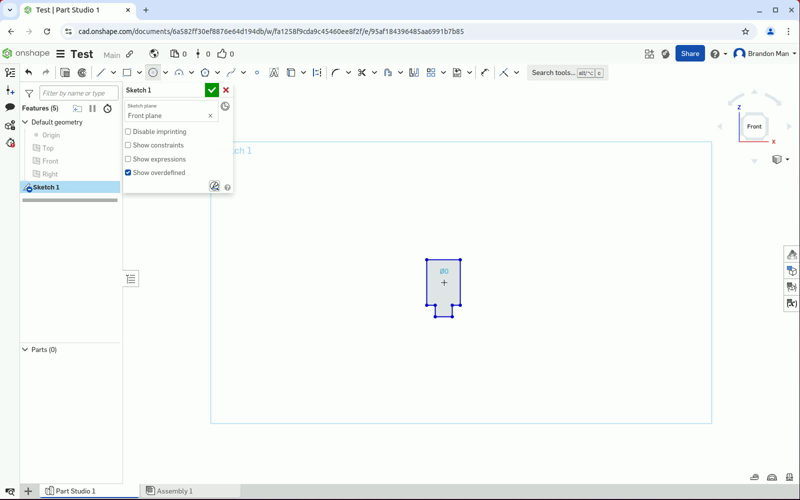
mouse_move(452, 282)
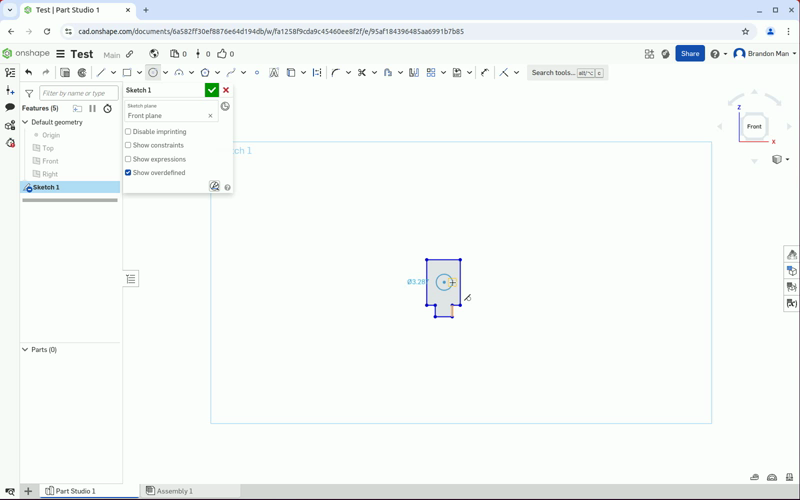
click(452, 282)
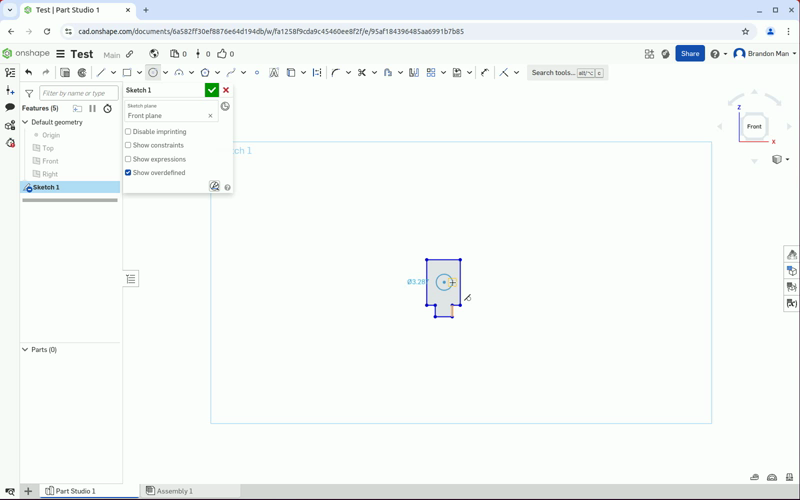
key(esc)
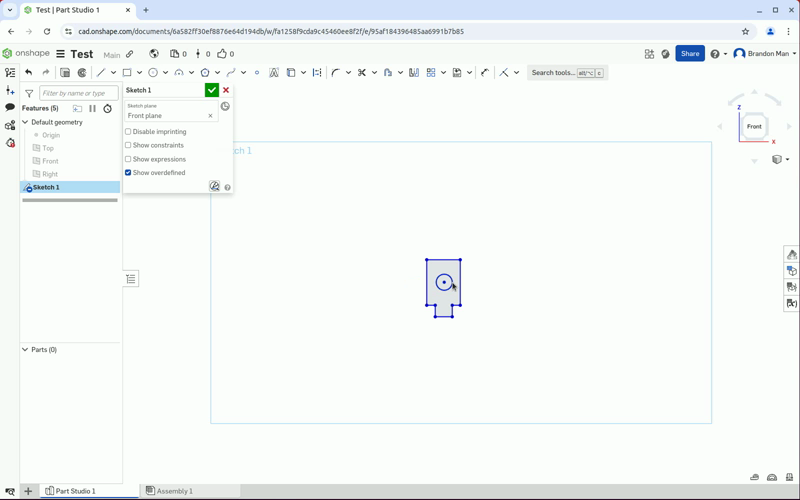
mouse_move(457, 264)
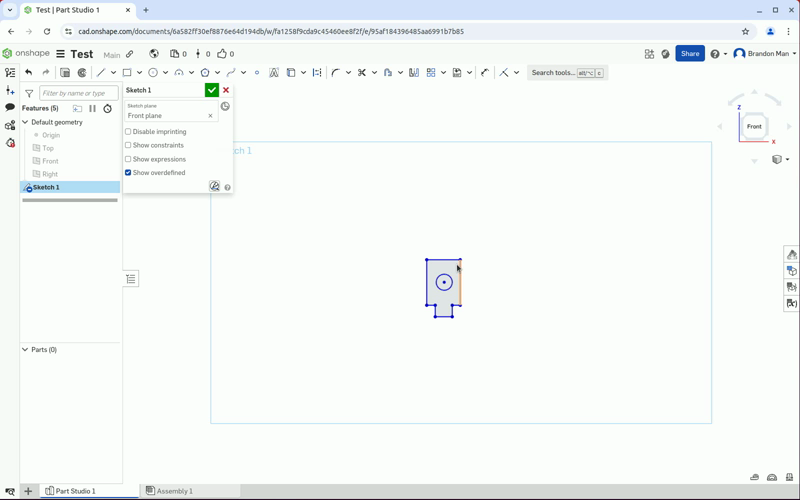
scroll(6)
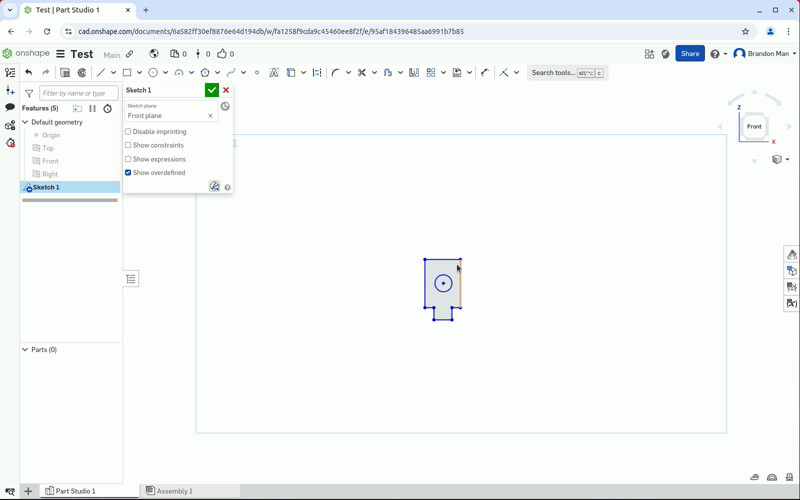
scroll(6)
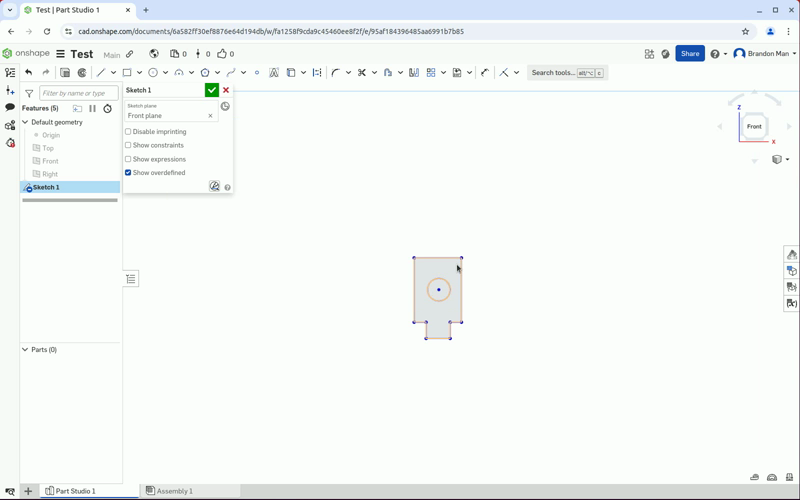
scroll(6)
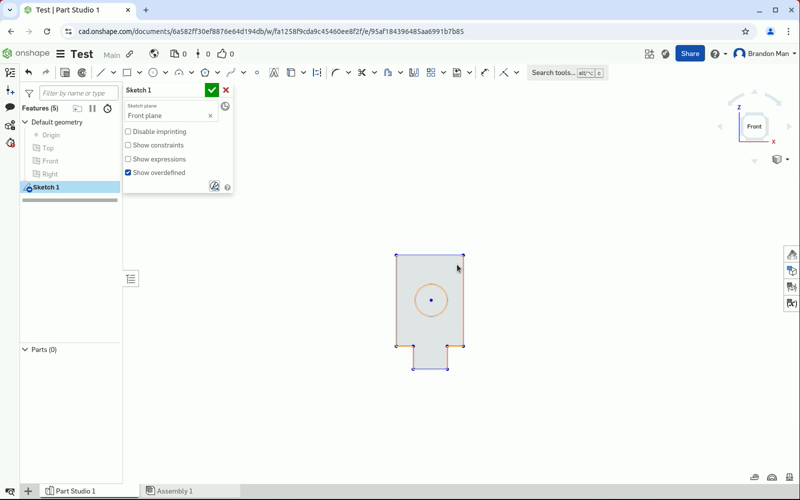
scroll(6)
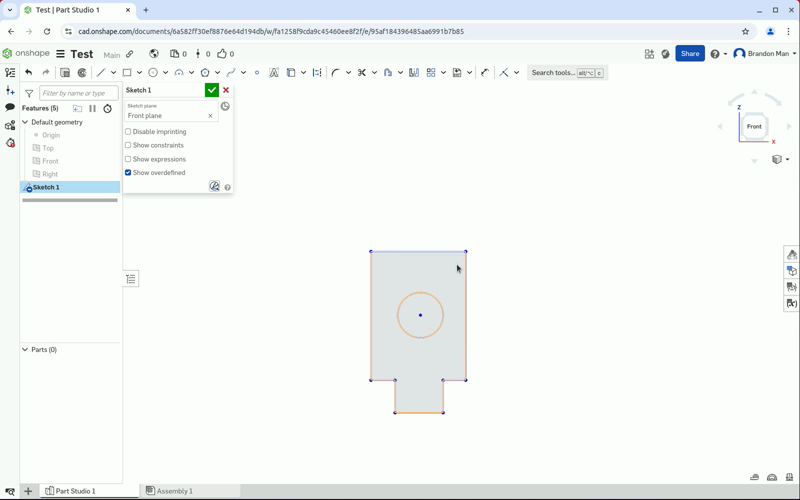
scroll(6)
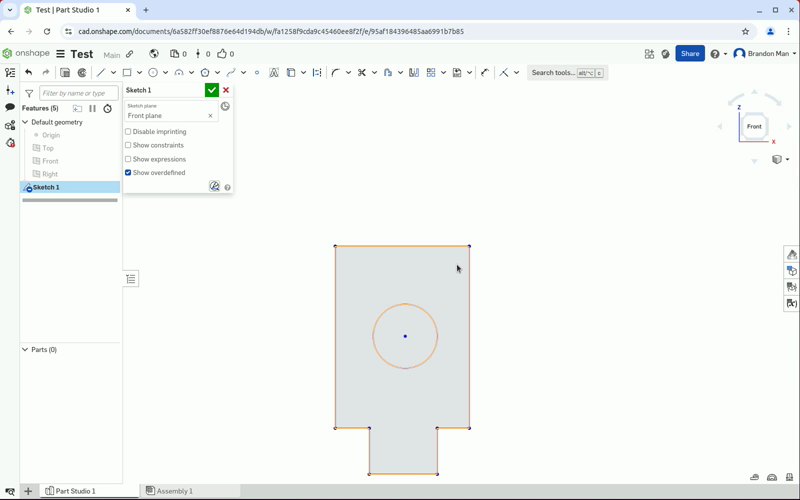
scroll(6)
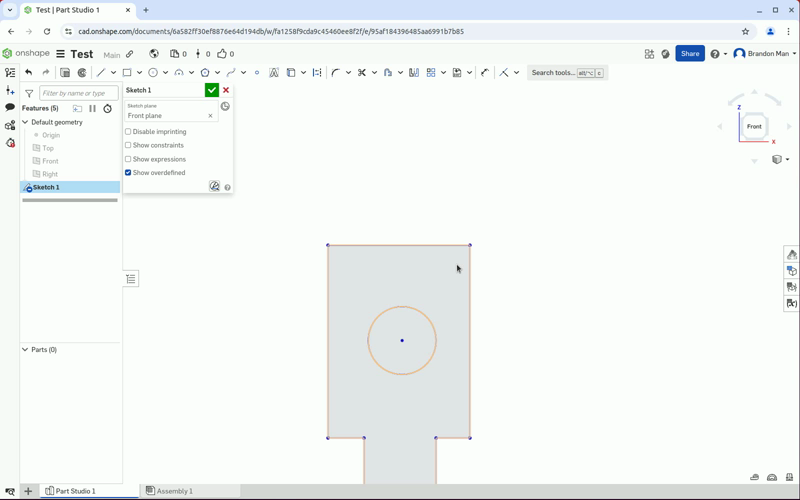
scroll(6)
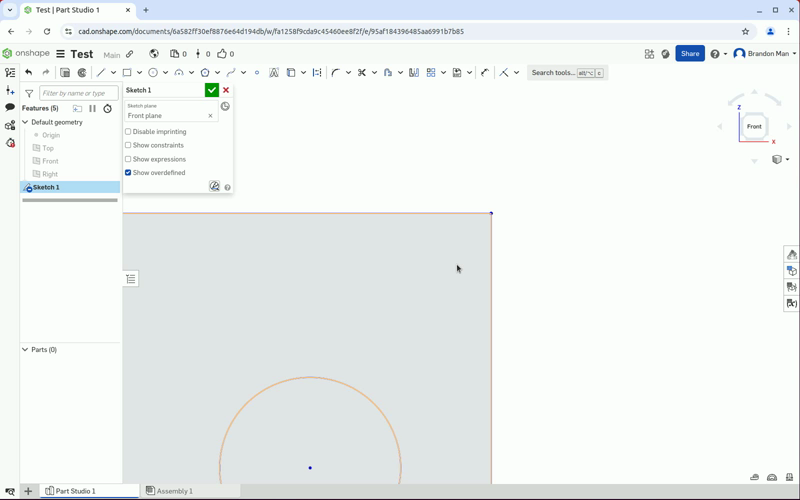
click(457, 264)
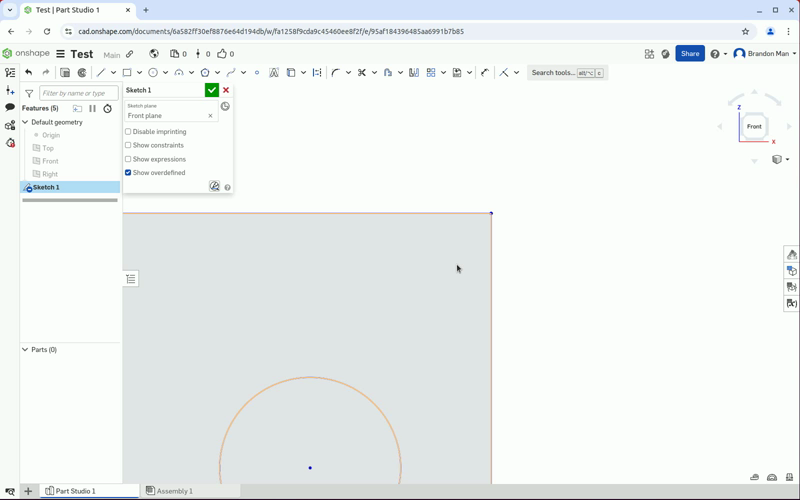
scroll(-6)
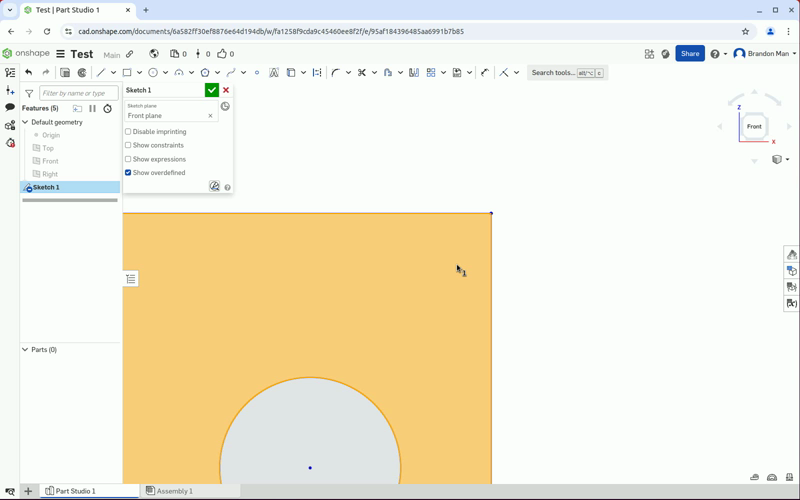
scroll(-6)
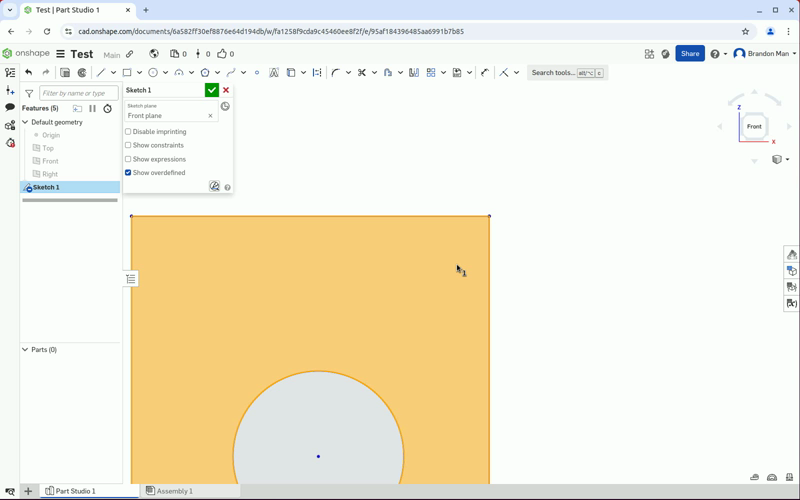
scroll(-6)
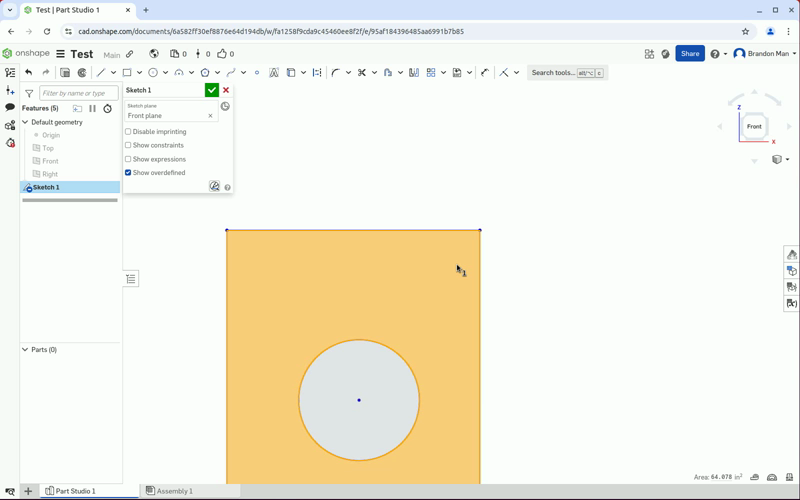
scroll(-6)
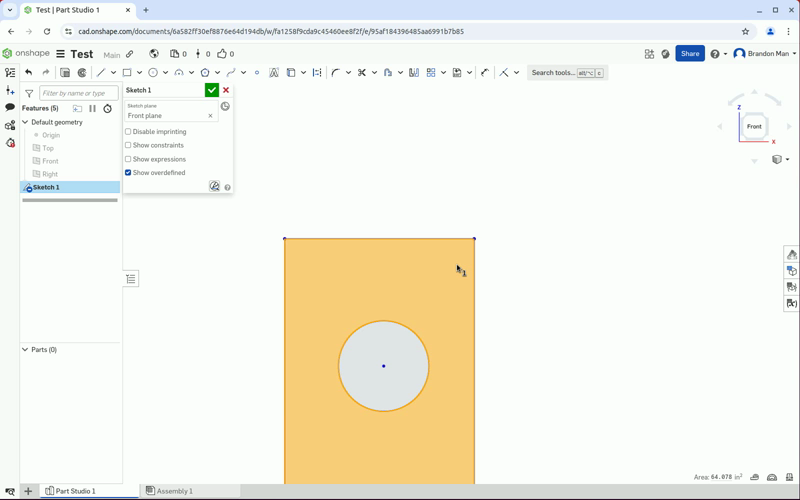
scroll(-6)
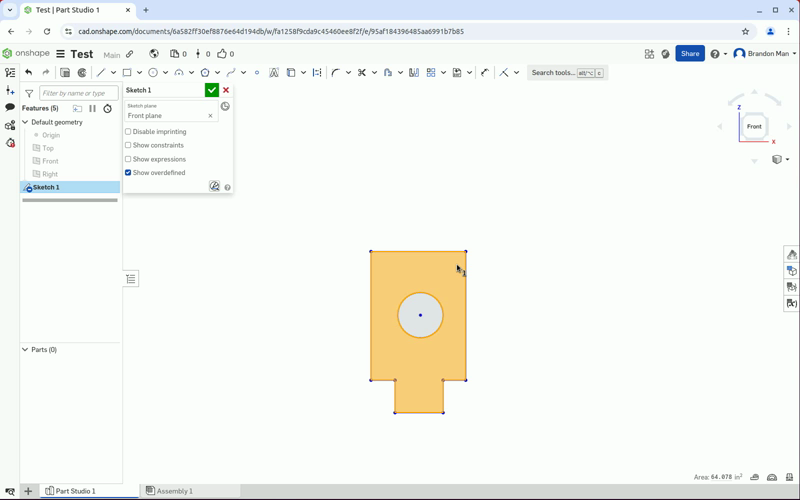
scroll(-6)
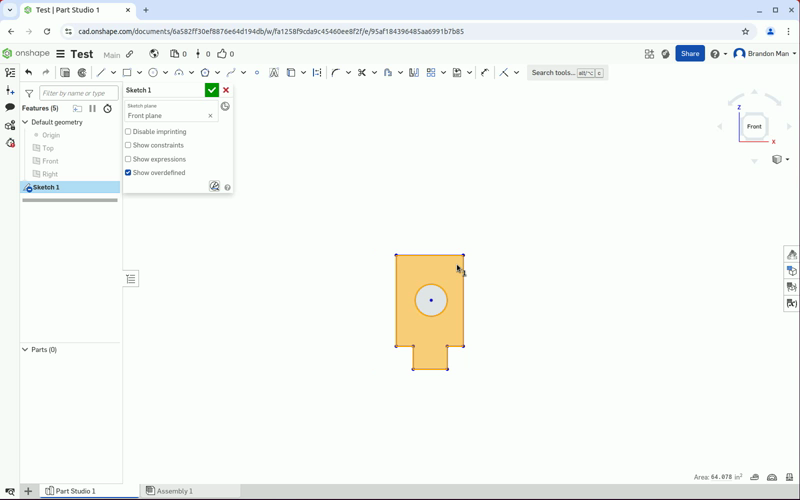
scroll(-6)
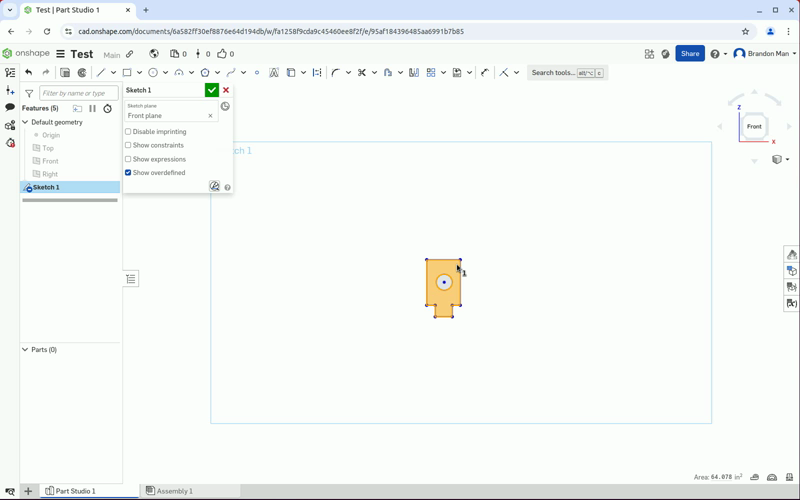
mouse_move(73, 352)
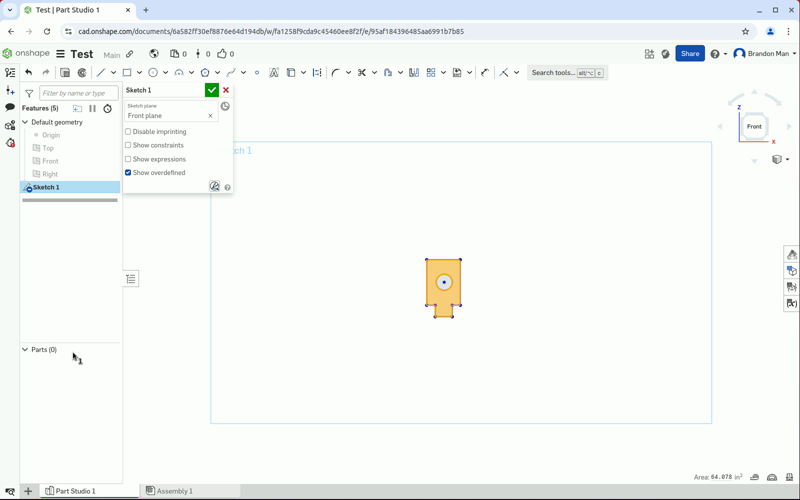
key(shift+y)
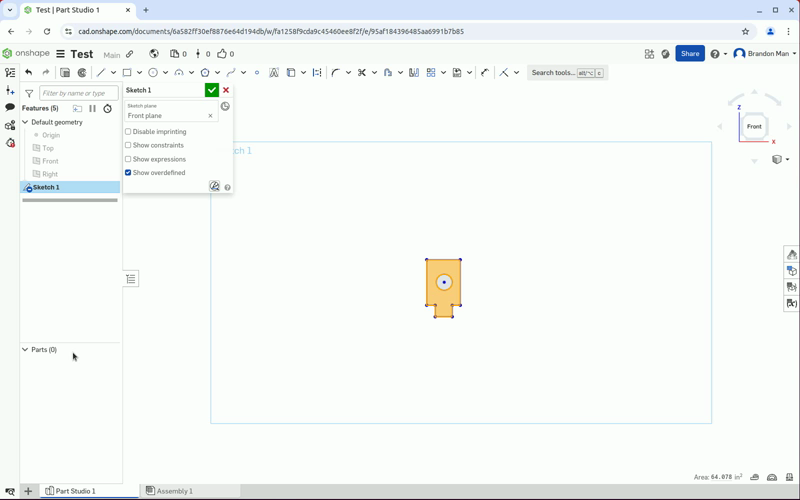
key(shift+e)
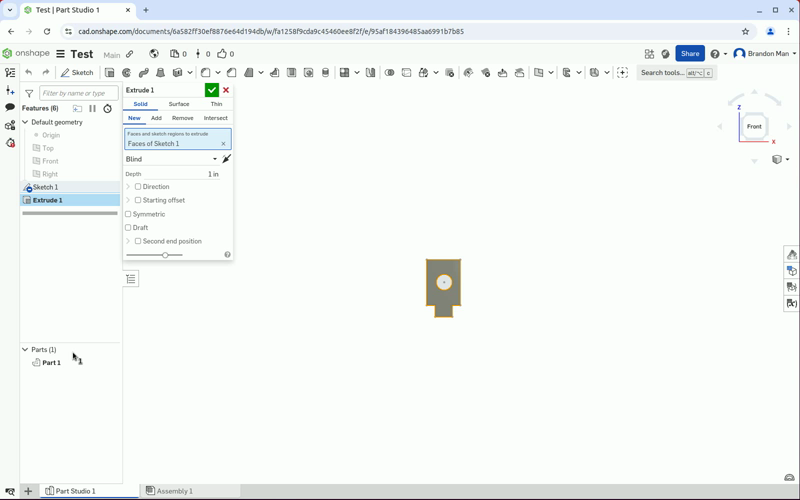
mouse_move(143, 106)
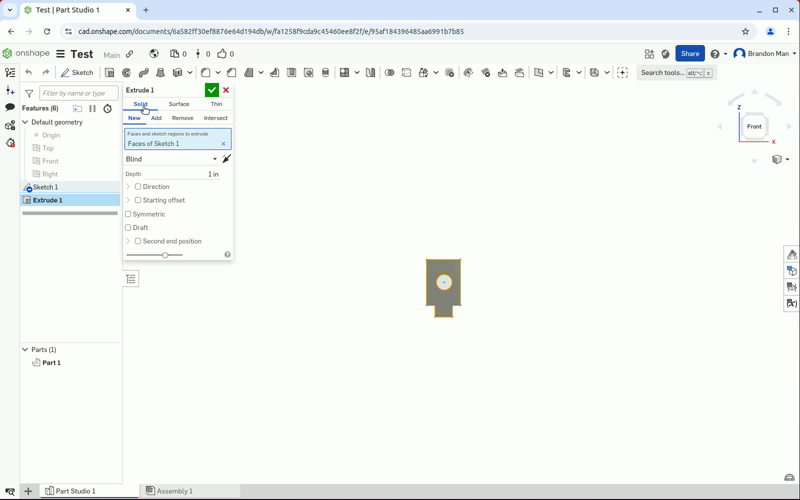
click(143, 106)
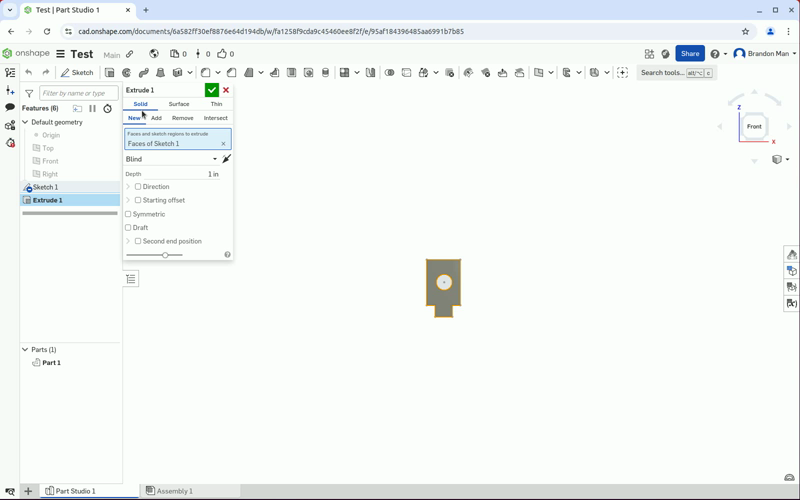
mouse_move(137, 120)
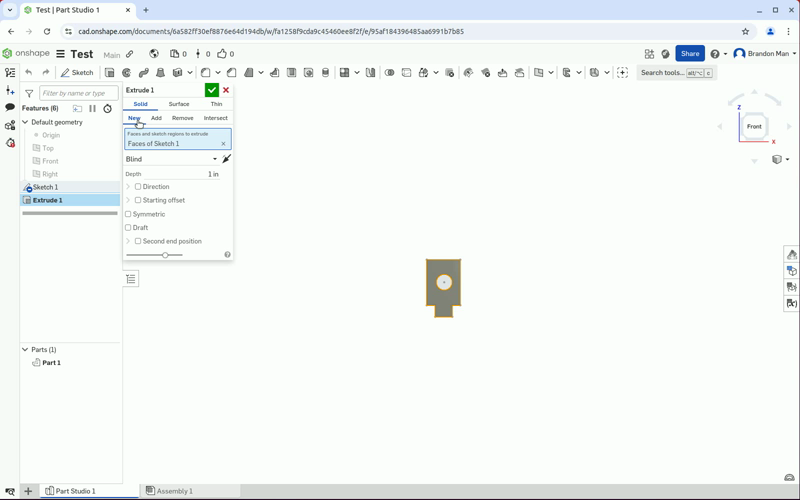
click(137, 120)
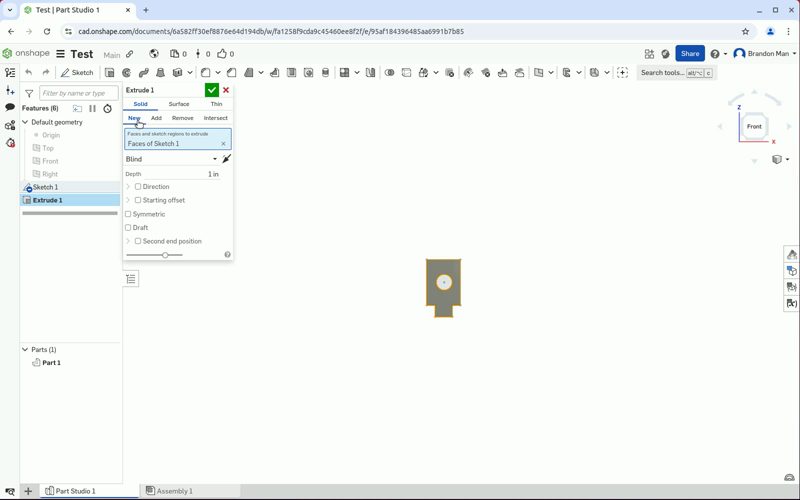
key(tab, 4)
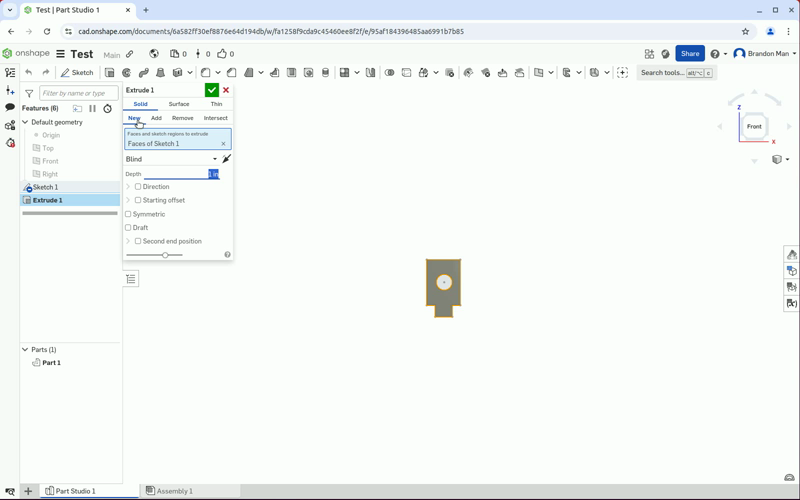
text(23.108)
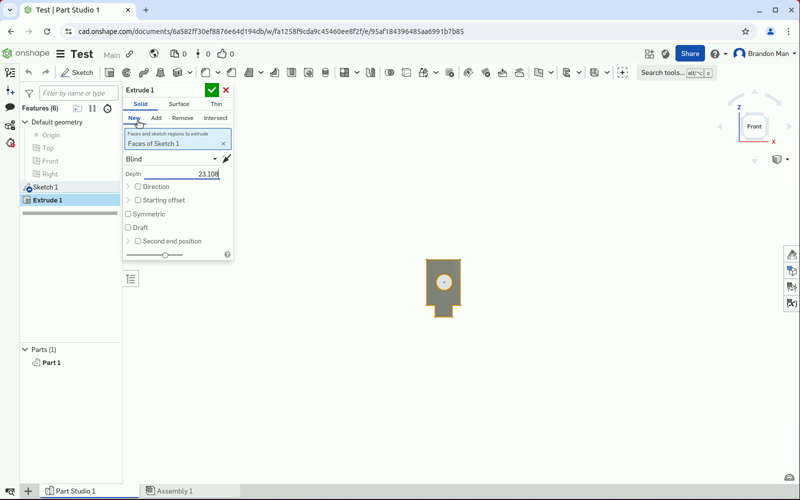
key(enter)
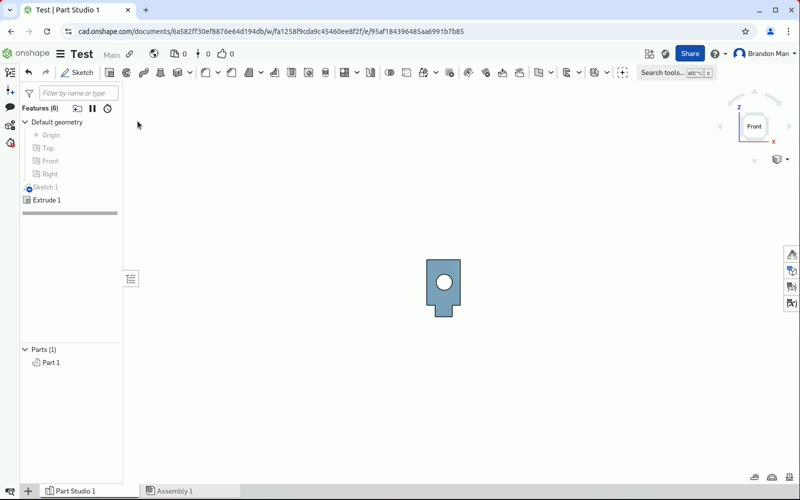
key(shift+h)
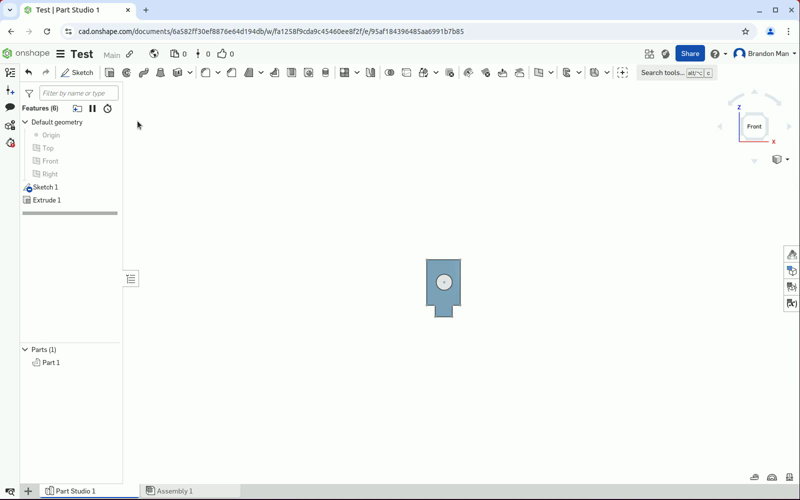
key(shift+h)
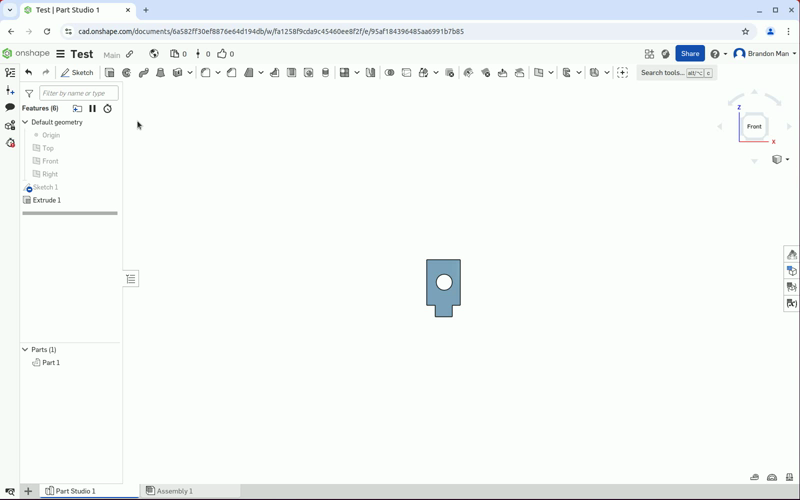
mouse_move(73, 189)
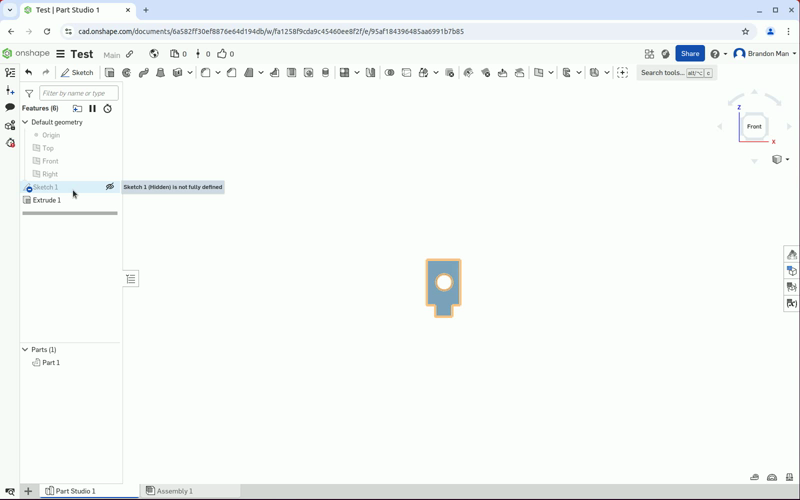
click(73, 189)
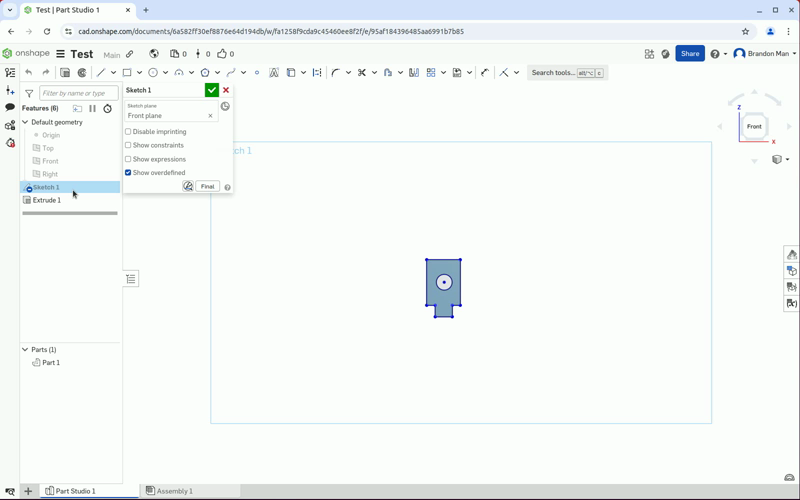
mouse_move(229, 92)
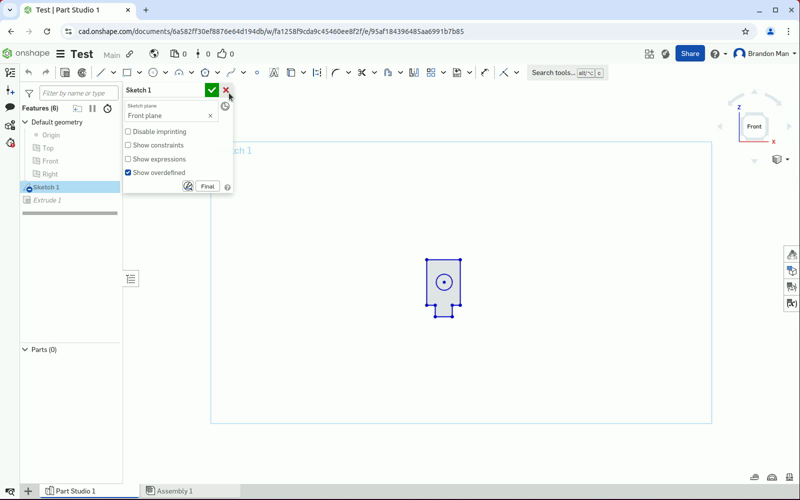
click(229, 92)
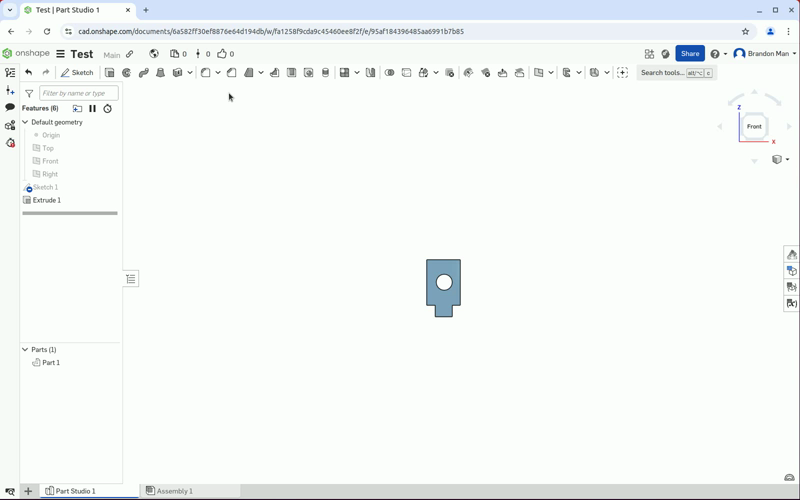
mouse_move(73, 352)
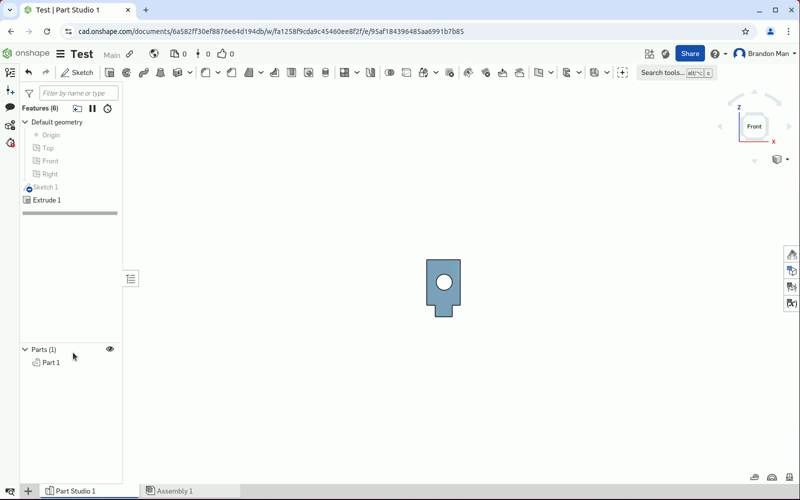
key(y)
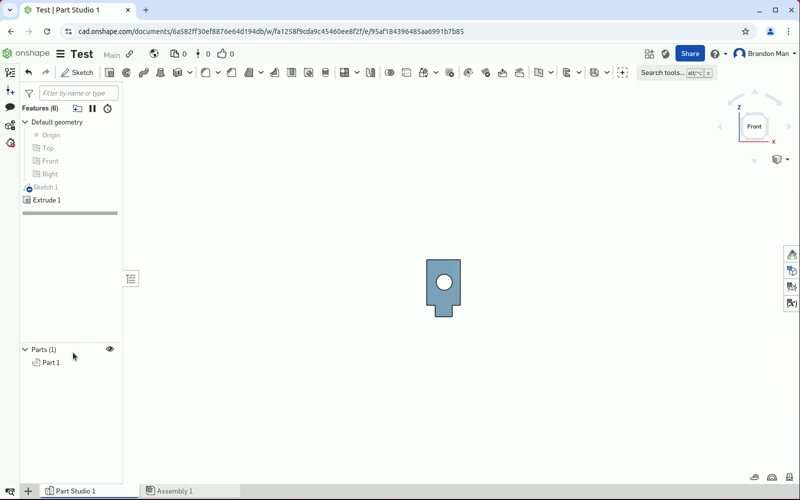
key(shift+p)
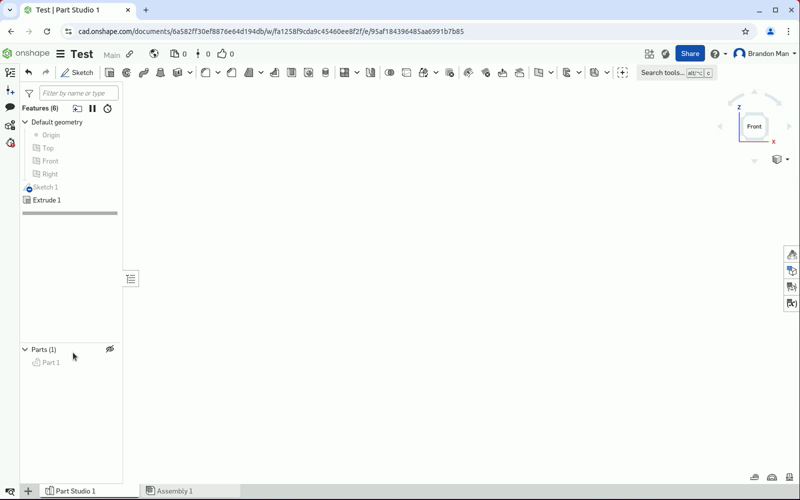
key(space)
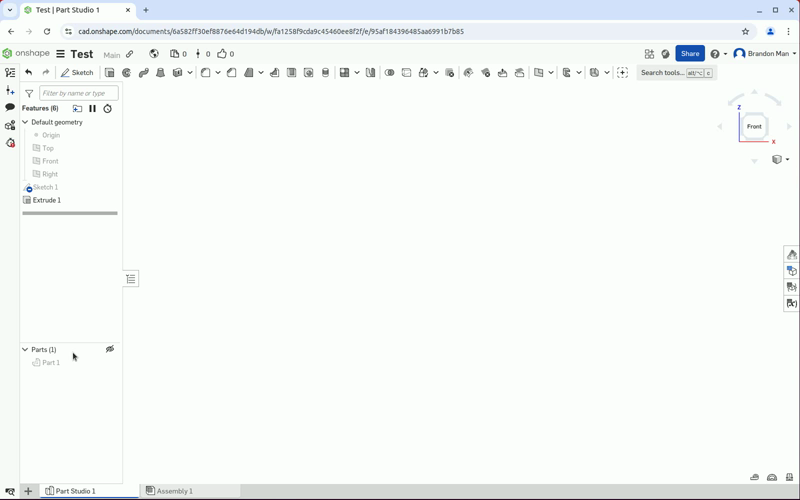
key_down(shift)
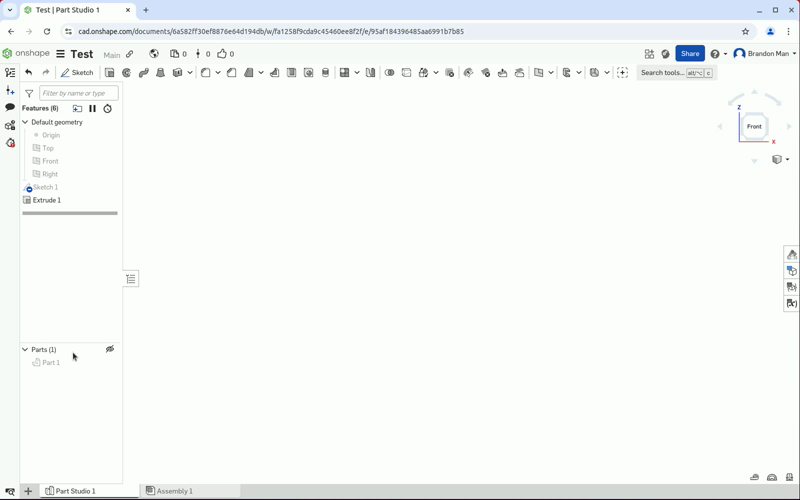
key(left)
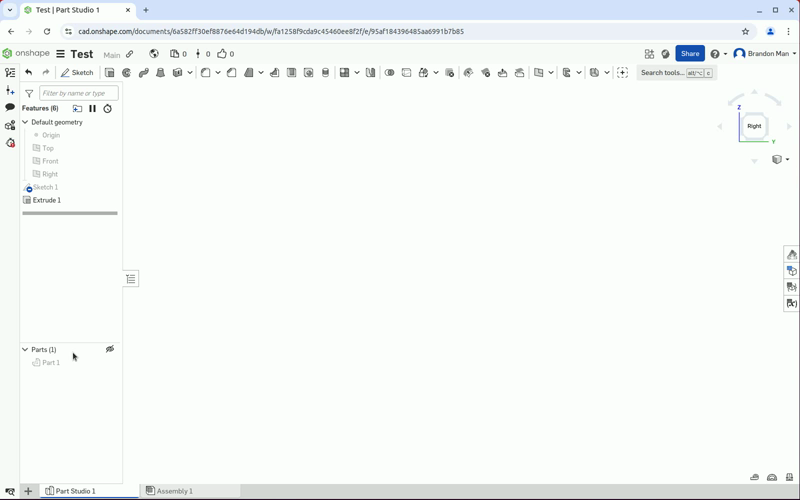
key_up(shift)
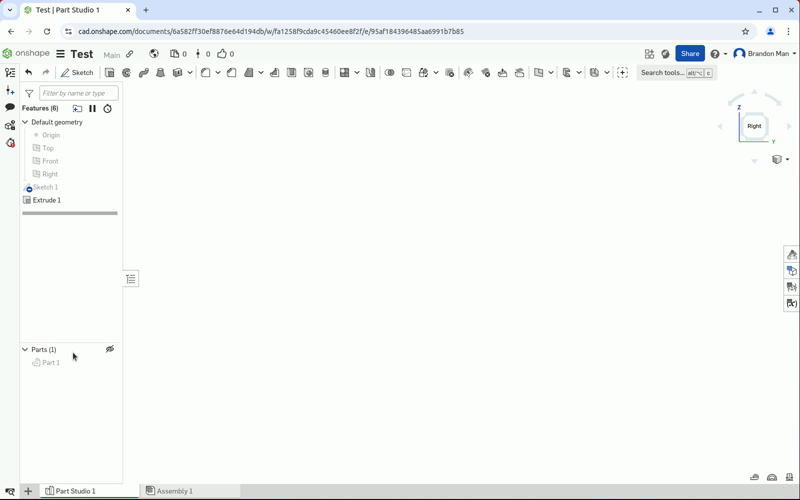
mouse_move(73, 352)
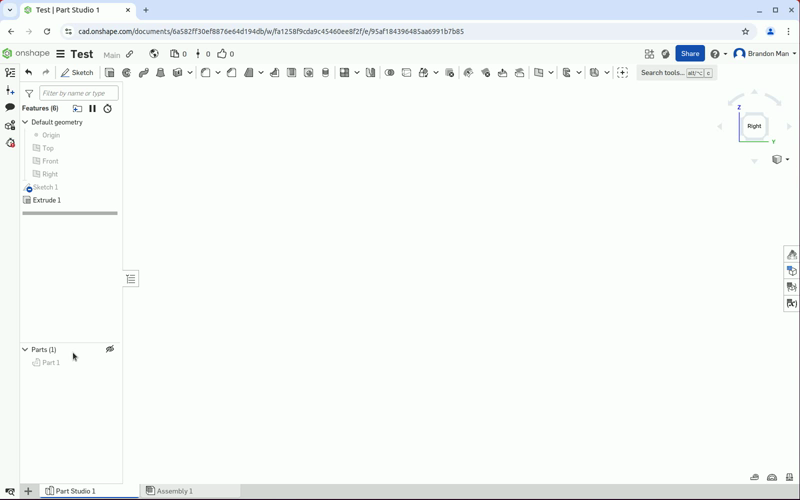
key(shift+y)
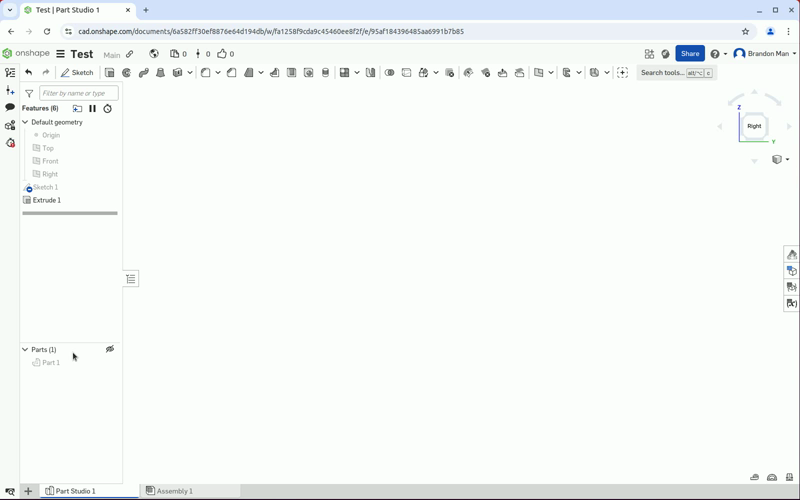
key(shift+s)
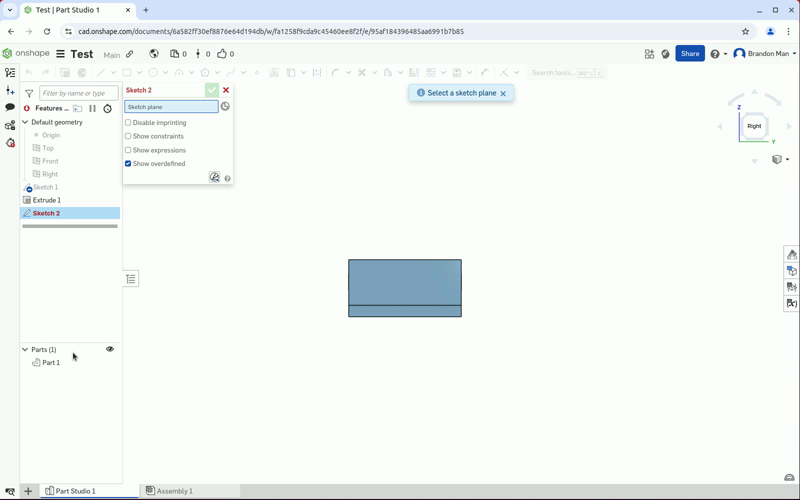
mouse_move(73, 176)
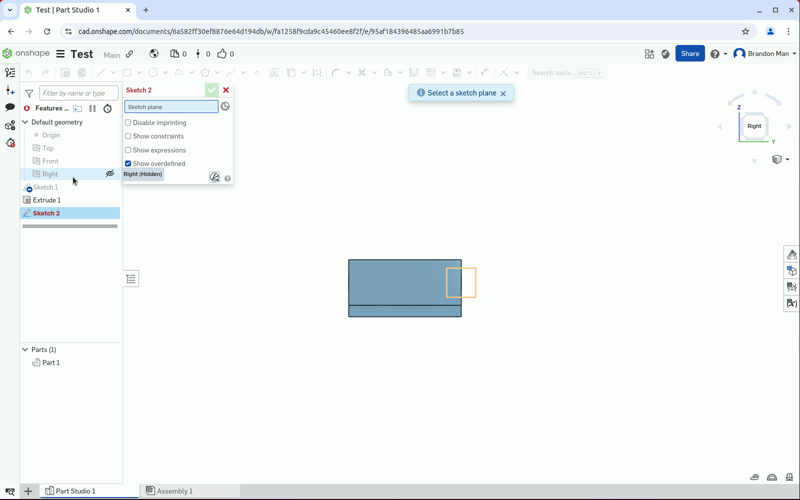
click(73, 176)
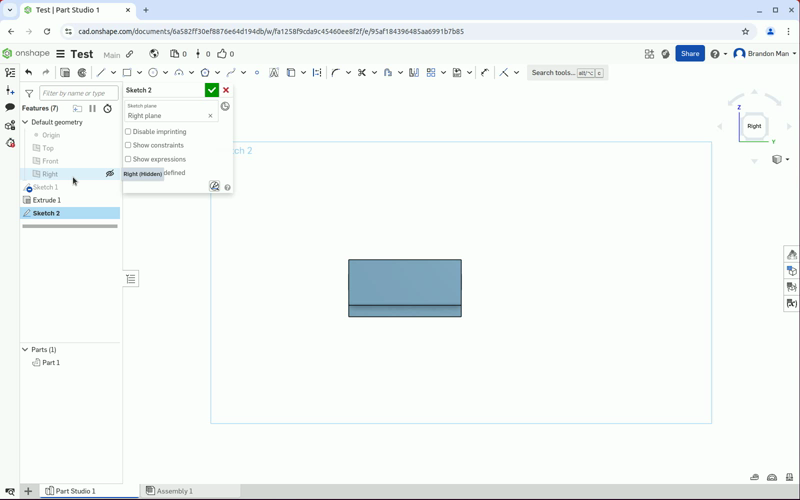
mouse_move(73, 352)
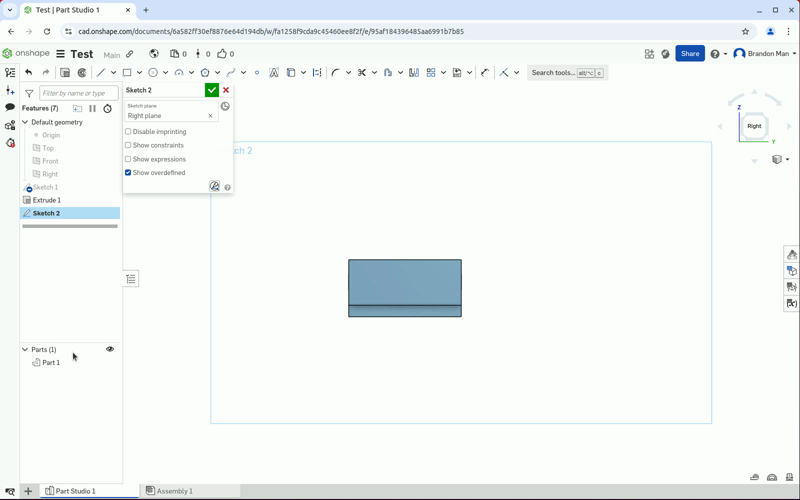
key(y)
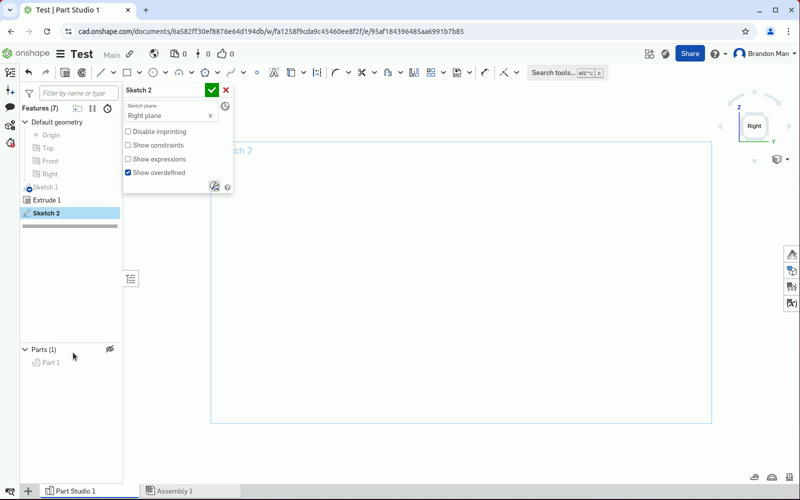
key(c)
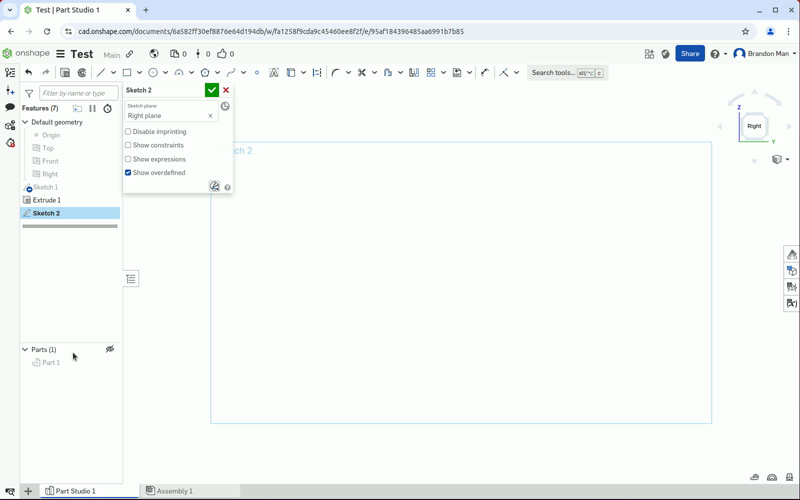
key_down(shift)
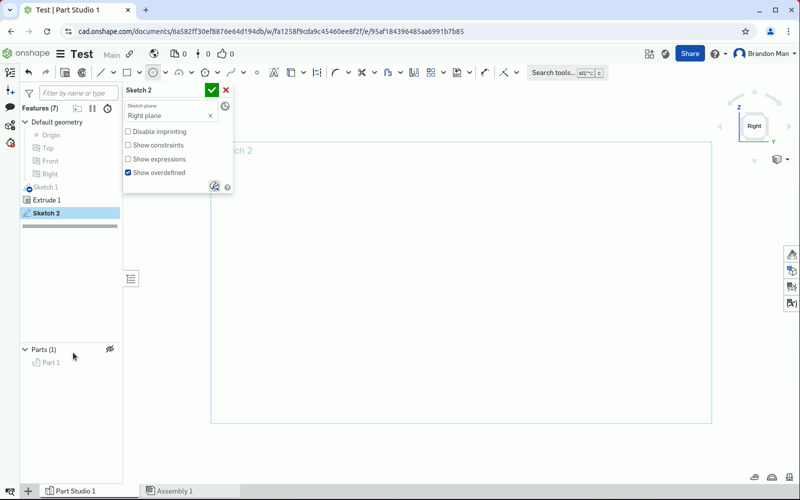
mouse_move(378, 282)
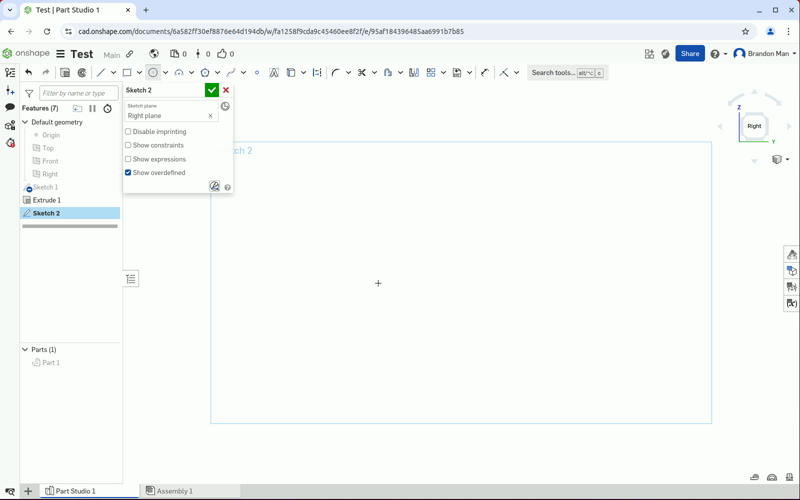
click(378, 282)
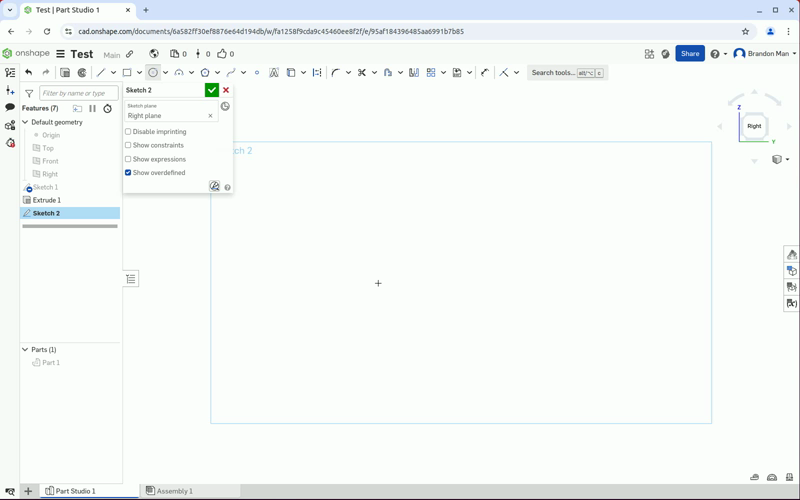
key_up(shift)
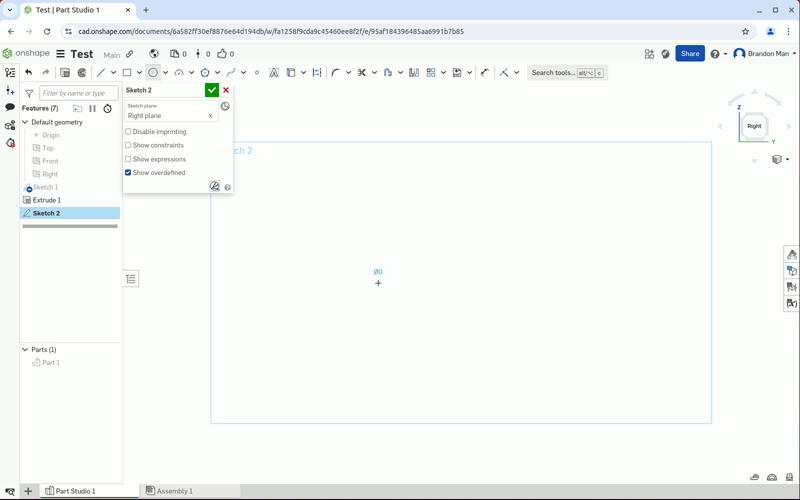
mouse_move(386, 282)
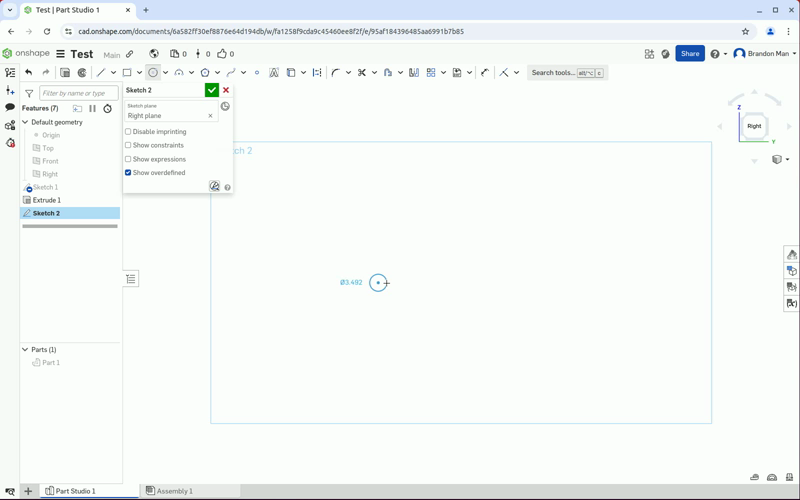
click(386, 282)
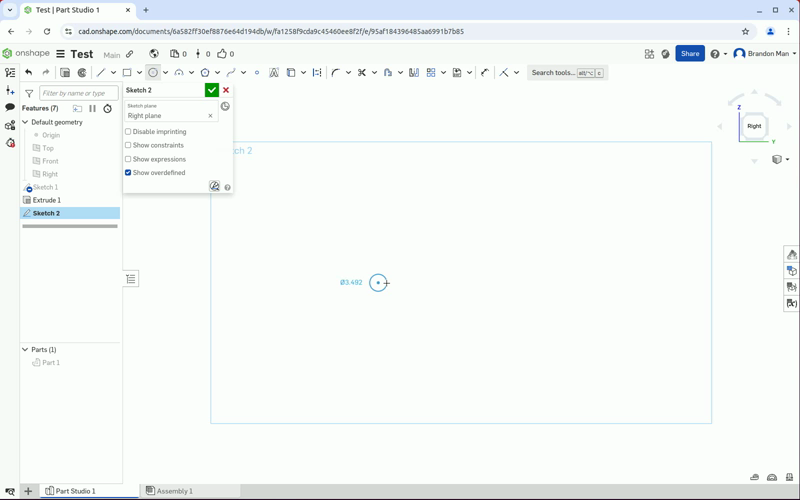
key(esc)
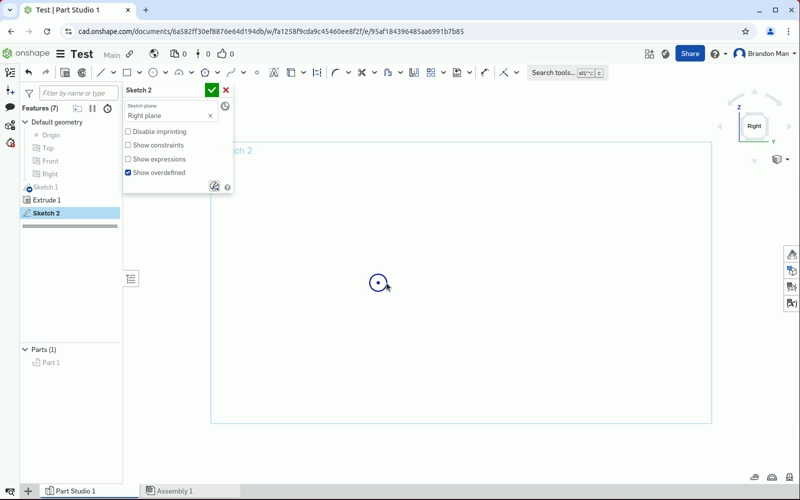
mouse_move(385, 280)
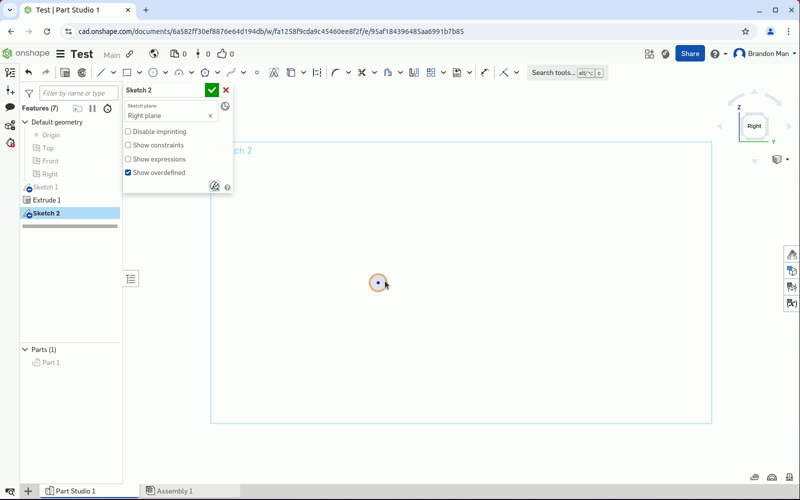
scroll(6)
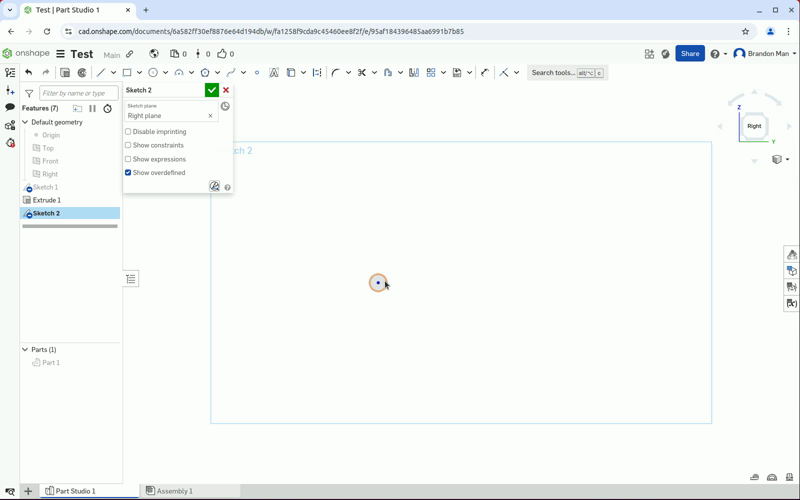
scroll(6)
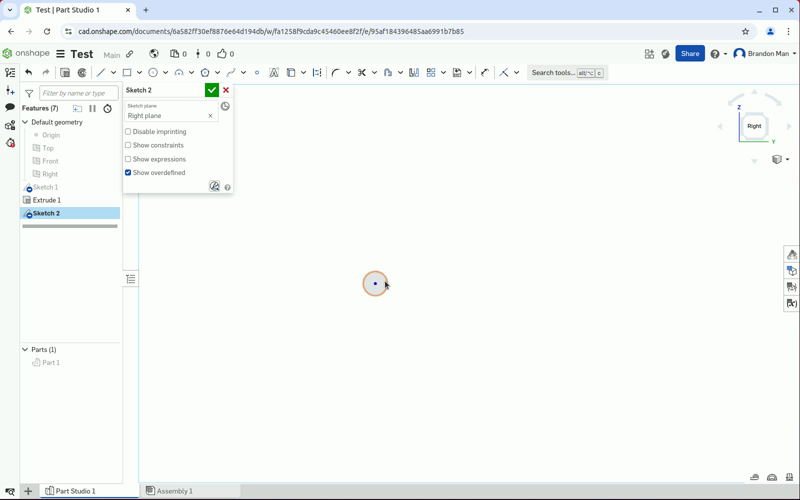
scroll(6)
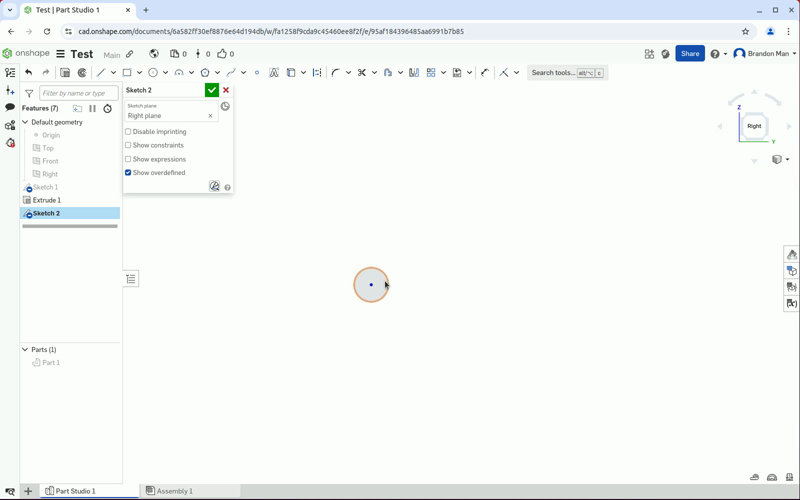
scroll(6)
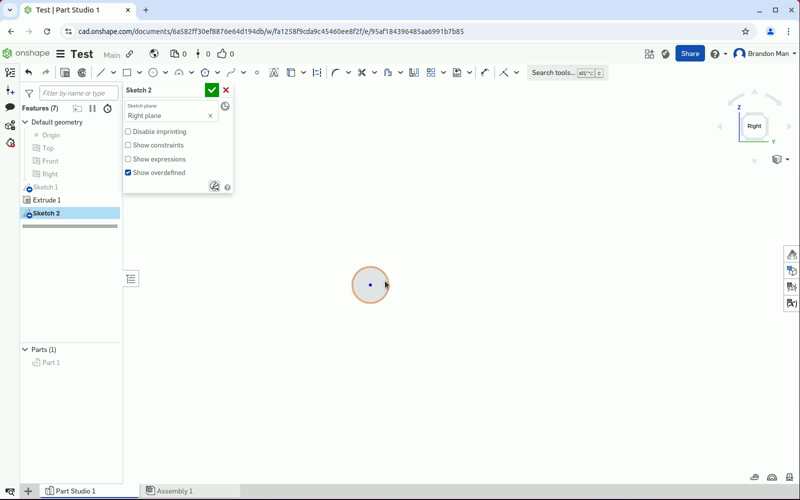
scroll(6)
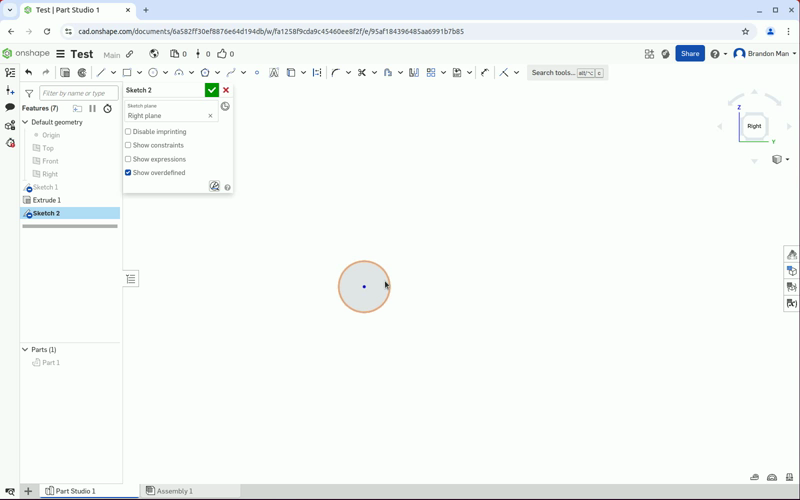
scroll(6)
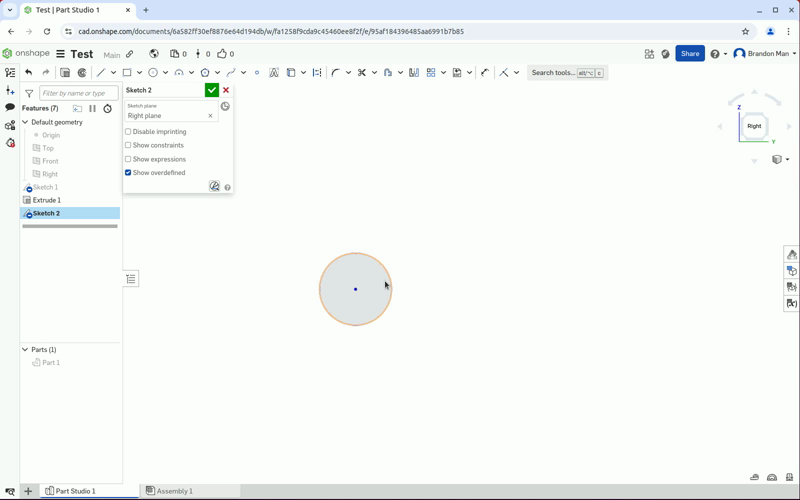
scroll(6)
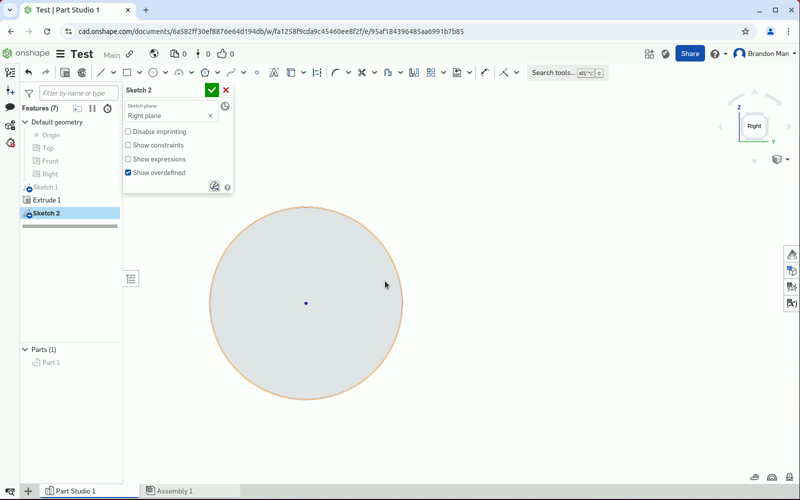
click(385, 280)
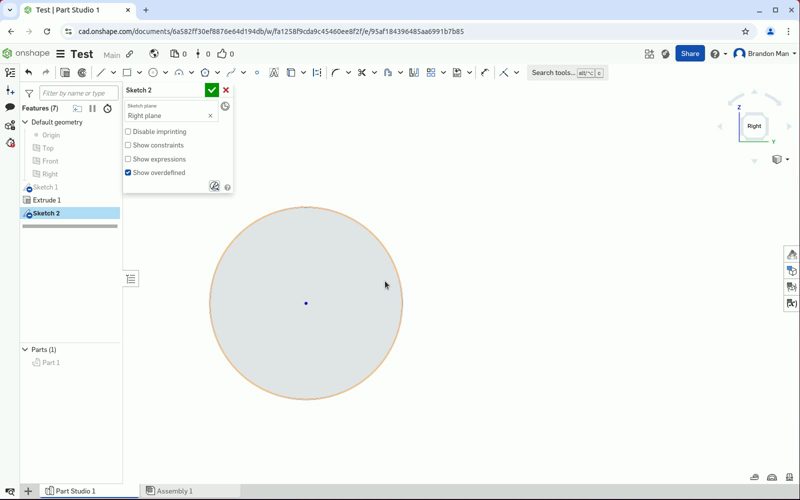
scroll(-6)
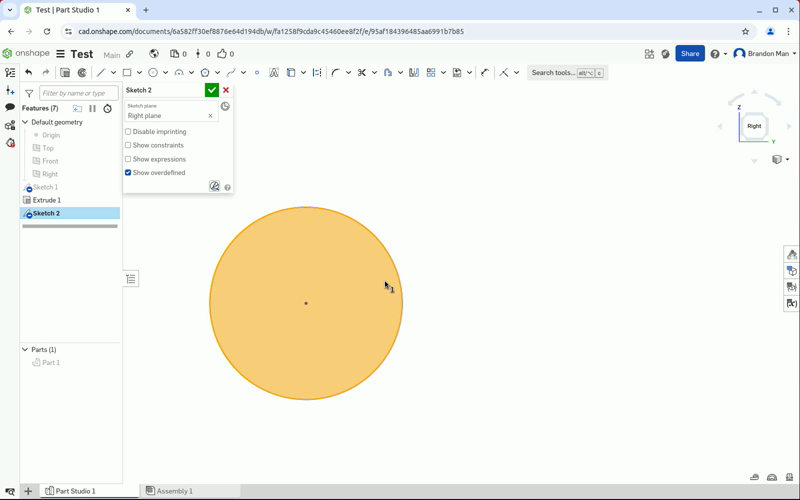
scroll(-6)
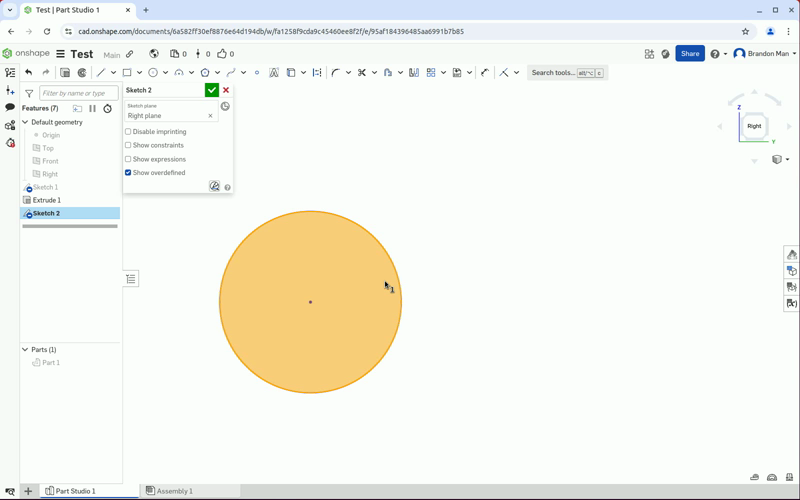
scroll(-6)
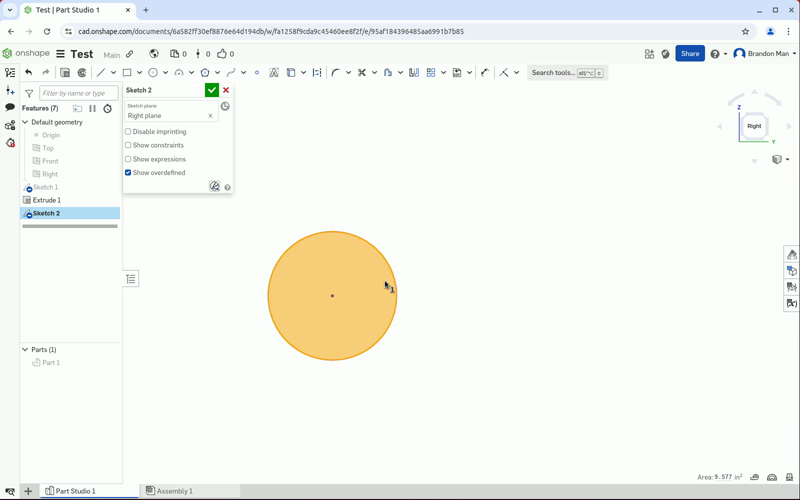
scroll(-6)
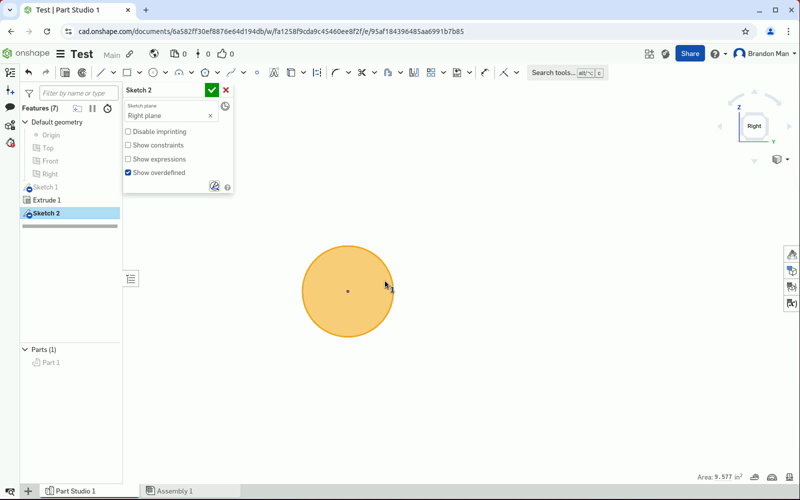
scroll(-6)
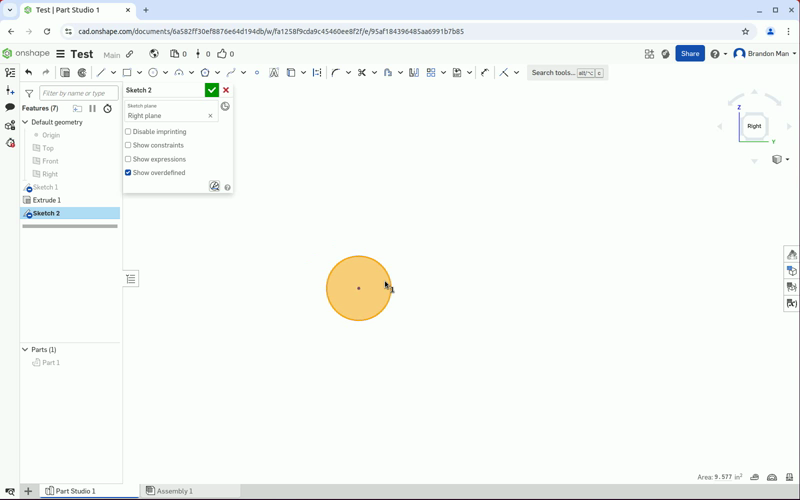
scroll(-6)
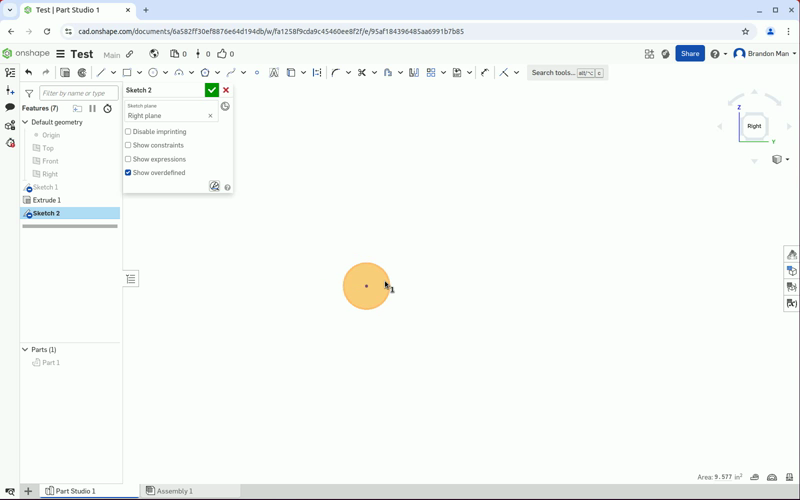
scroll(-6)
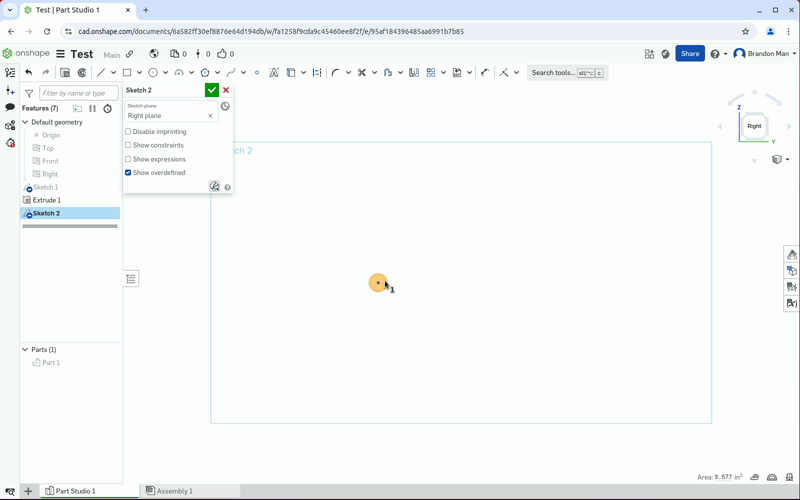
mouse_move(73, 352)
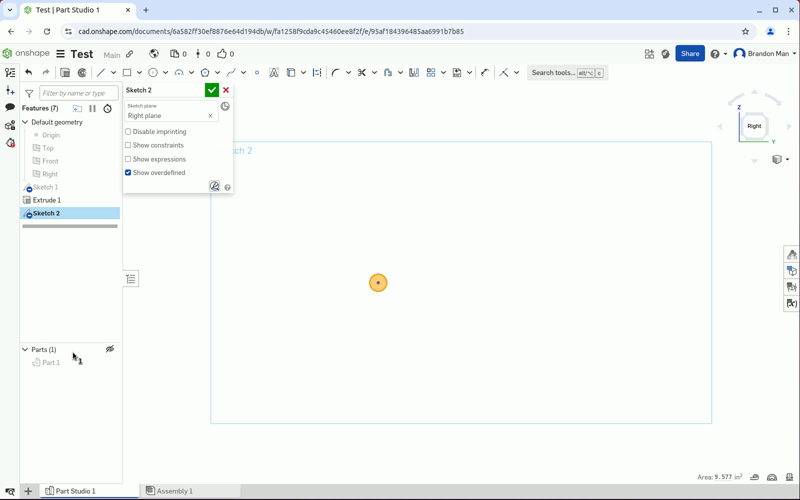
key(shift+y)
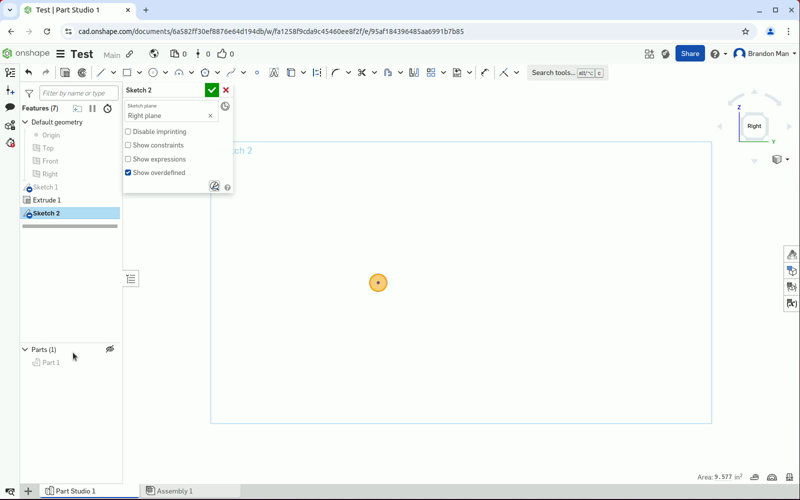
key(shift+e)
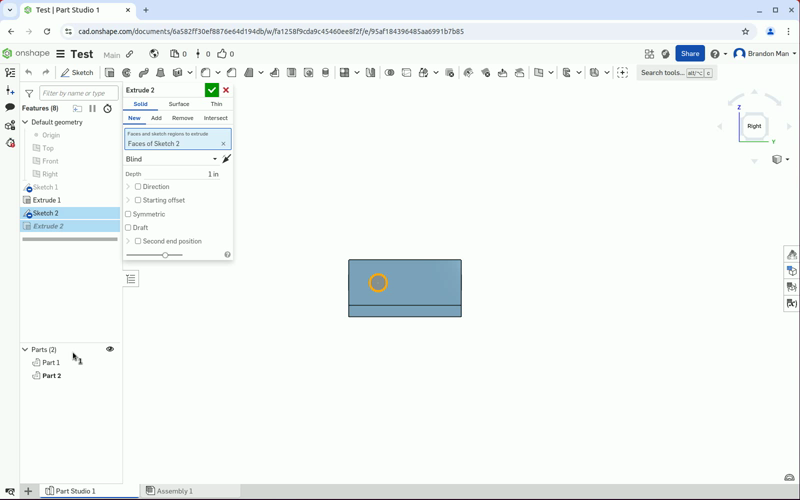
mouse_move(143, 106)
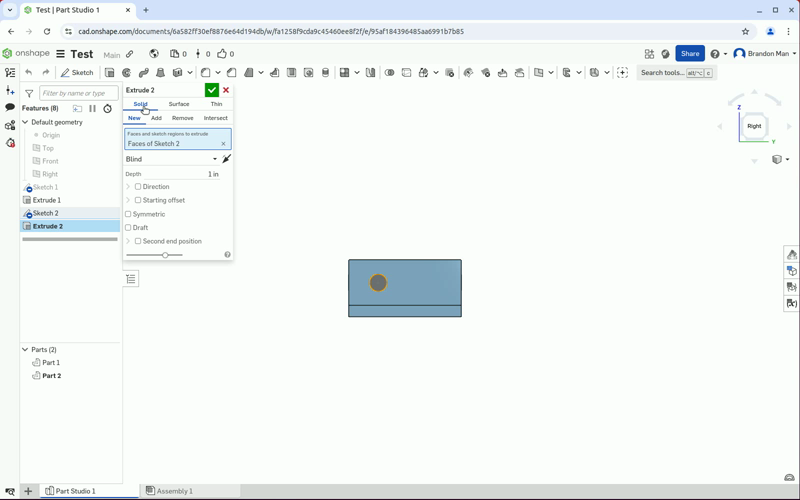
click(143, 106)
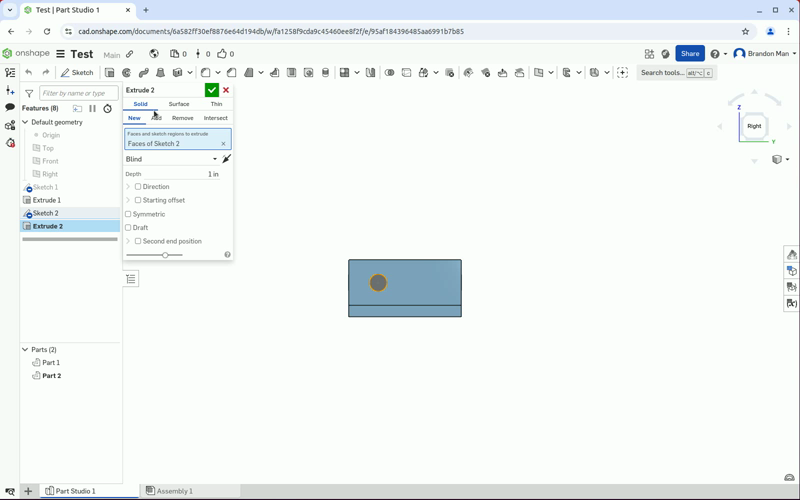
mouse_move(186, 120)
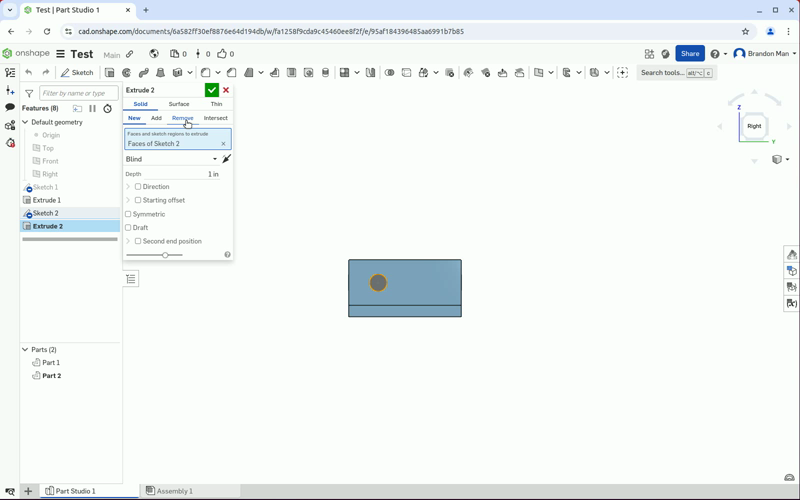
click(186, 120)
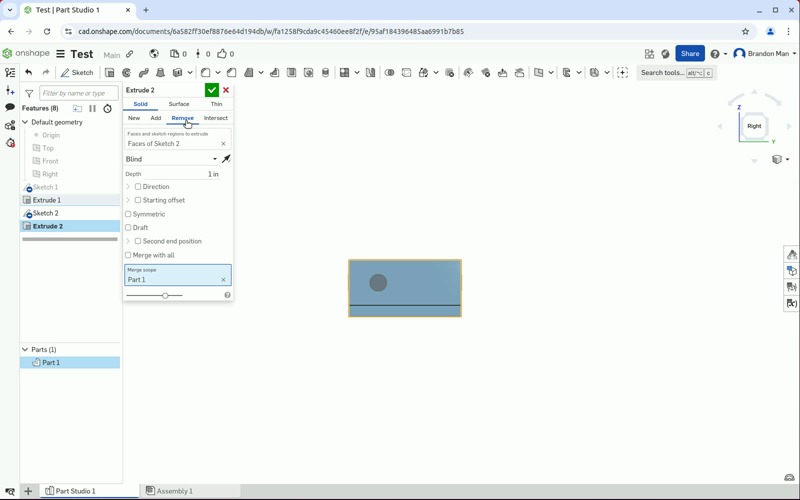
key(tab, 4)
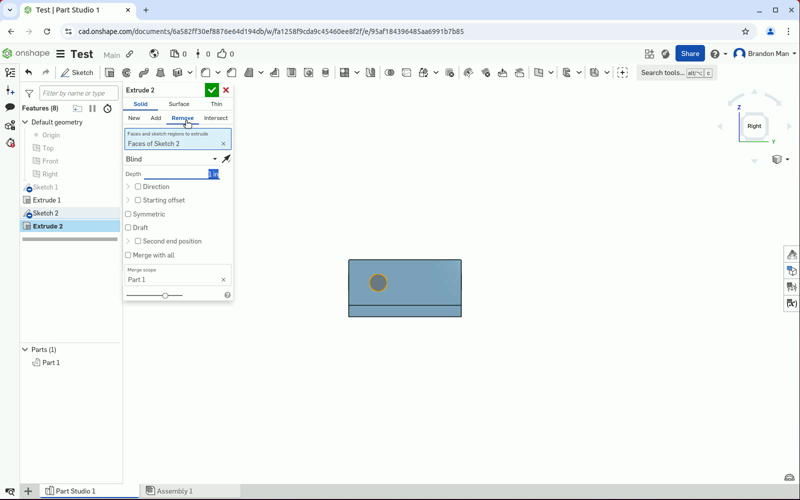
text(11.073)
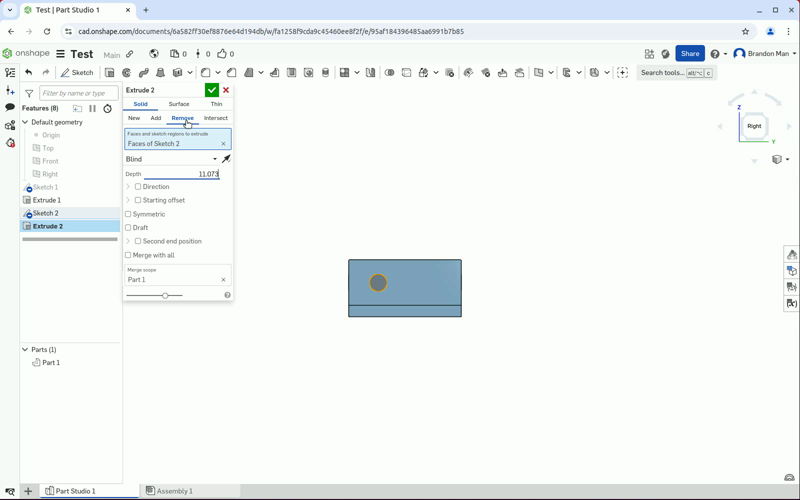
key(tab, 6)
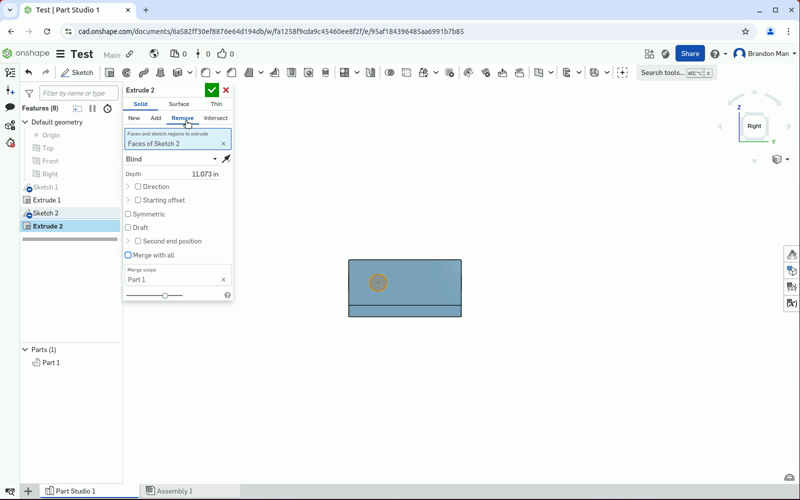
key(space)
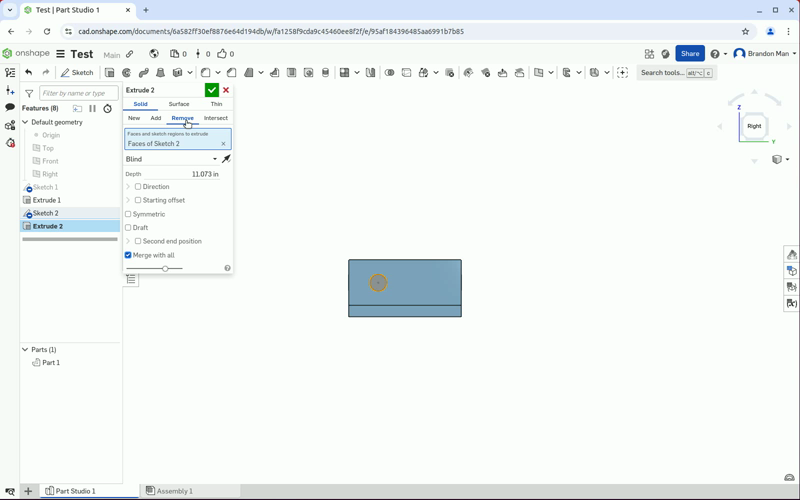
key(enter)
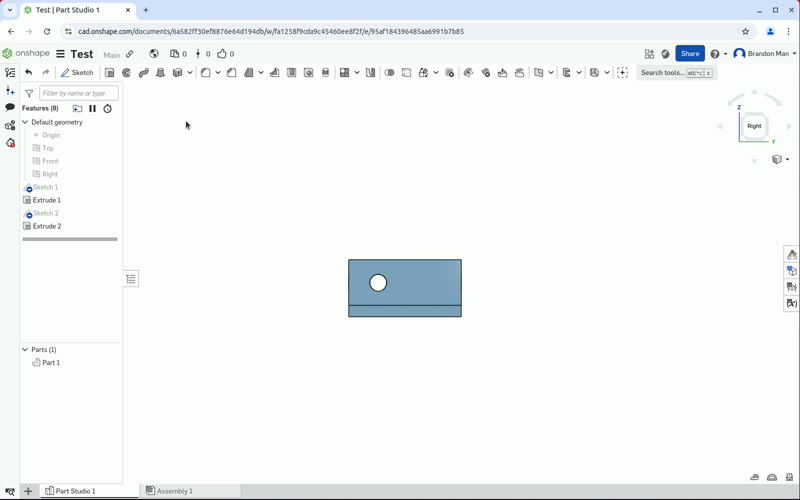
key(shift+h)
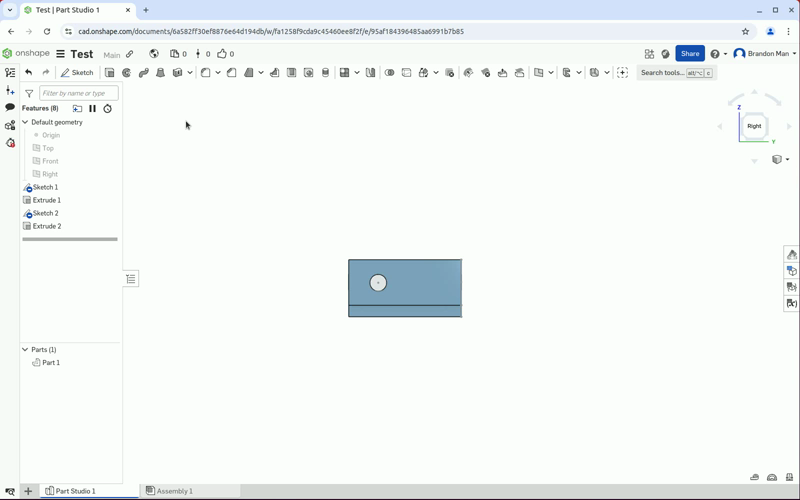
key(shift+h)
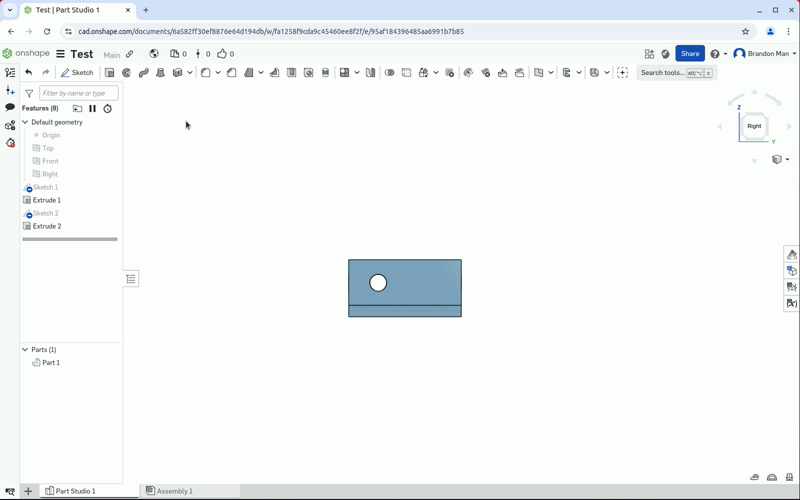
mouse_move(73, 189)
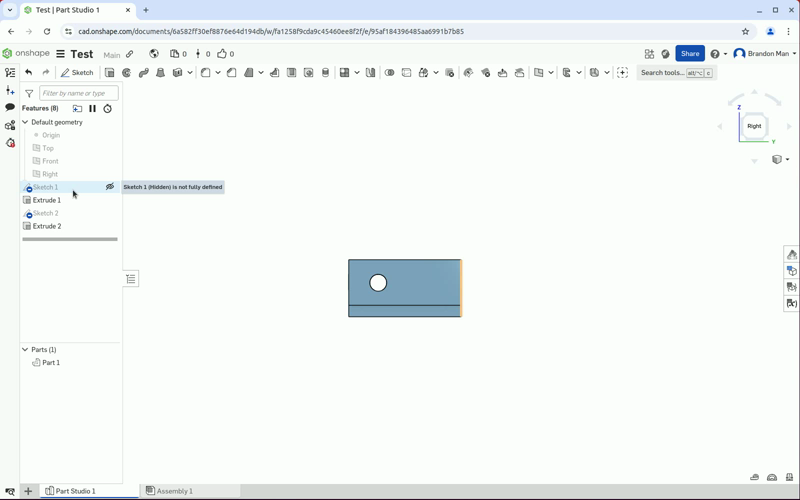
click(73, 189)
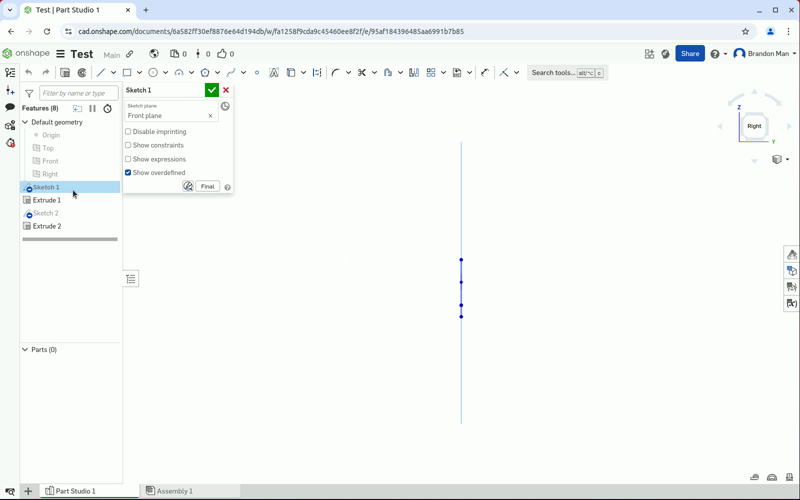
mouse_move(229, 92)
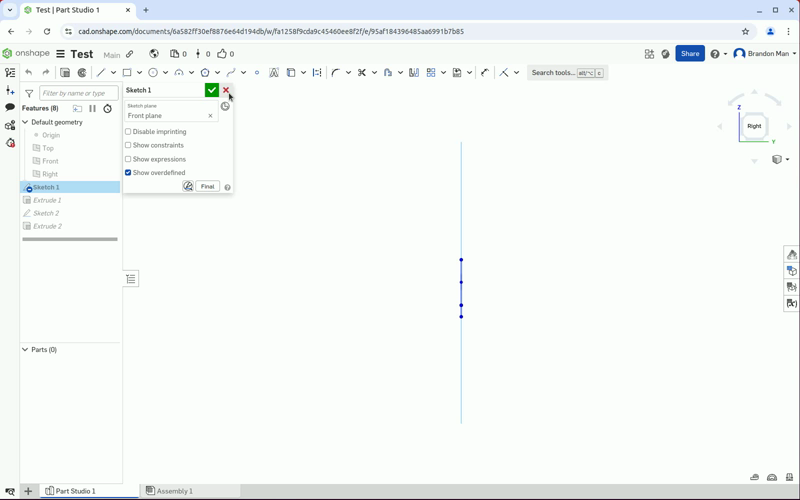
click(229, 92)
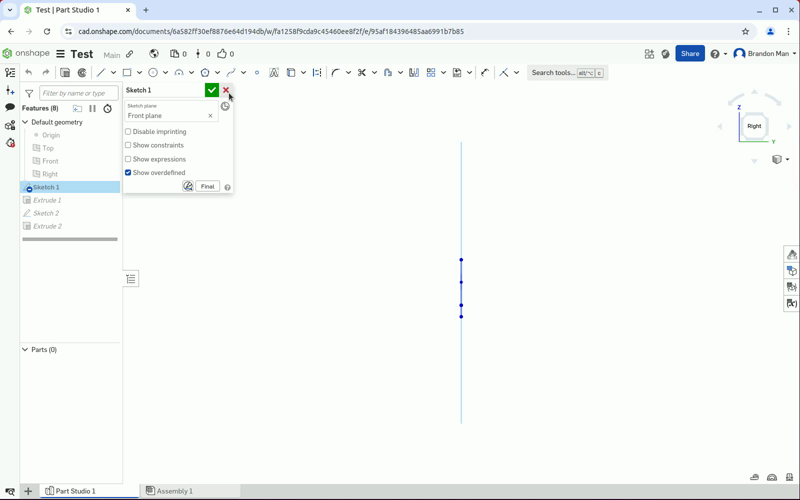
key(shift+s)
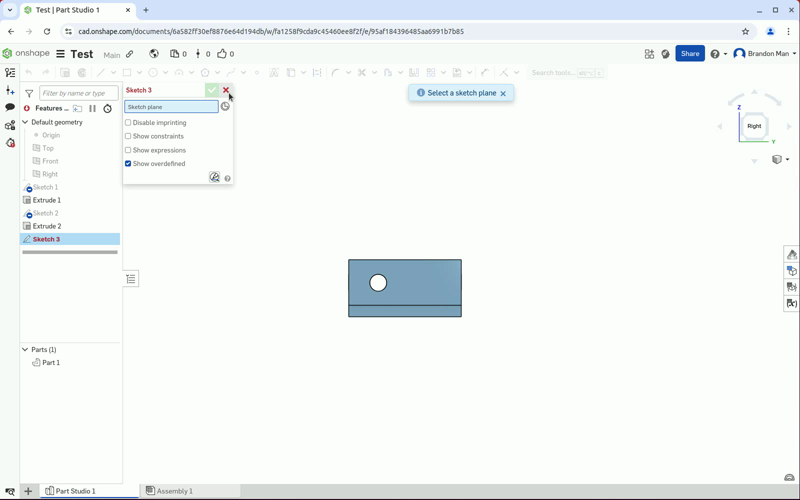
mouse_move(73, 176)
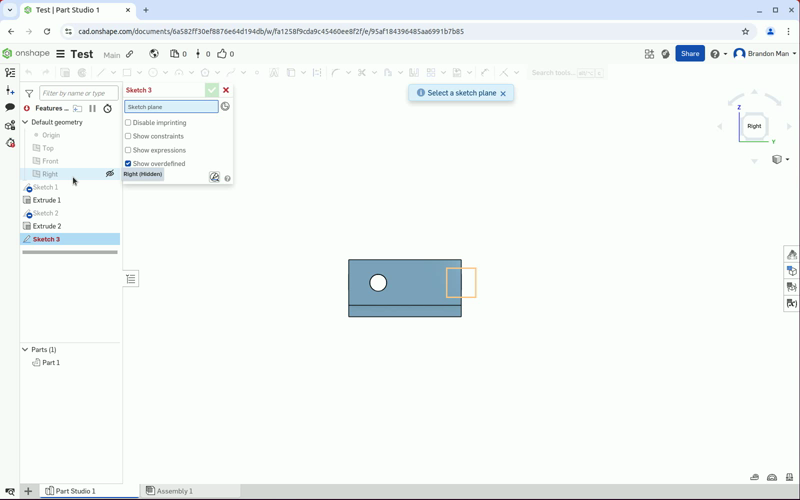
click(73, 176)
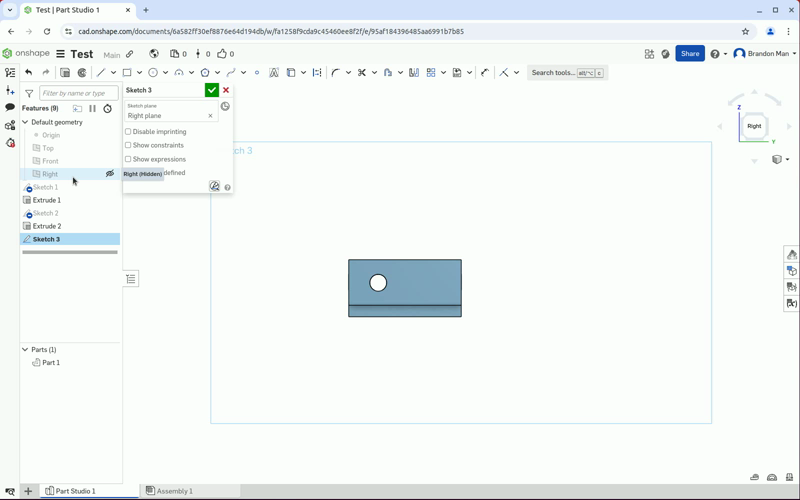
mouse_move(73, 352)
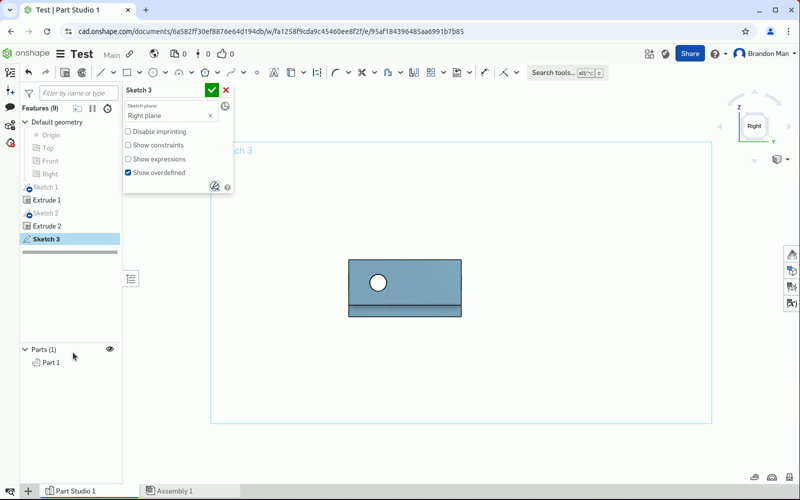
key(y)
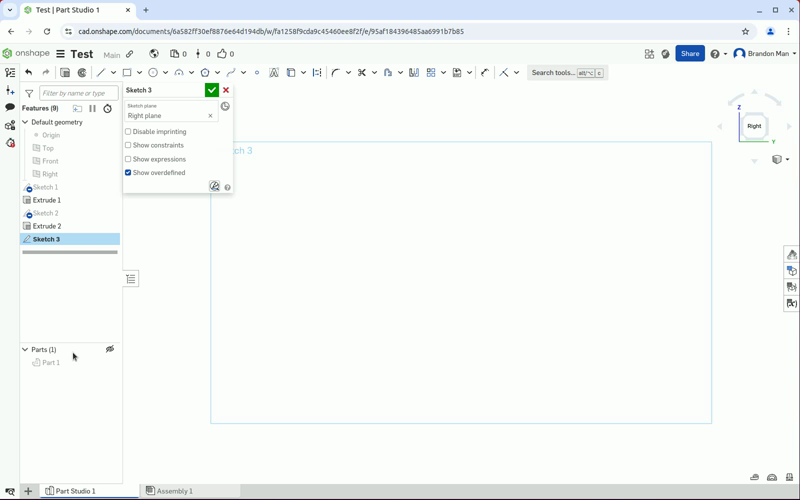
key(l)
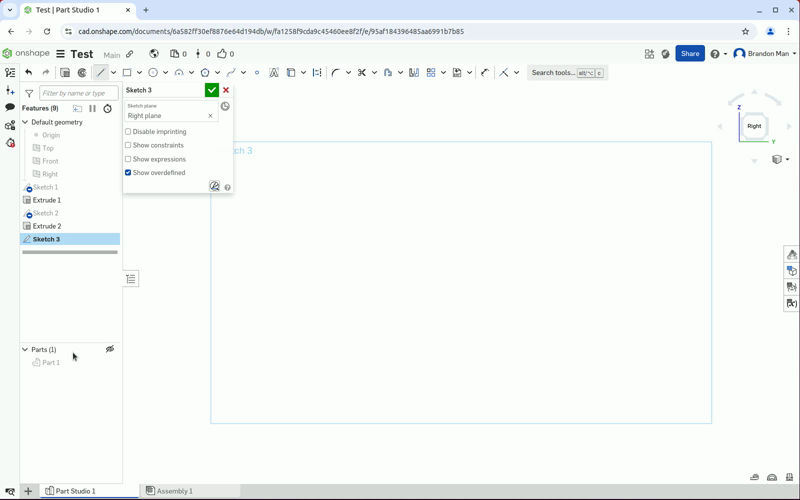
key_down(shift)
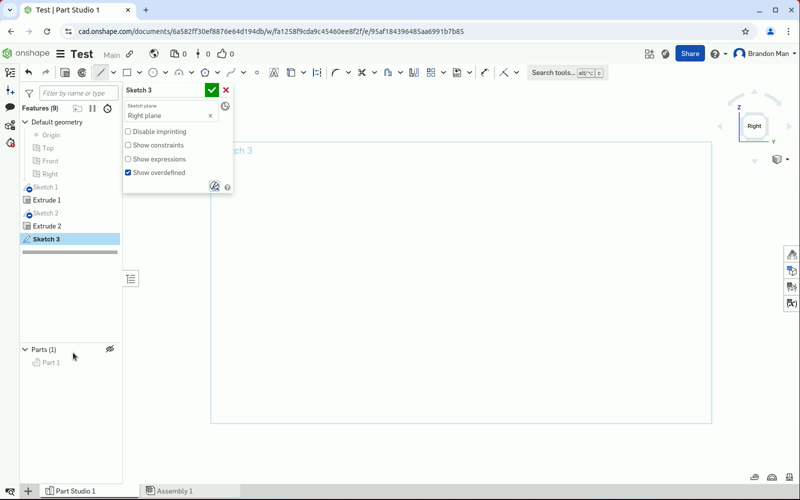
mouse_move(432, 291)
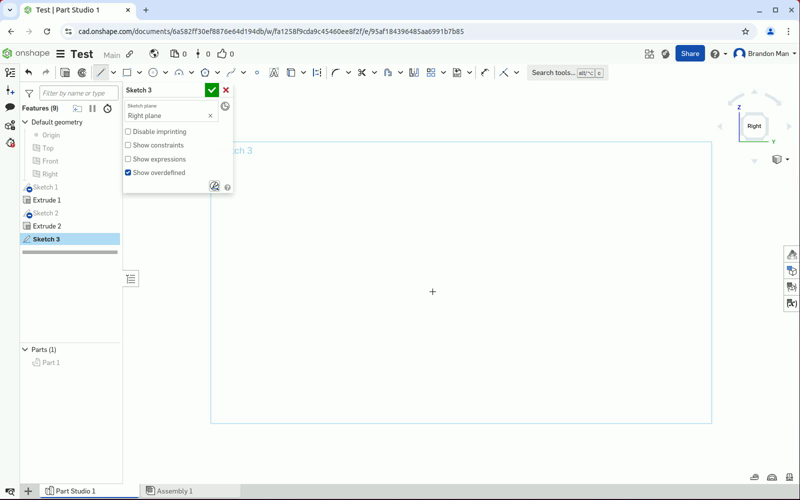
click(432, 291)
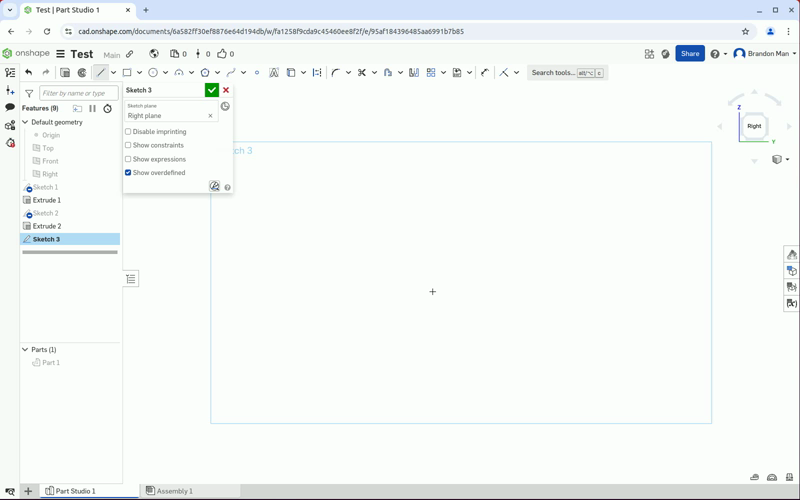
key_up(shift)
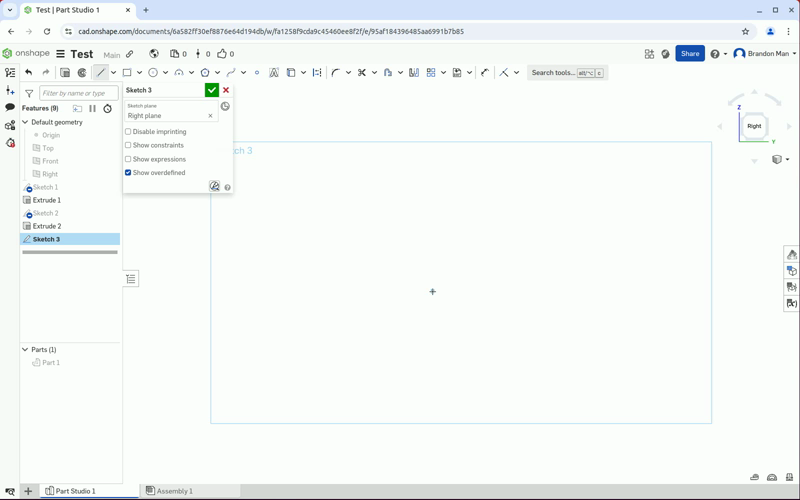
key_down(shift)
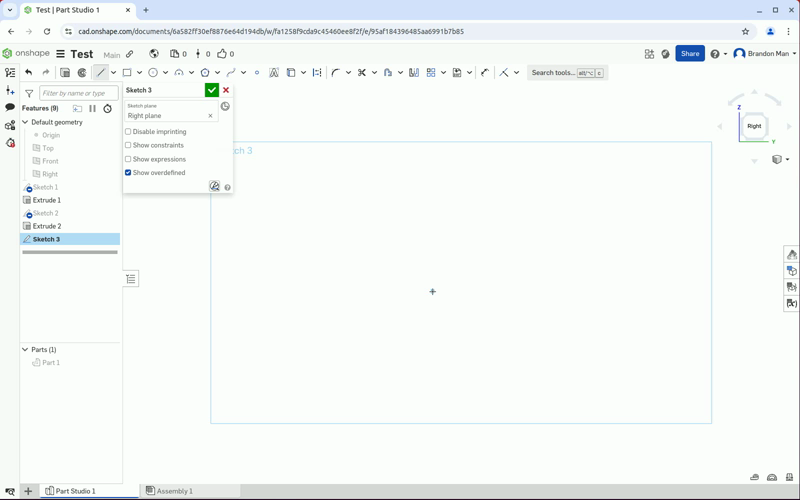
mouse_move(462, 291)
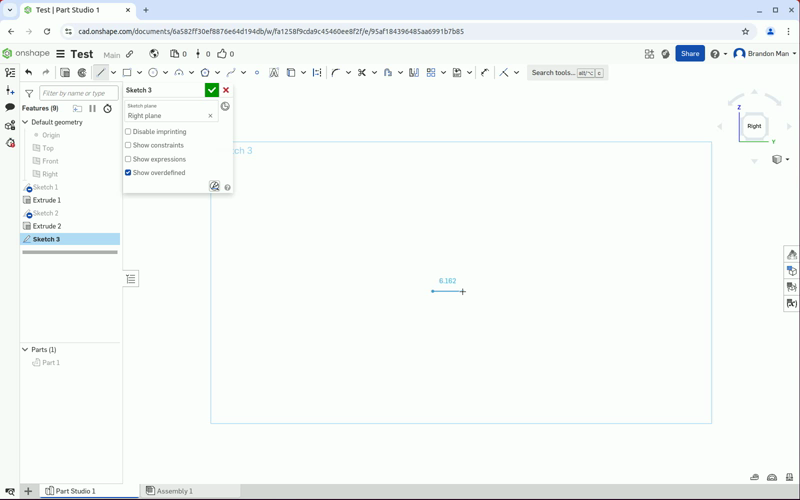
mouse_move(432, 273)
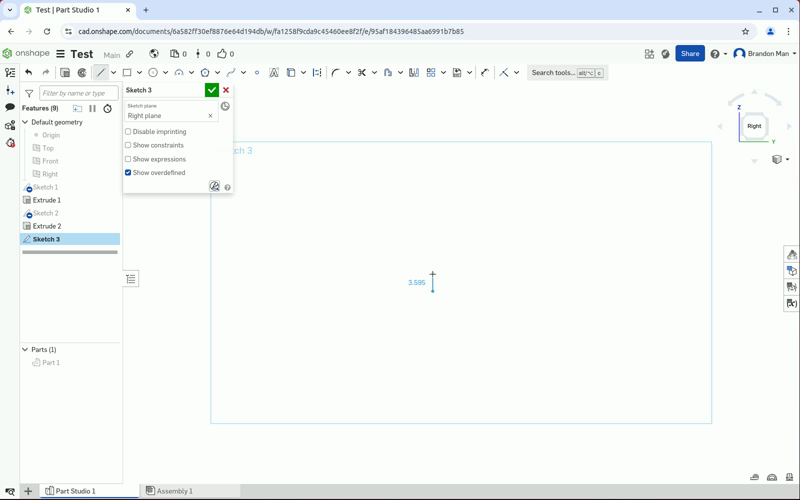
click(432, 273)
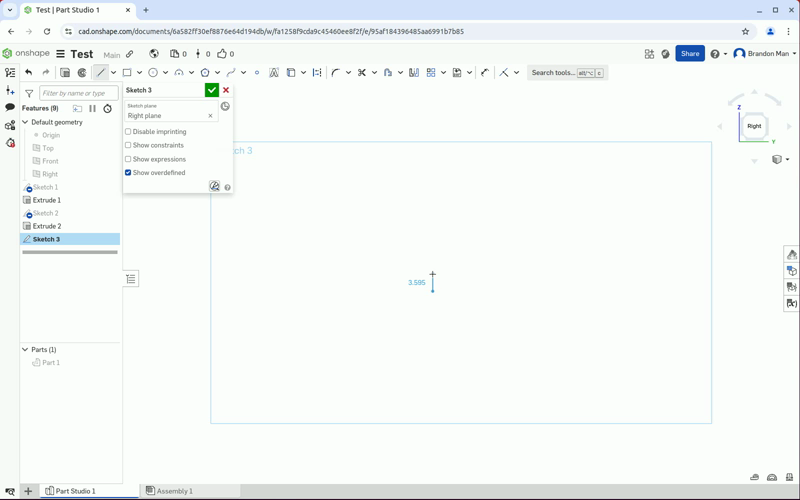
key_up(shift)
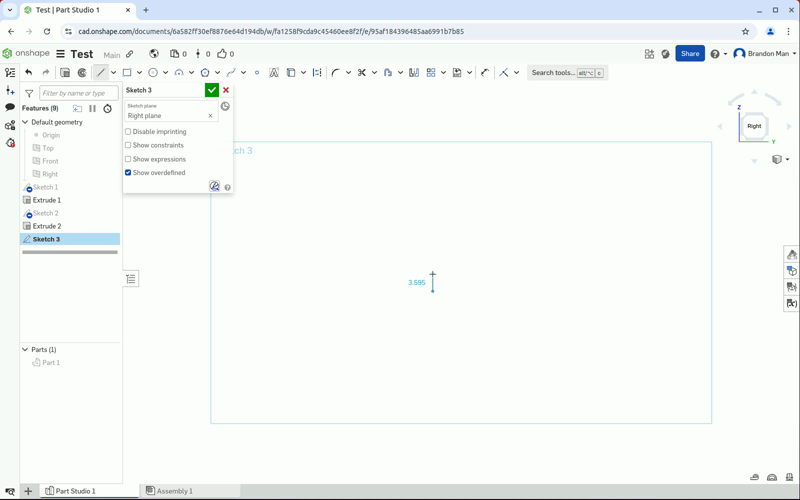
key(esc)
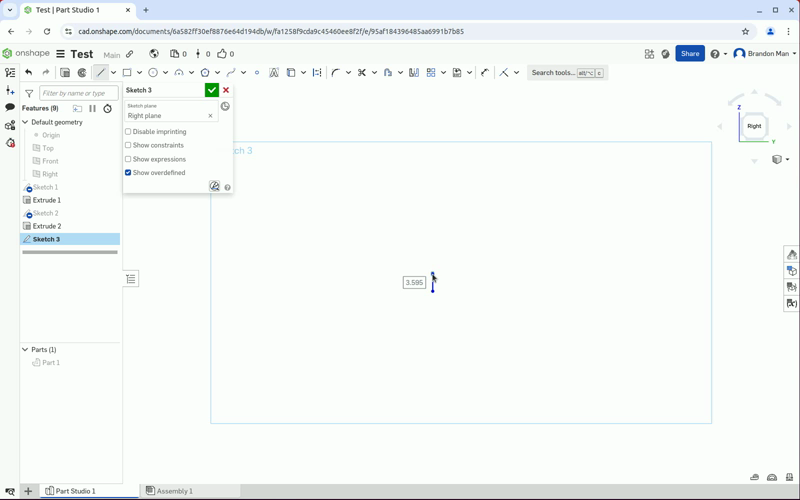
key(a)
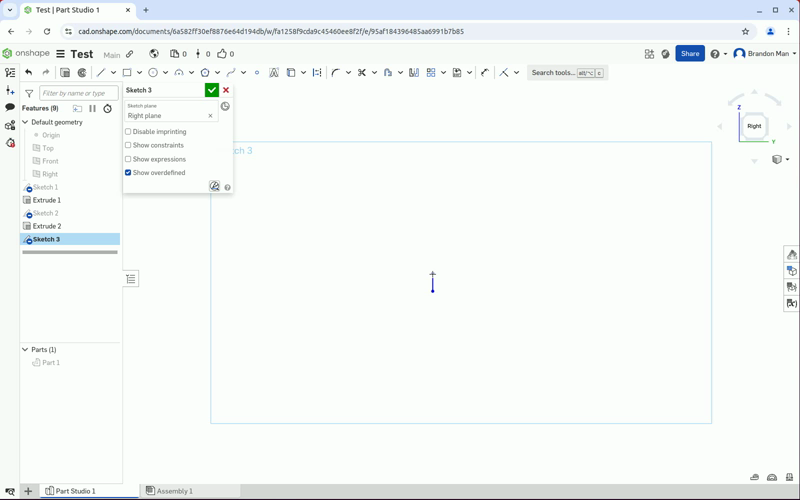
mouse_move(432, 273)
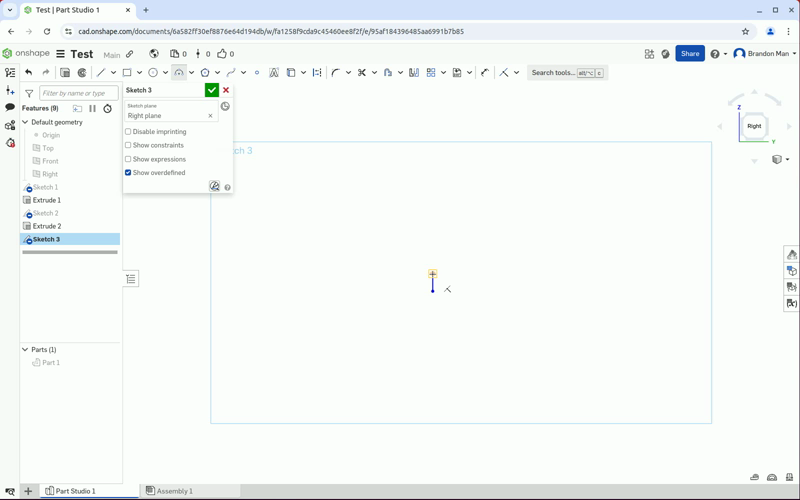
click(432, 273)
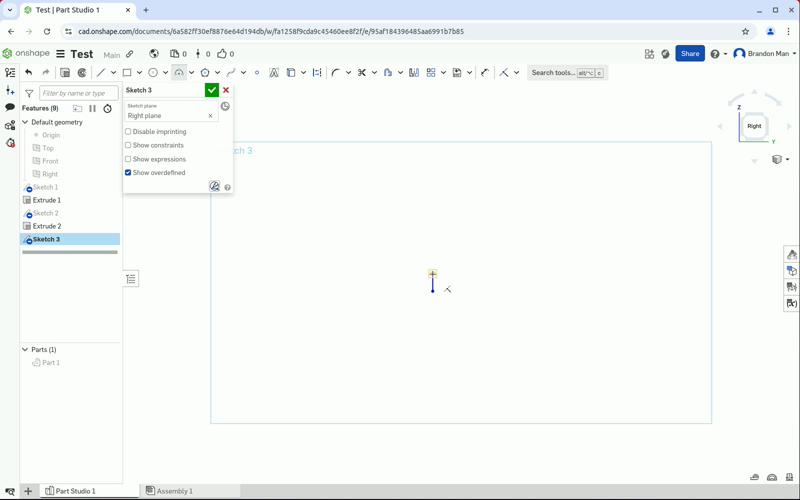
mouse_move(432, 291)
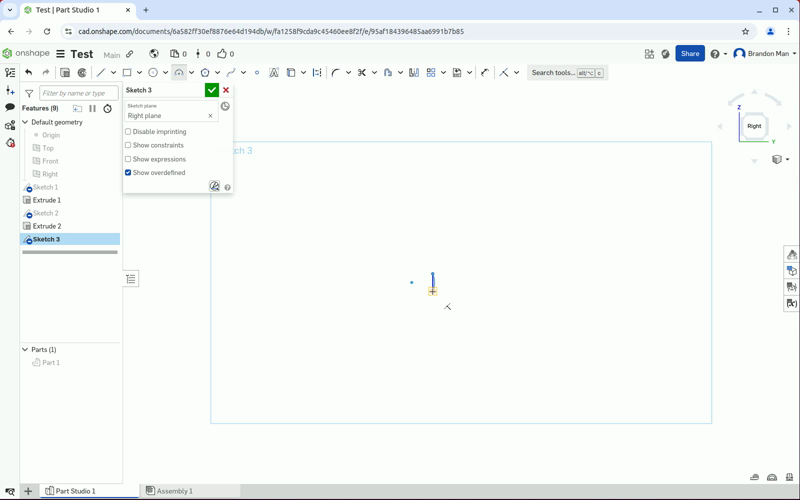
click(432, 291)
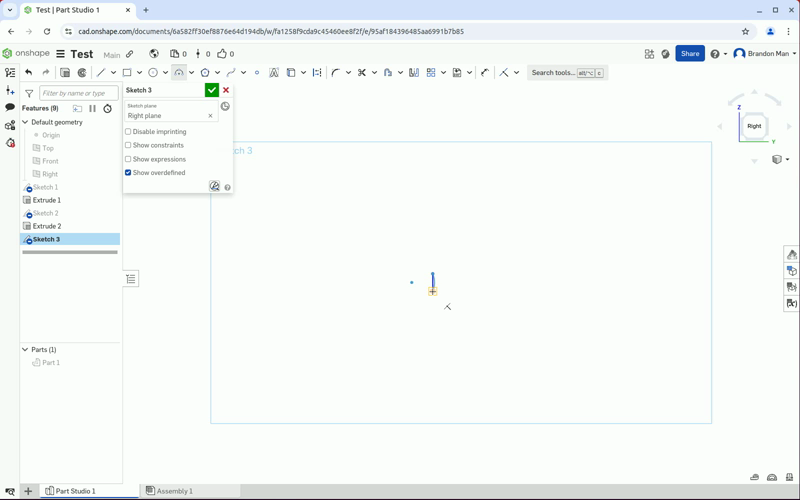
key_down(shift)
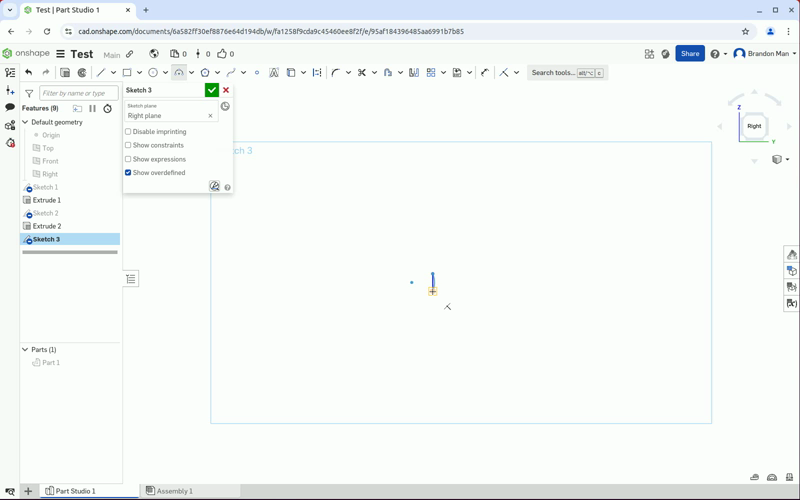
mouse_move(423, 282)
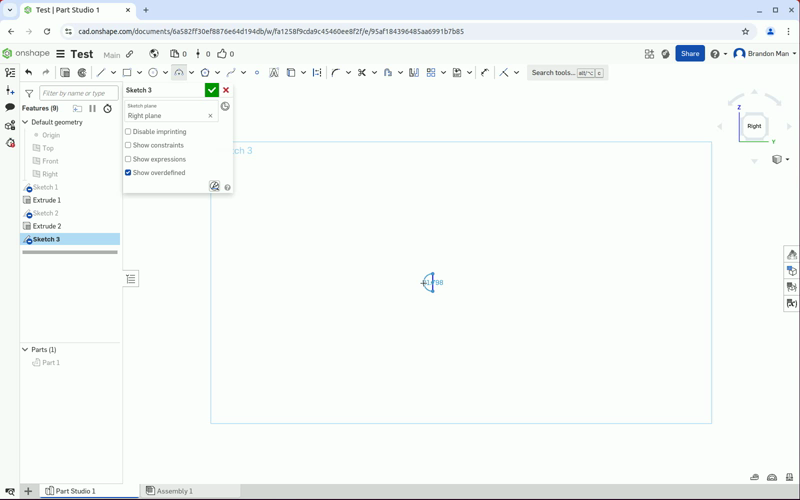
click(423, 282)
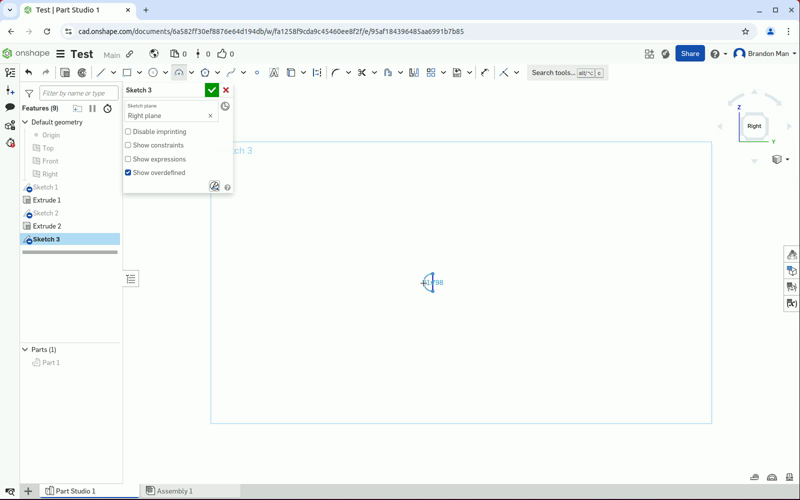
key_up(shift)
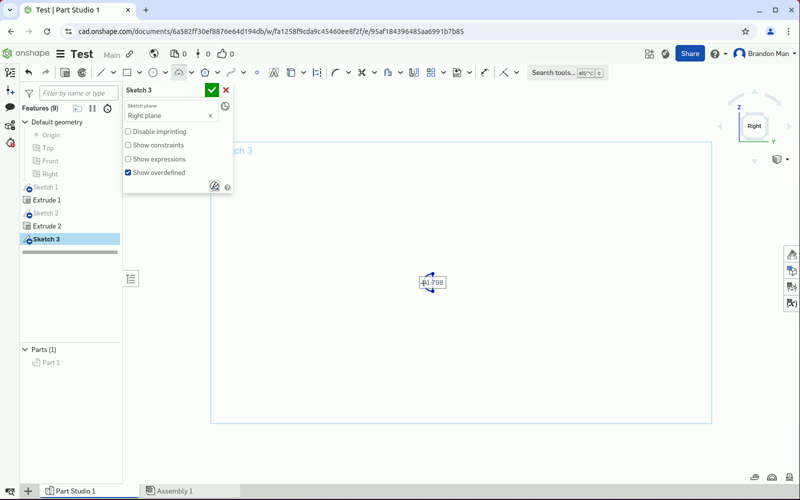
key(esc)
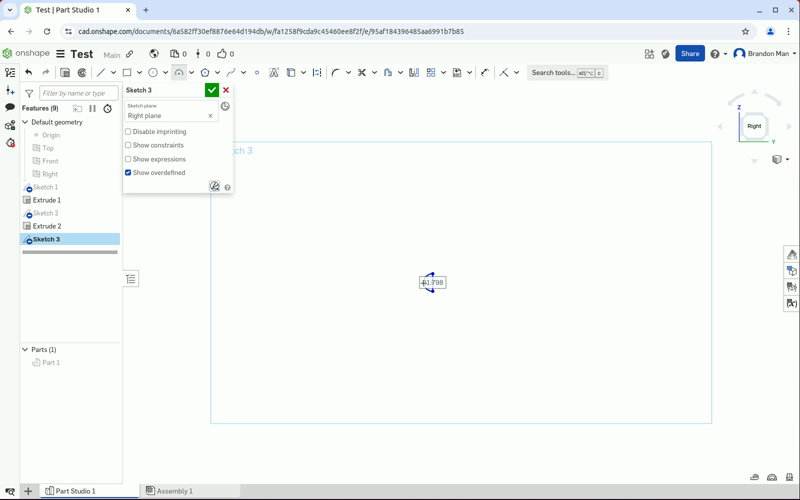
mouse_move(426, 278)
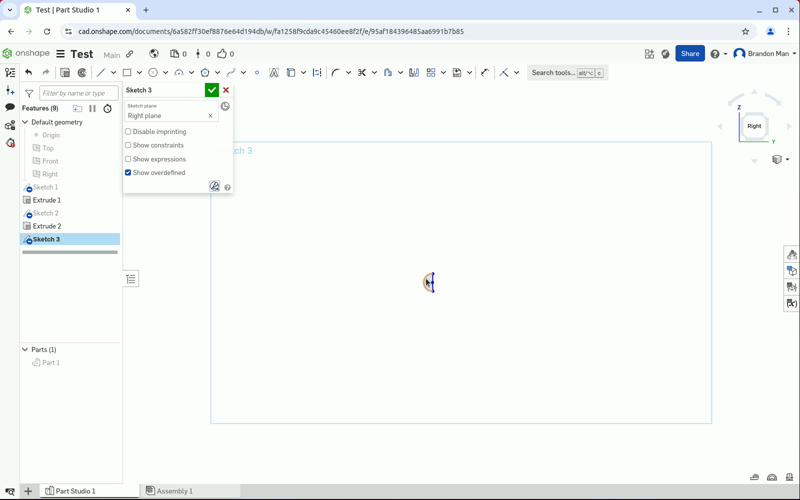
scroll(6)
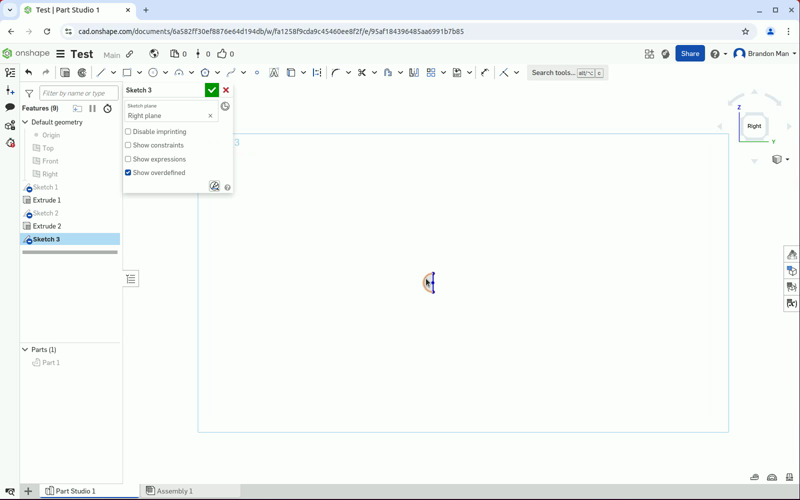
scroll(6)
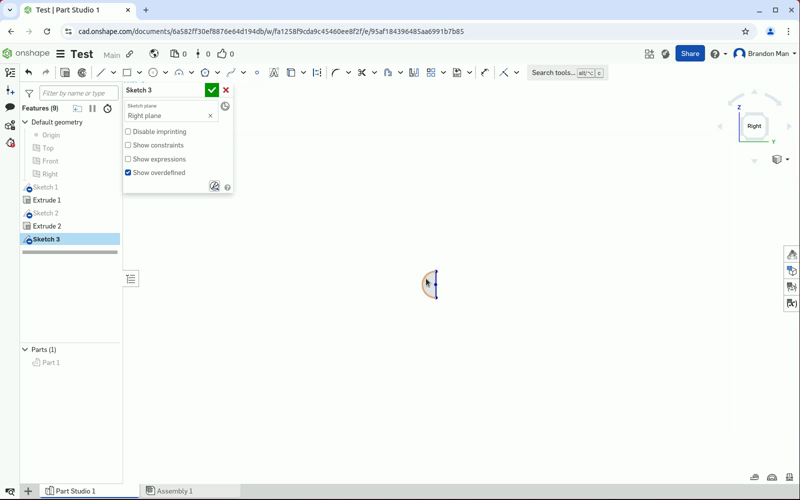
scroll(6)
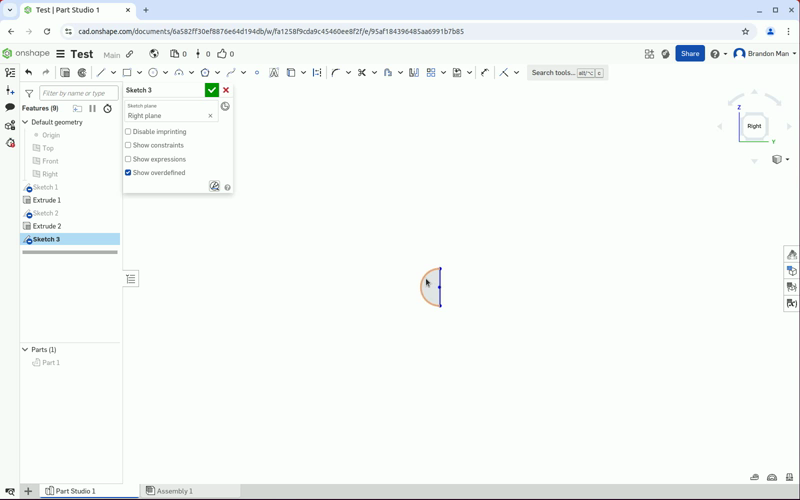
scroll(6)
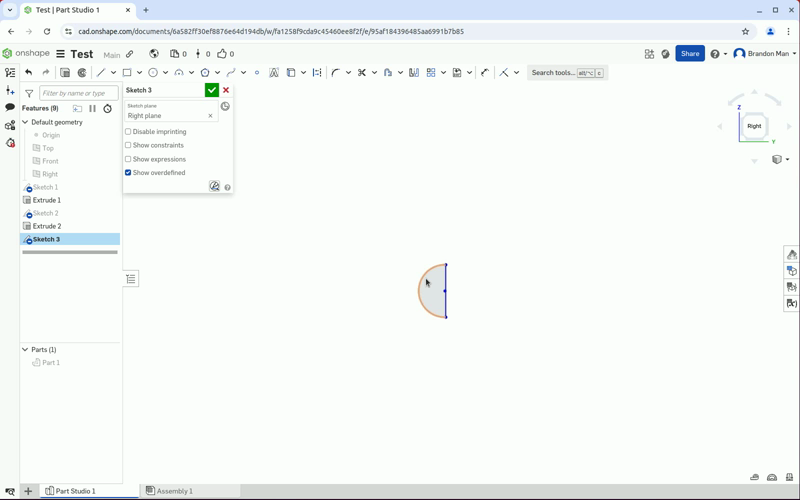
scroll(6)
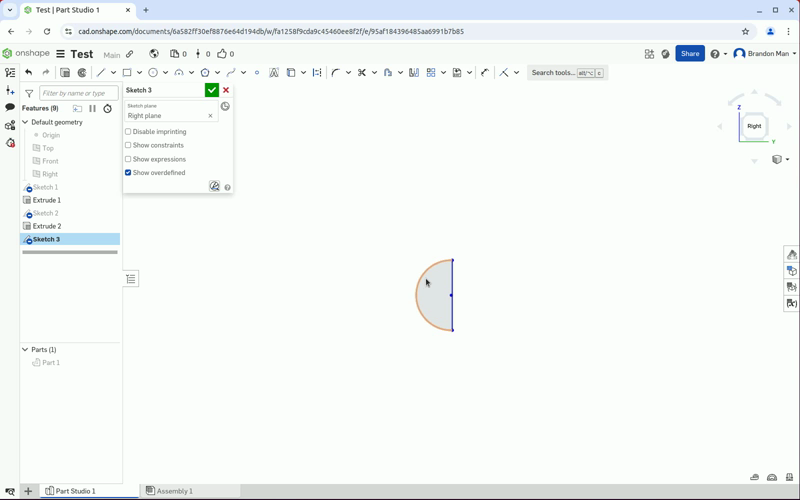
scroll(6)
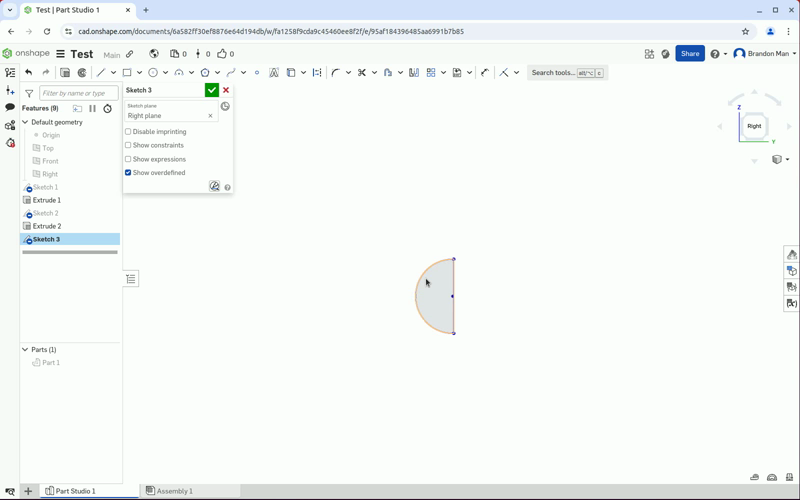
scroll(6)
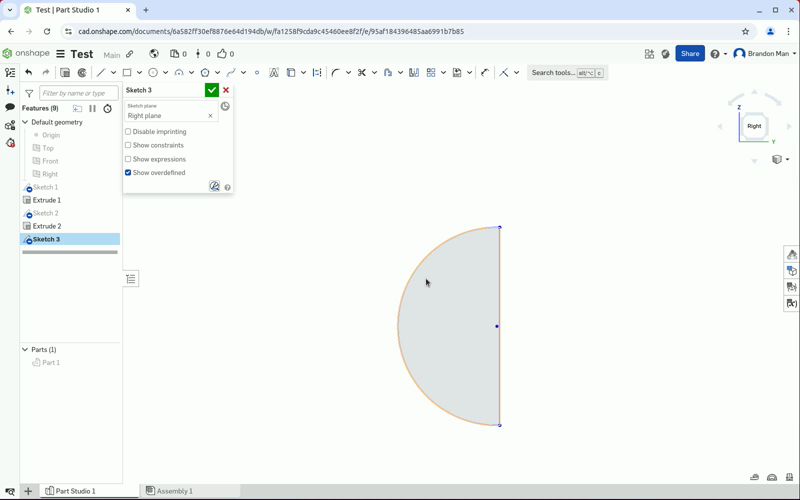
click(426, 278)
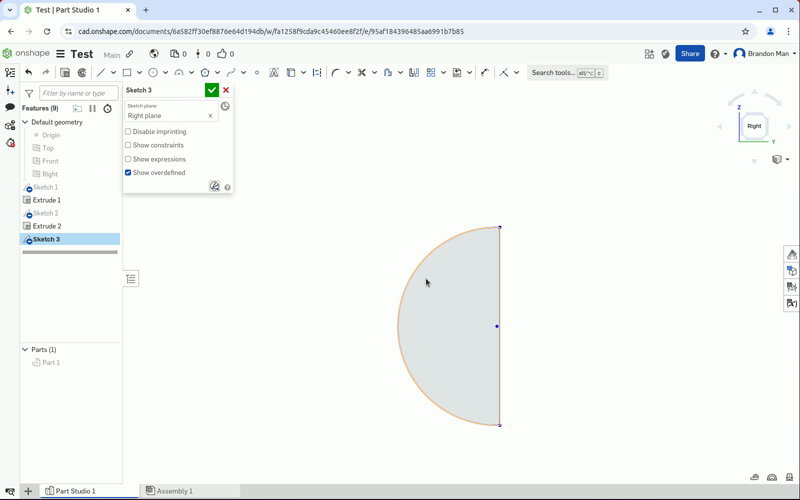
scroll(-6)
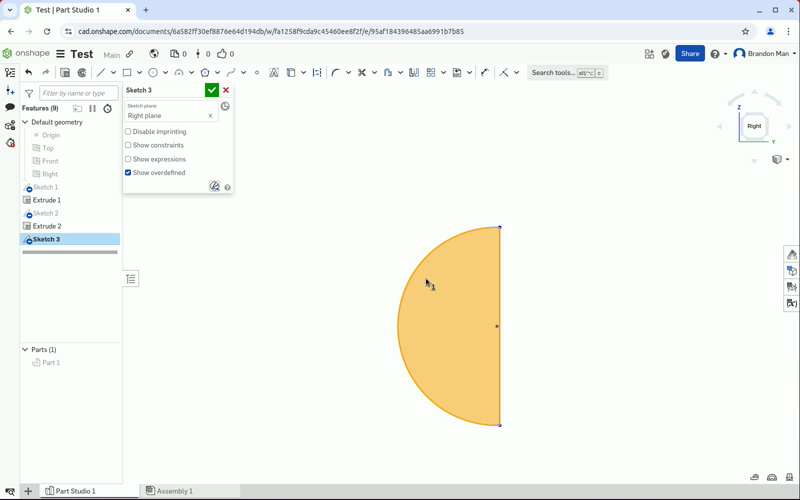
scroll(-6)
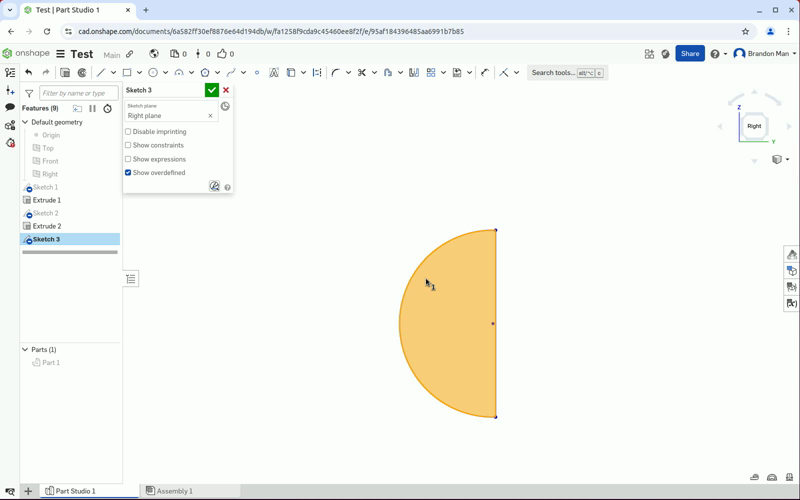
scroll(-6)
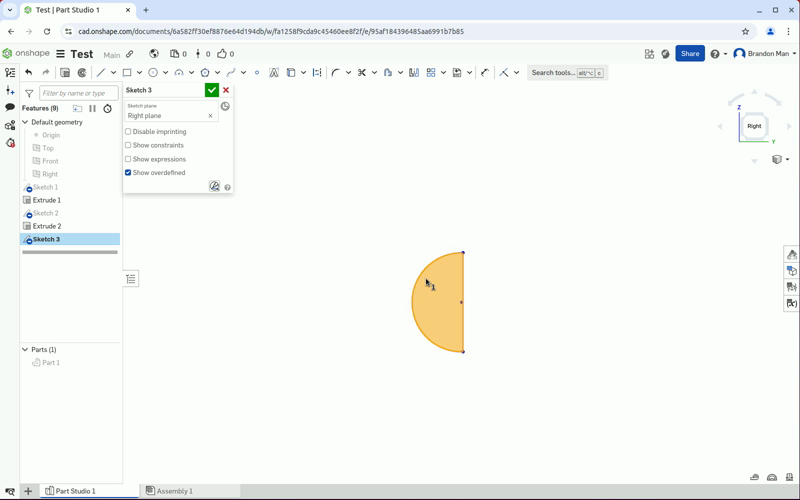
scroll(-6)
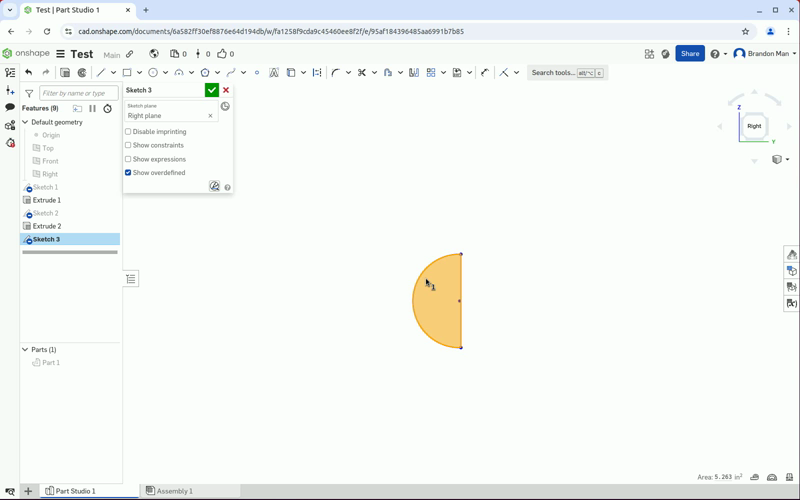
scroll(-6)
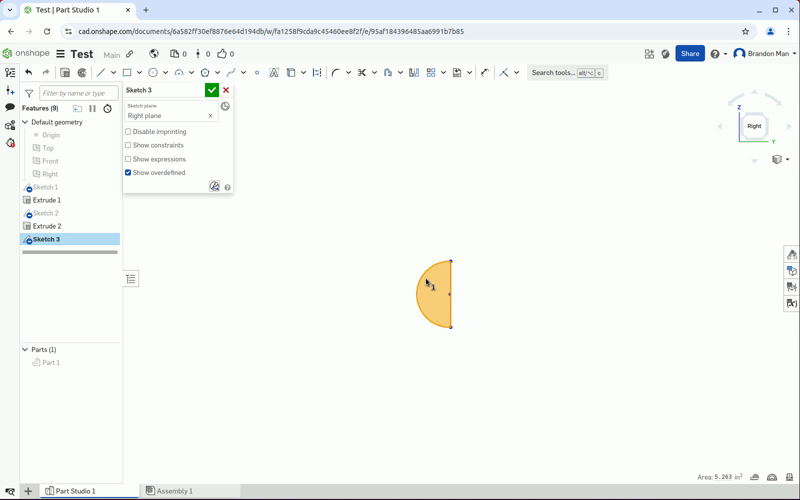
scroll(-6)
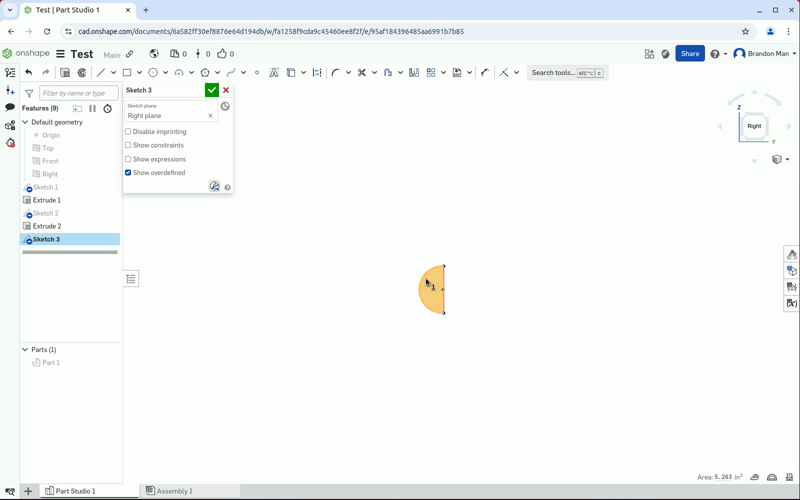
scroll(-6)
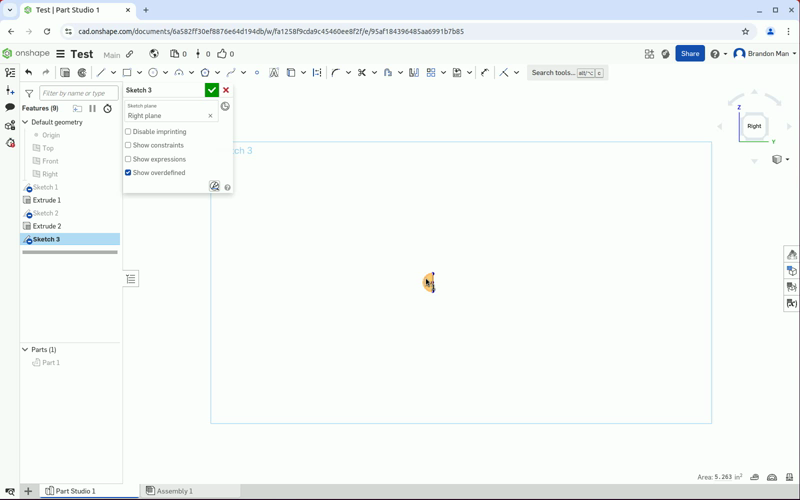
mouse_move(73, 352)
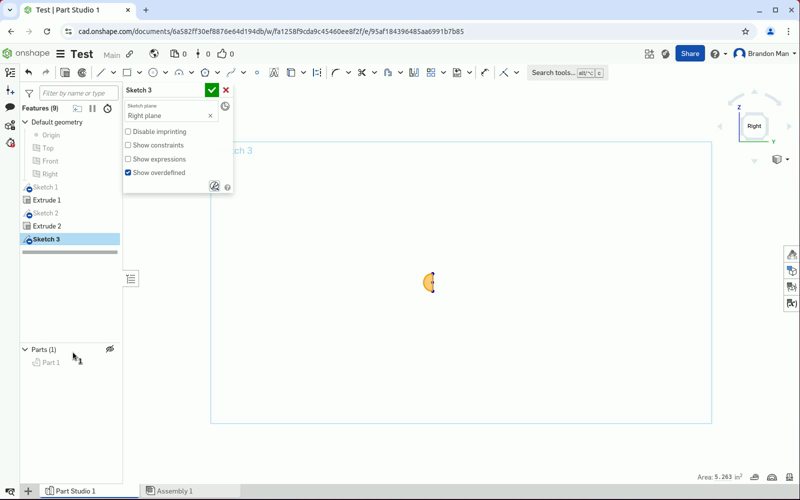
key(shift+y)
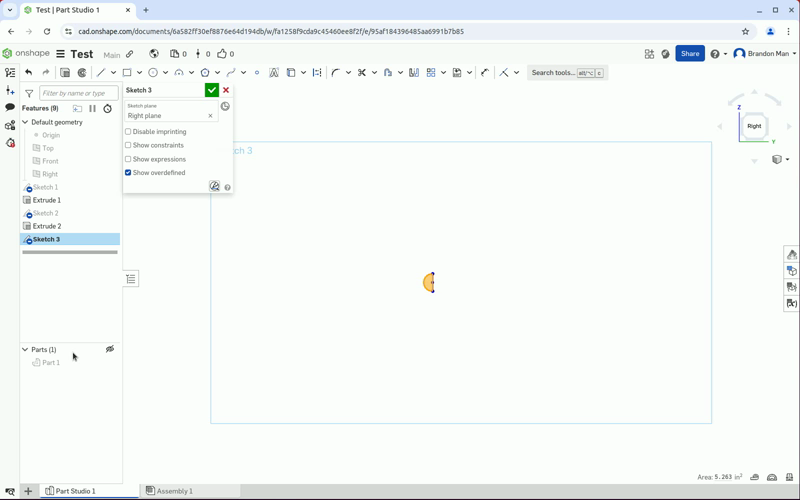
key(shift+e)
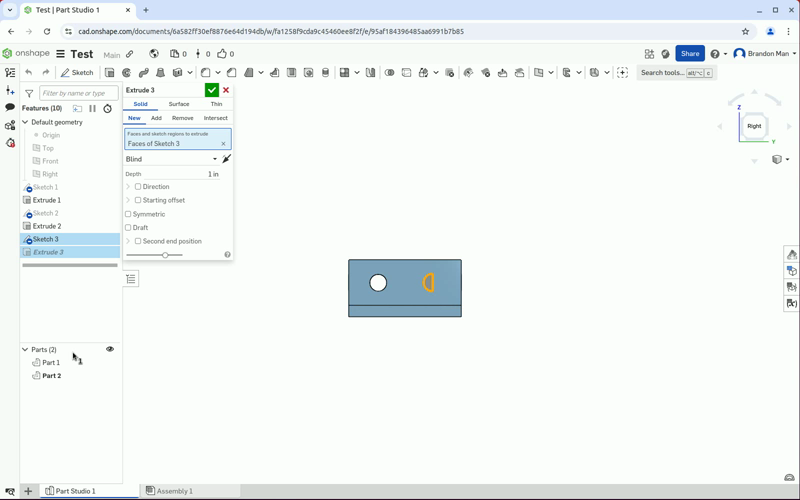
mouse_move(143, 106)
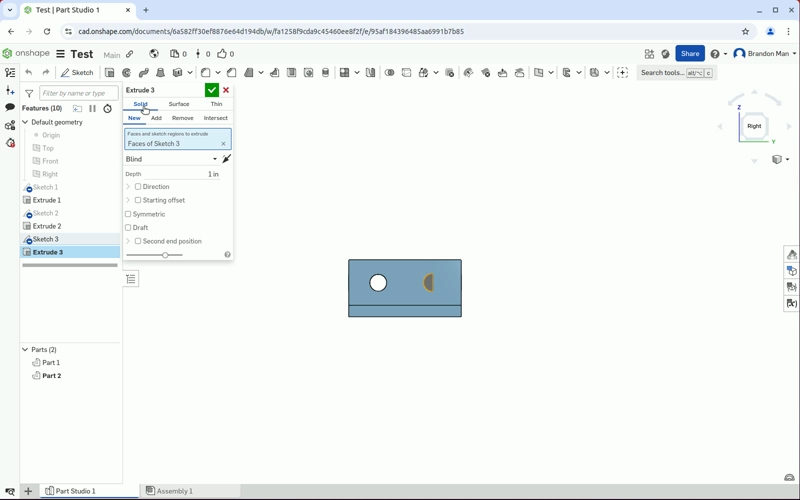
click(143, 106)
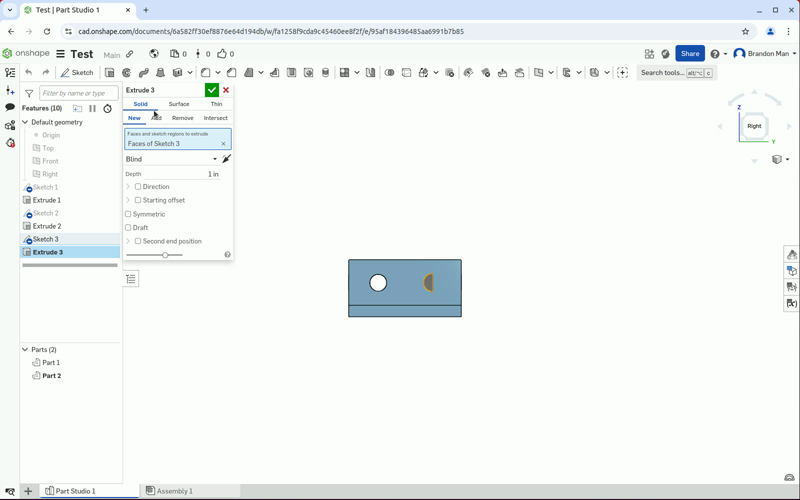
mouse_move(186, 120)
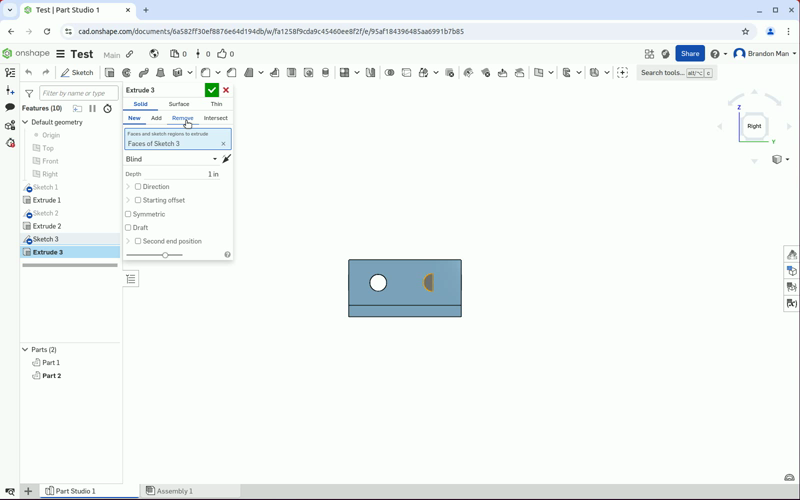
click(186, 120)
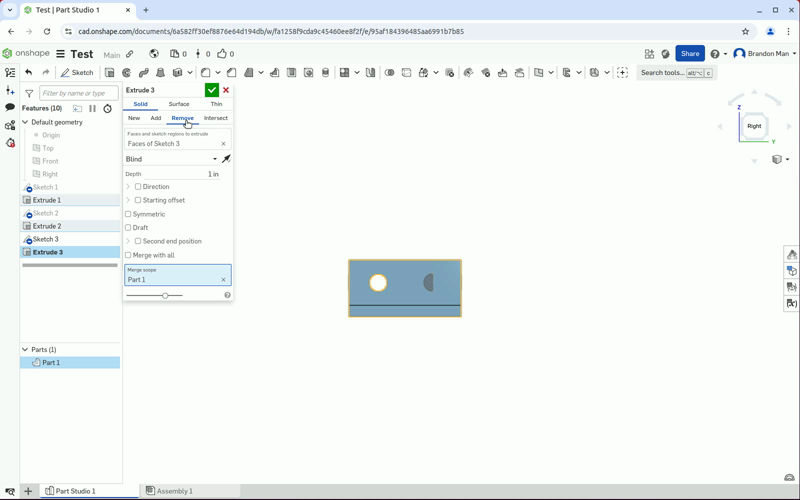
key(tab, 4)
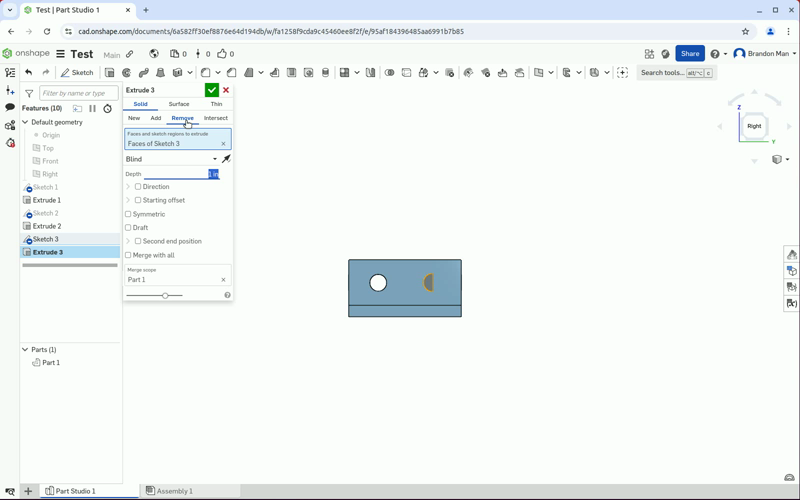
text(11.073)
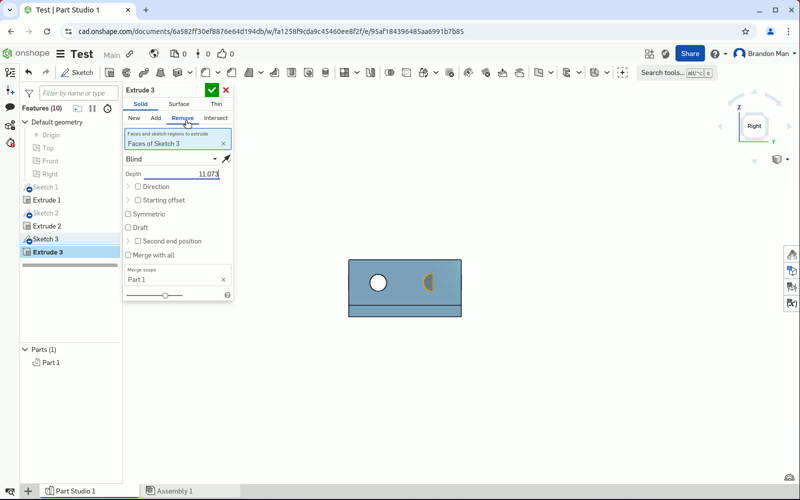
key(tab, 6)
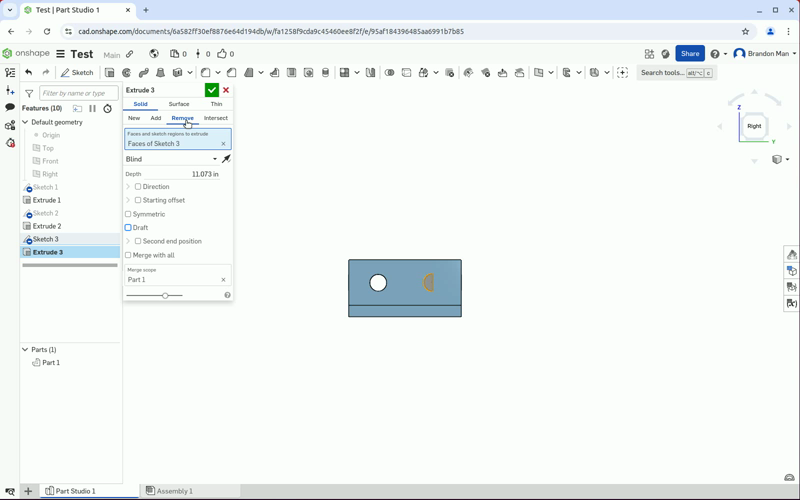
key(space)
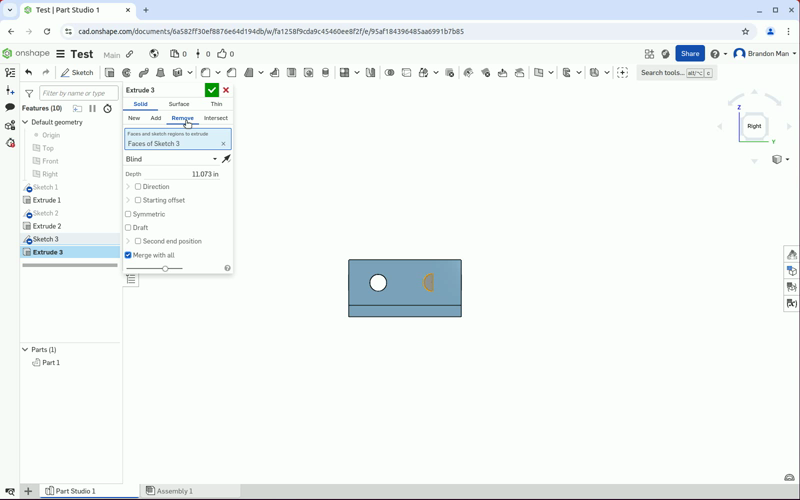
key(enter)
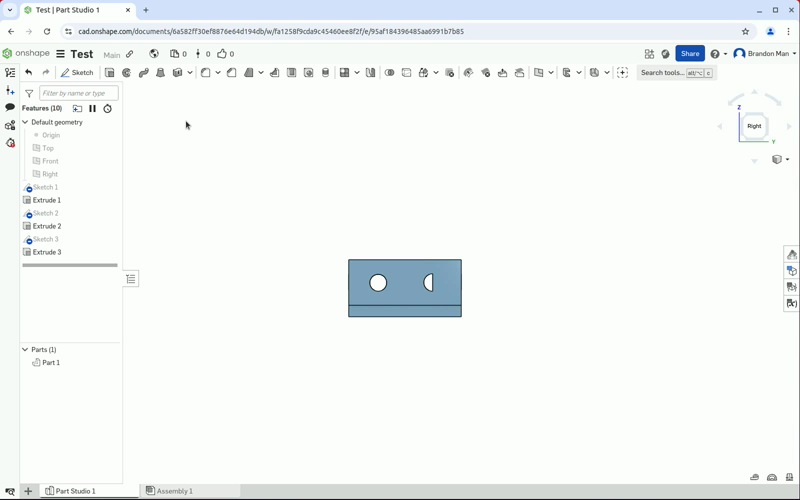
key(shift+h)
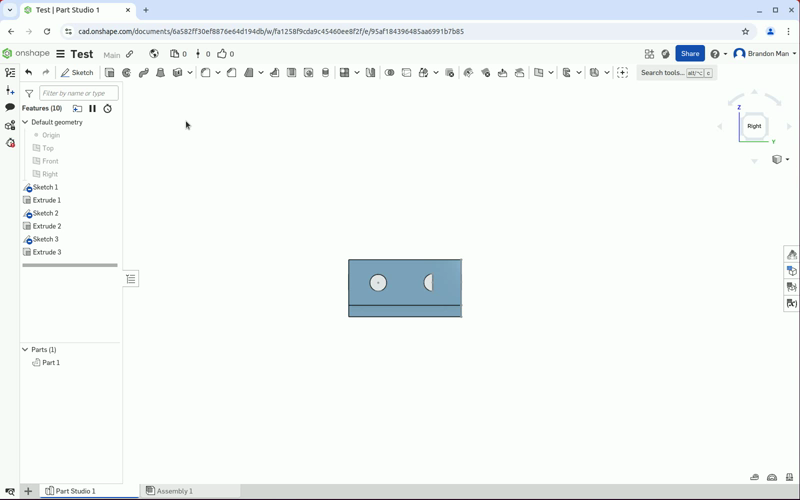
key(shift+h)
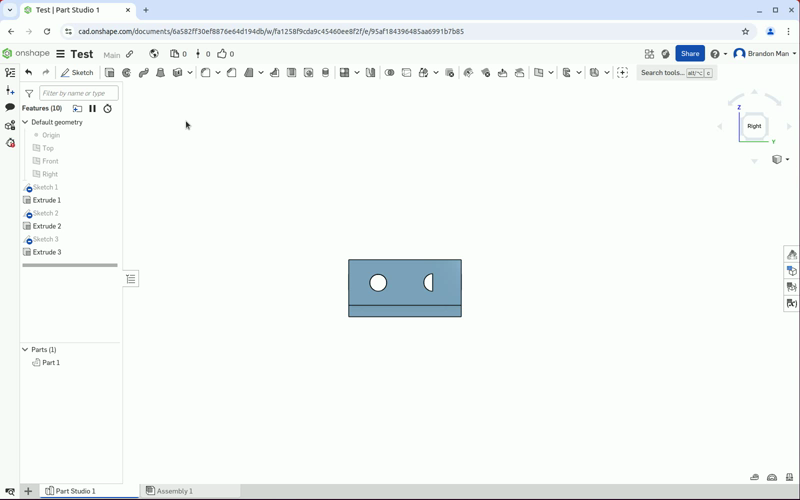
mouse_move(73, 189)
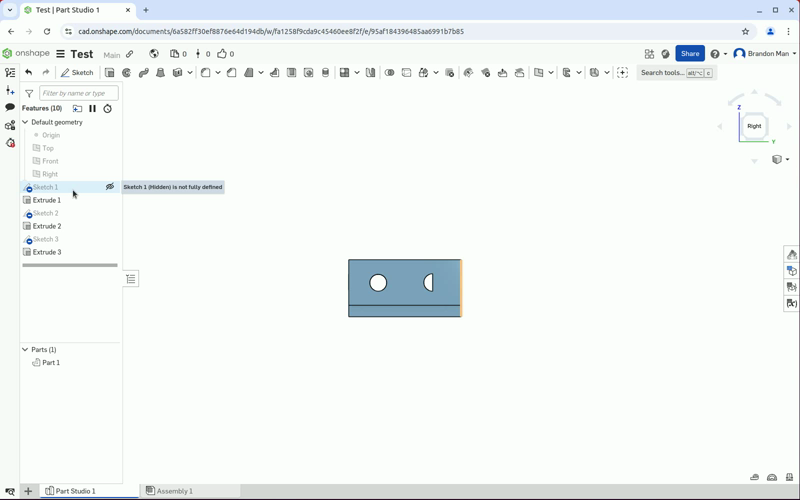
click(73, 189)
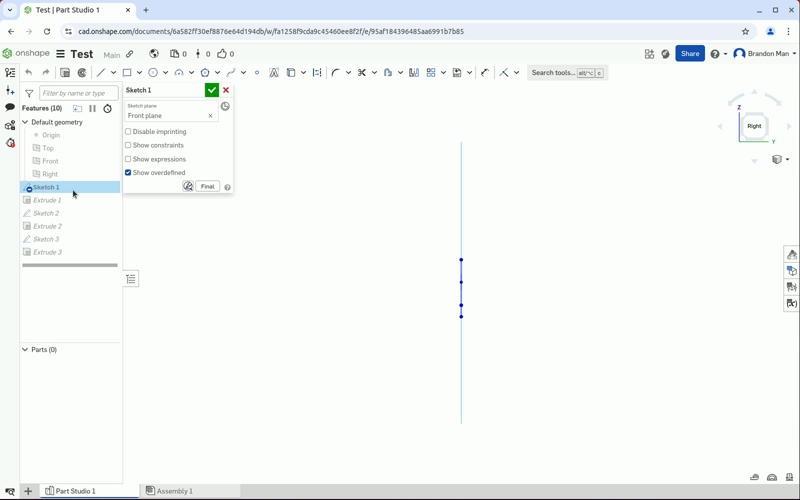
mouse_move(229, 92)
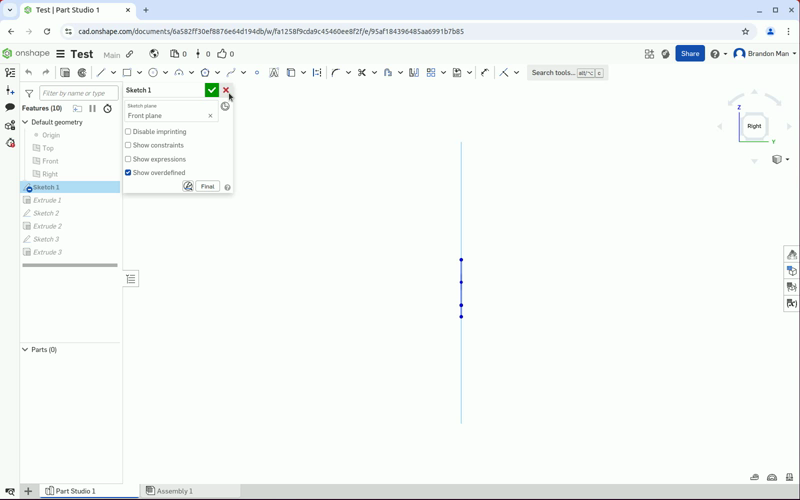
click(229, 92)
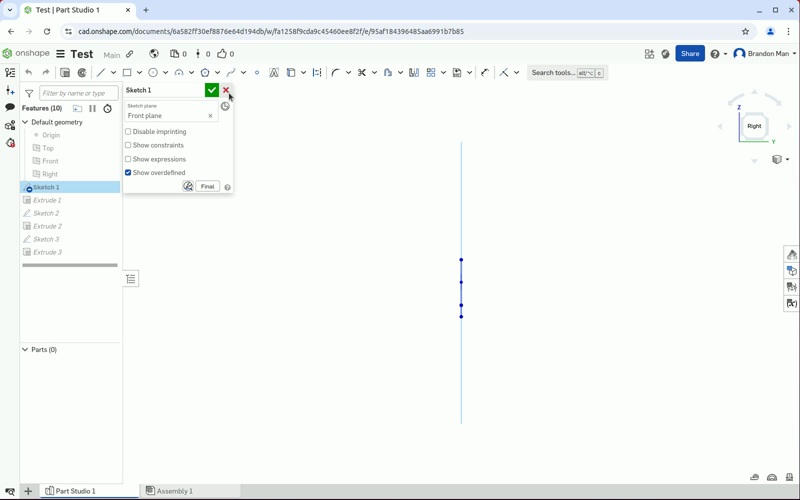
key(shift+s)
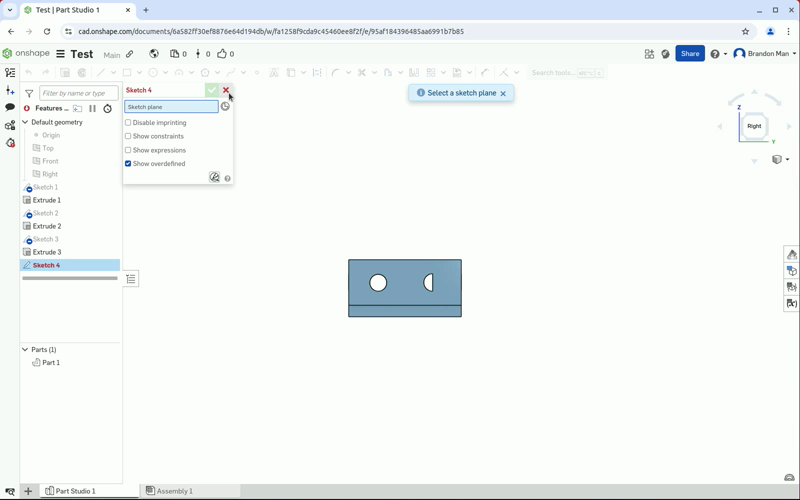
mouse_move(73, 176)
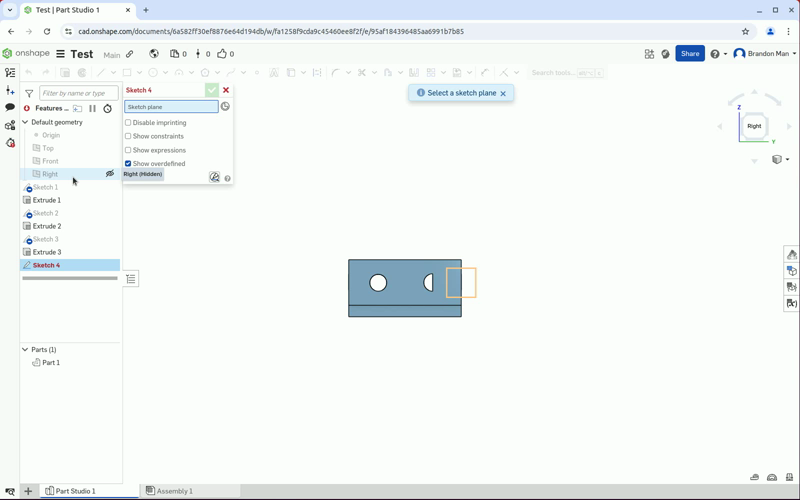
click(73, 176)
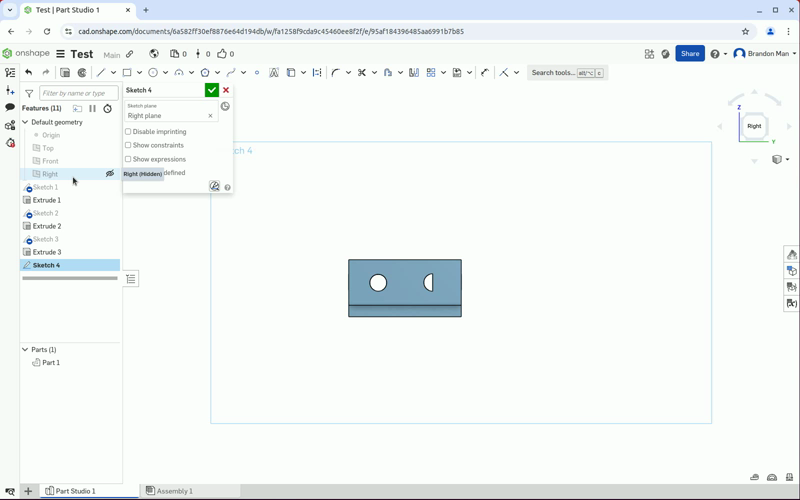
mouse_move(73, 352)
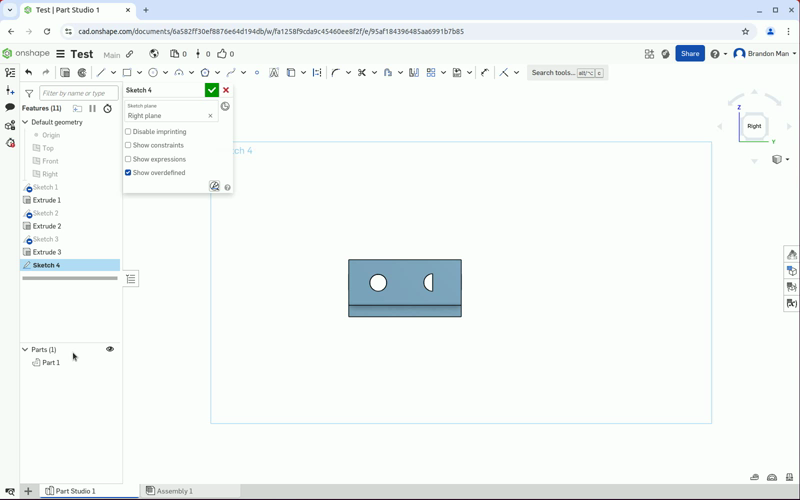
key(y)
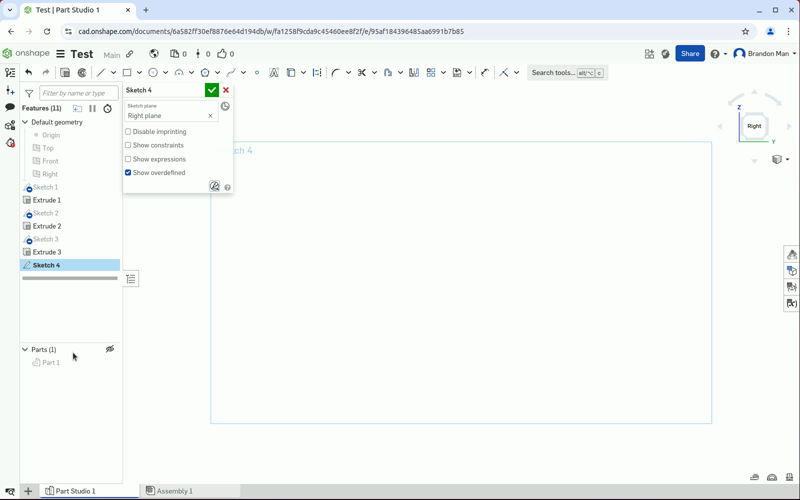
key(a)
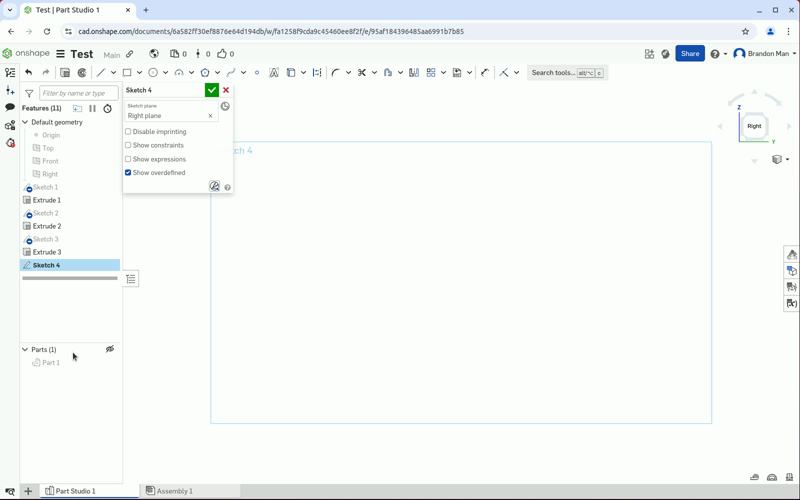
key_down(shift)
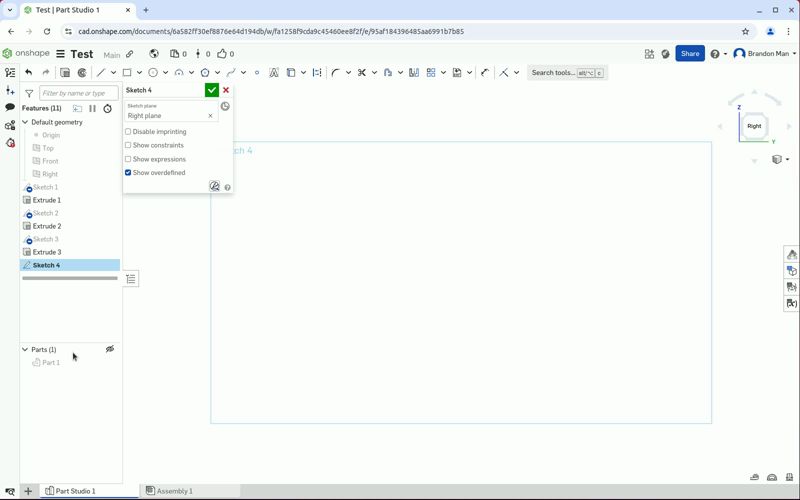
mouse_move(432, 291)
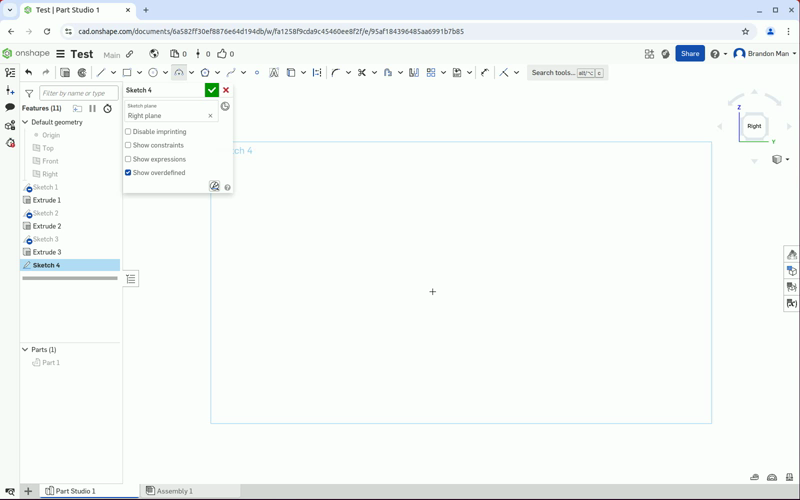
click(432, 291)
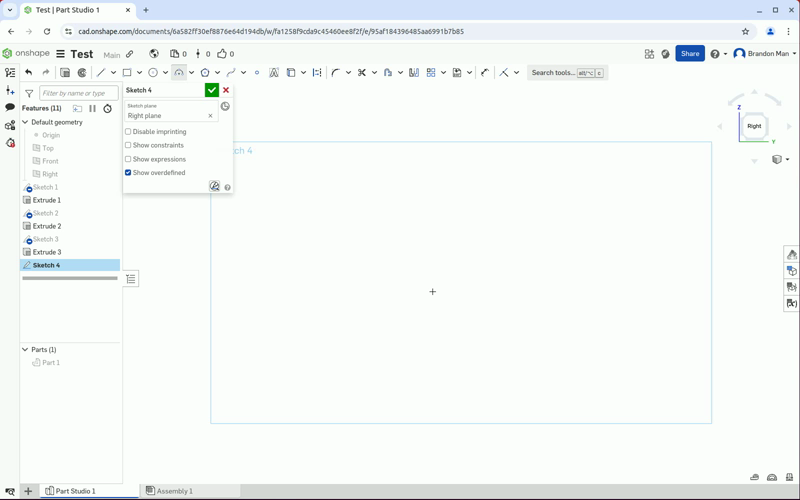
key_up(shift)
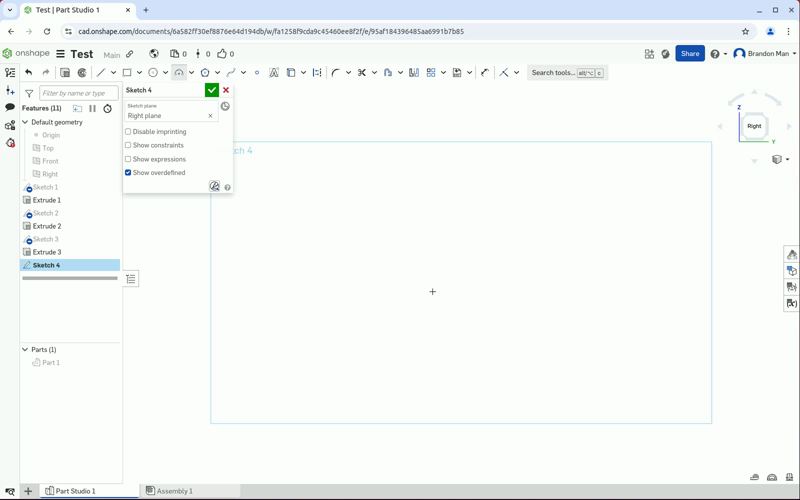
key_down(shift)
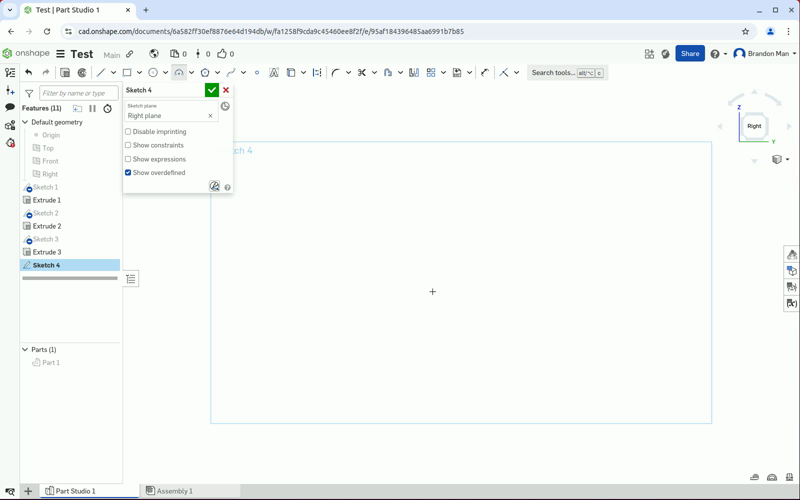
mouse_move(432, 273)
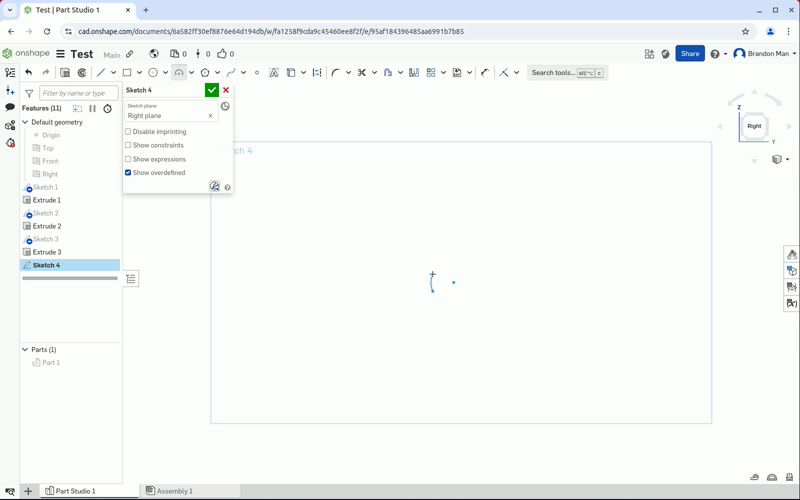
click(432, 273)
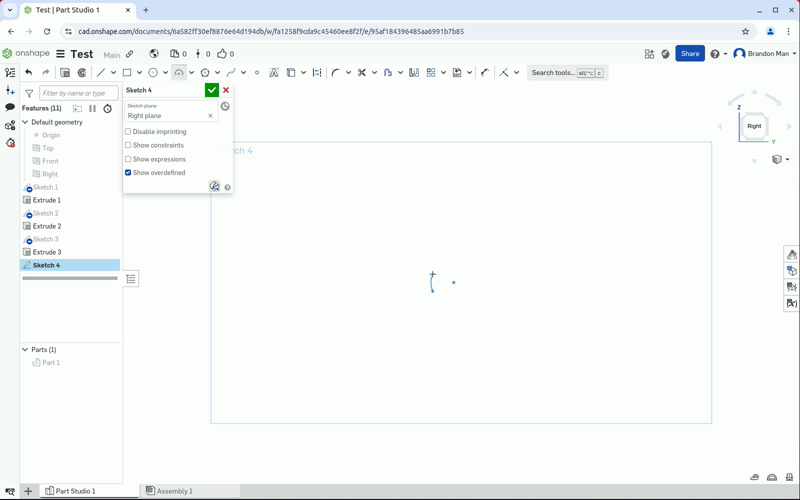
mouse_move(441, 282)
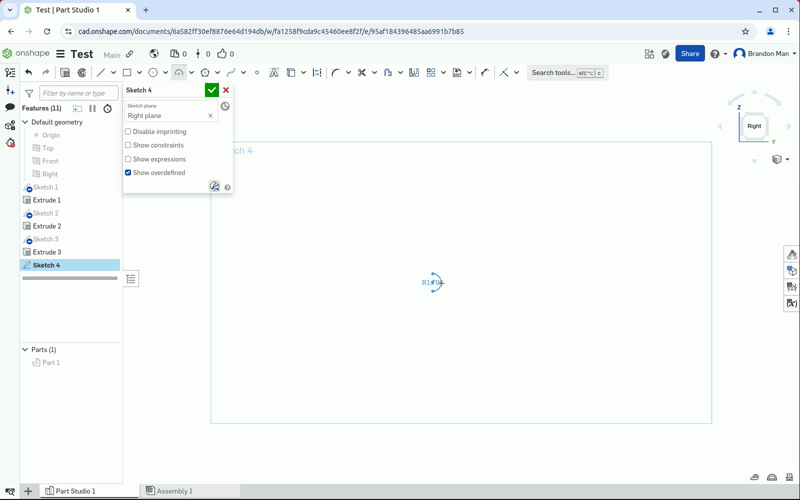
click(441, 282)
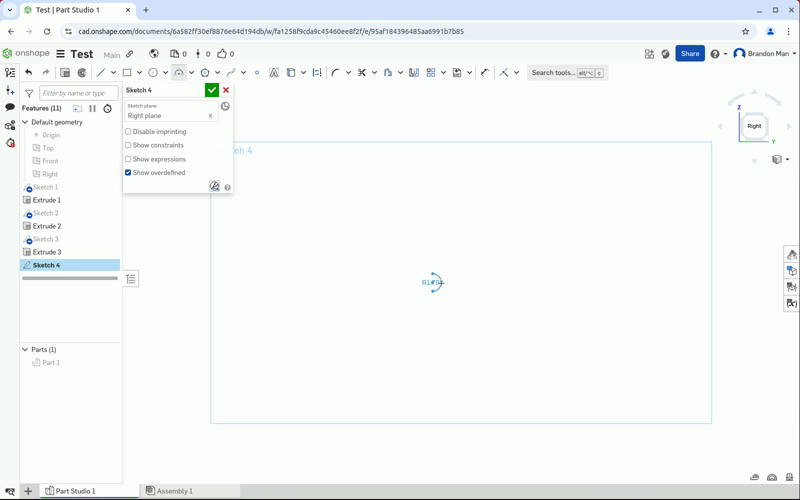
key_up(shift)
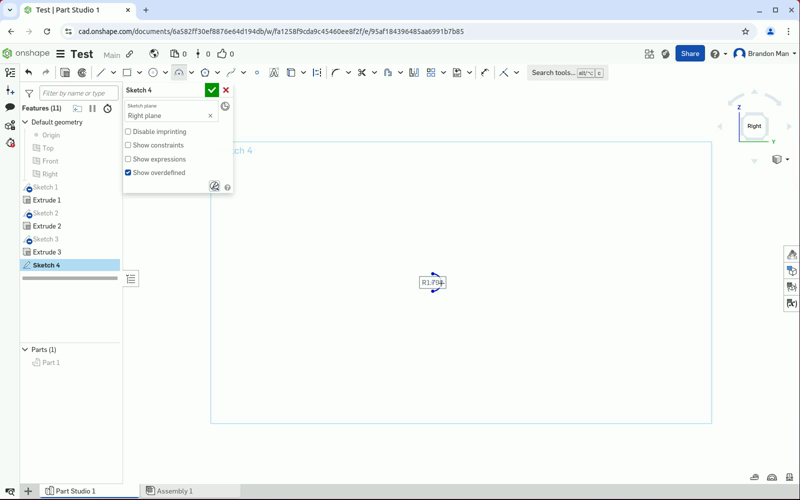
key(esc)
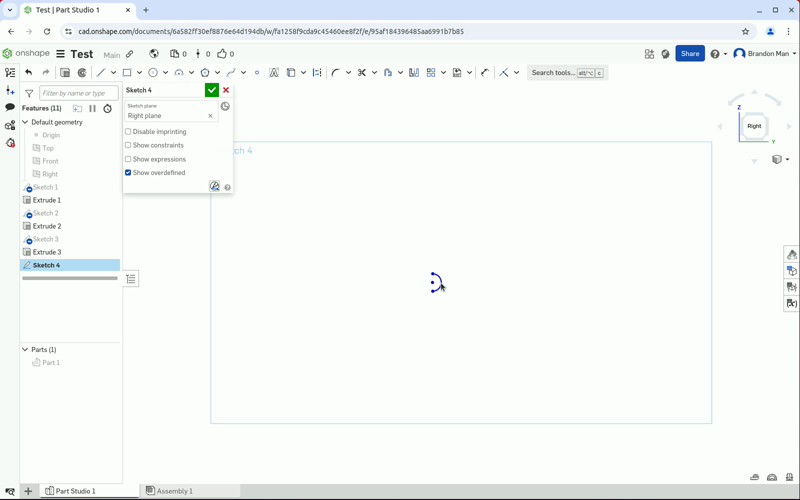
key(l)
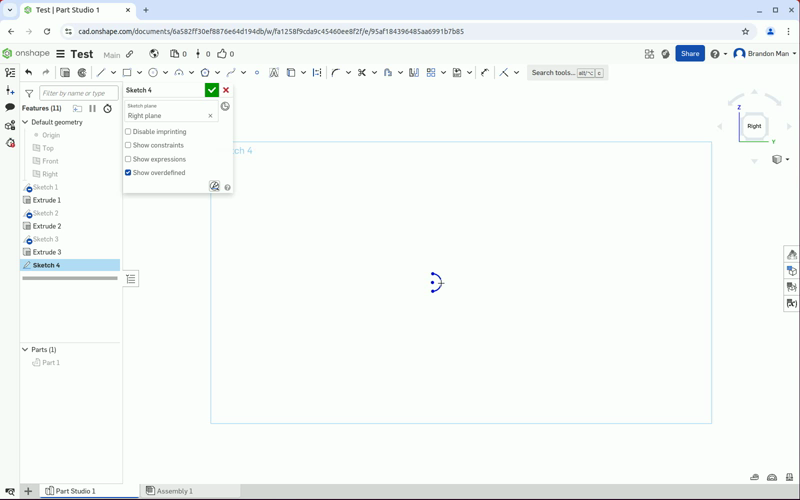
mouse_move(432, 273)
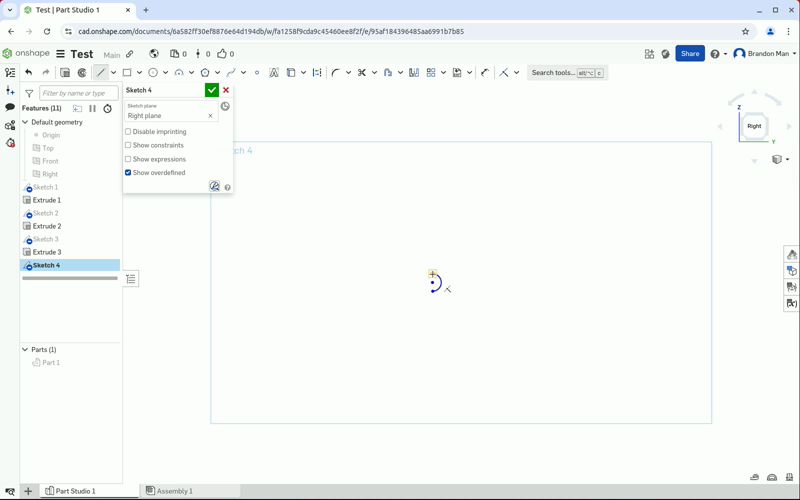
click(432, 273)
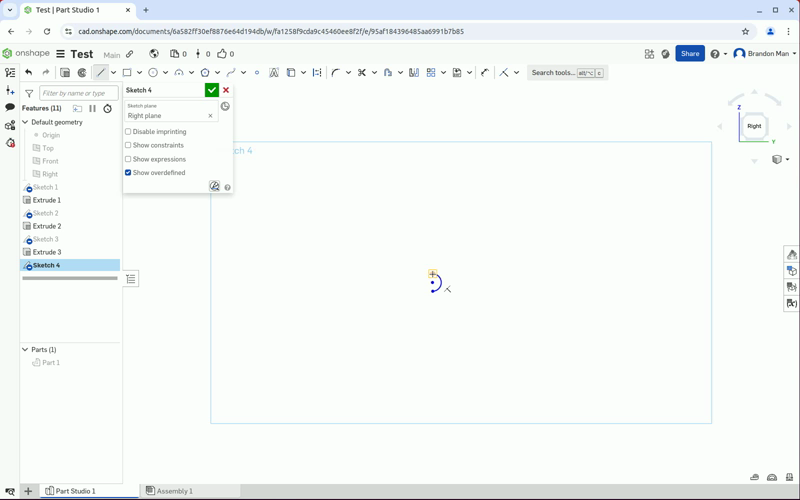
mouse_move(462, 273)
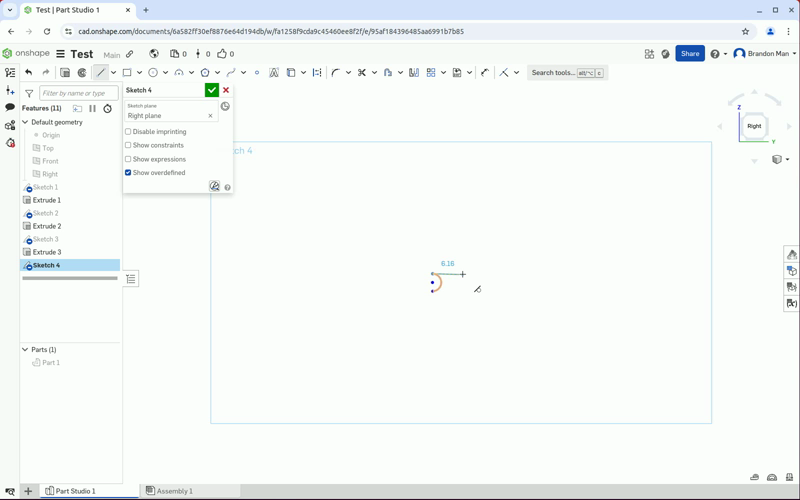
key_down(shift)
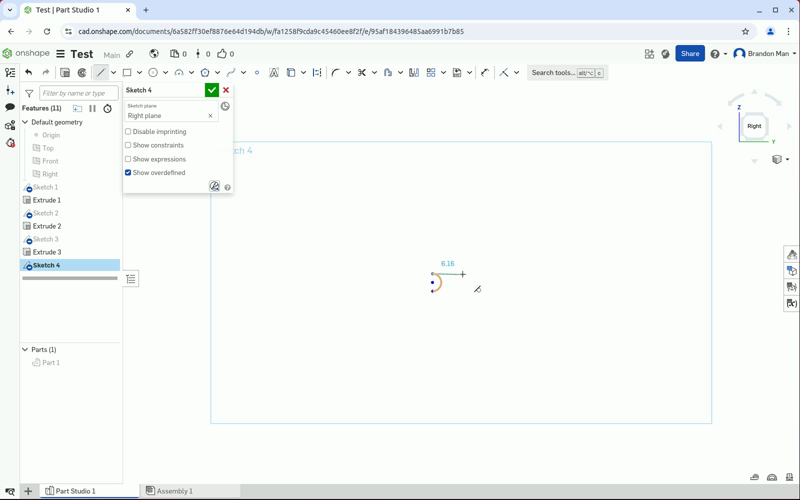
mouse_move(432, 291)
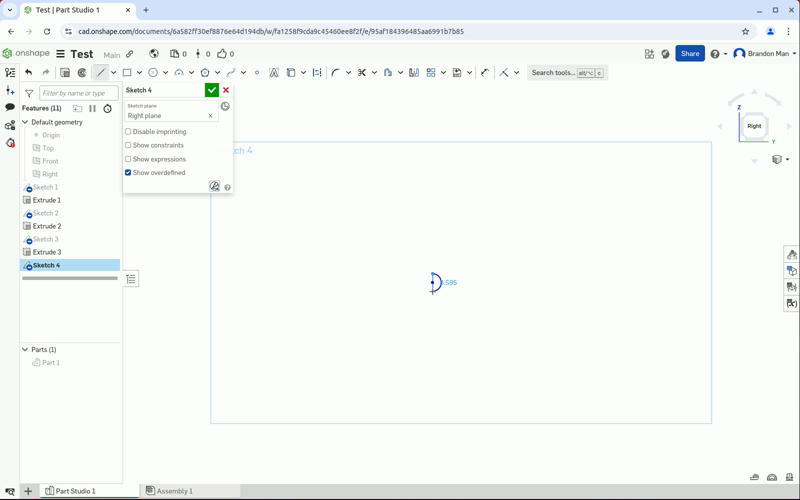
key_up(shift)
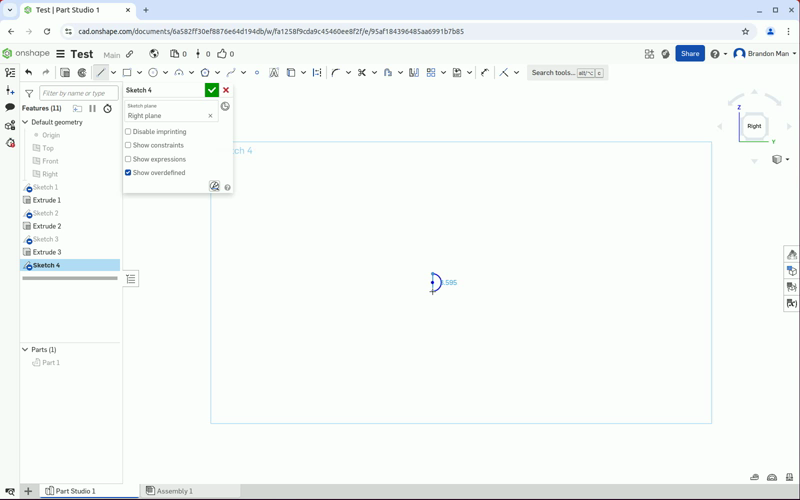
click(432, 291)
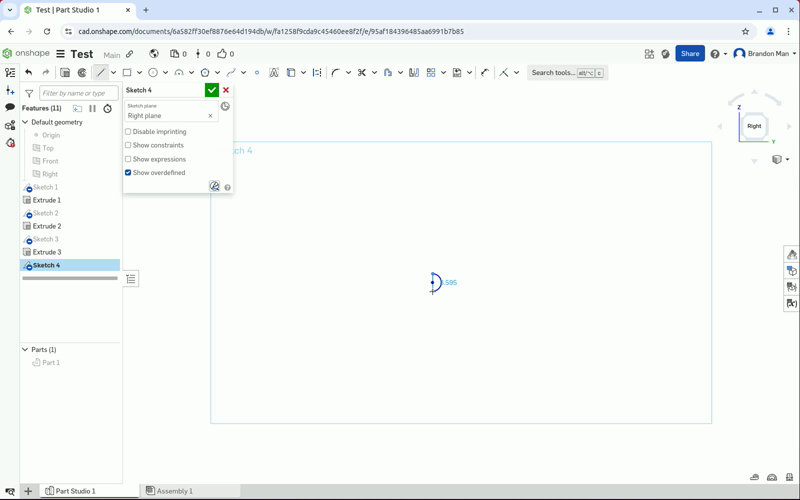
key(esc)
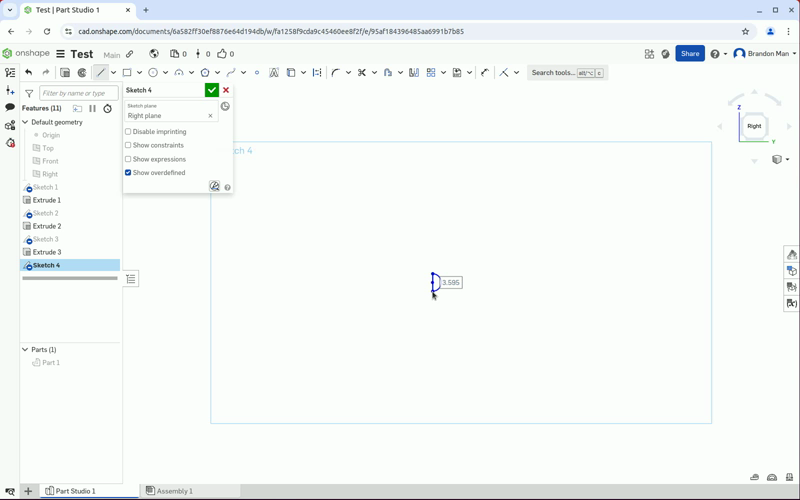
mouse_move(439, 280)
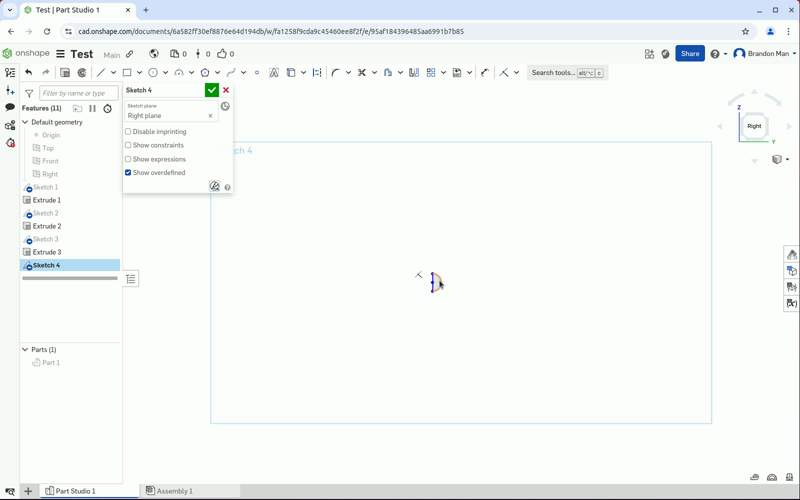
scroll(6)
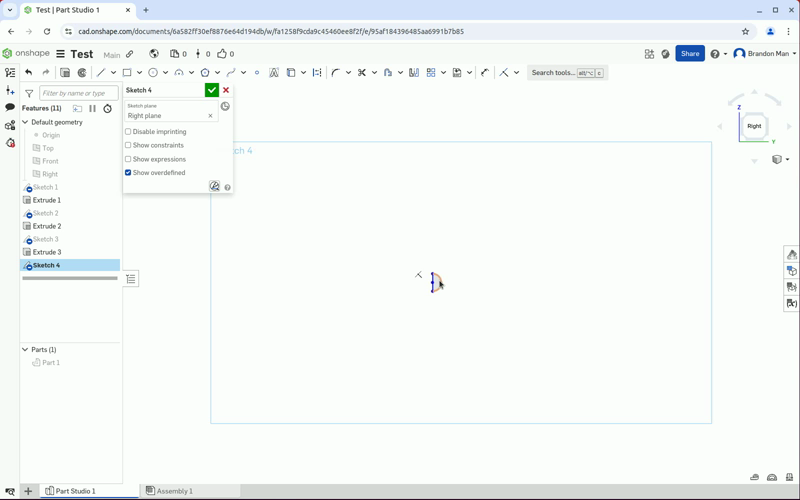
scroll(6)
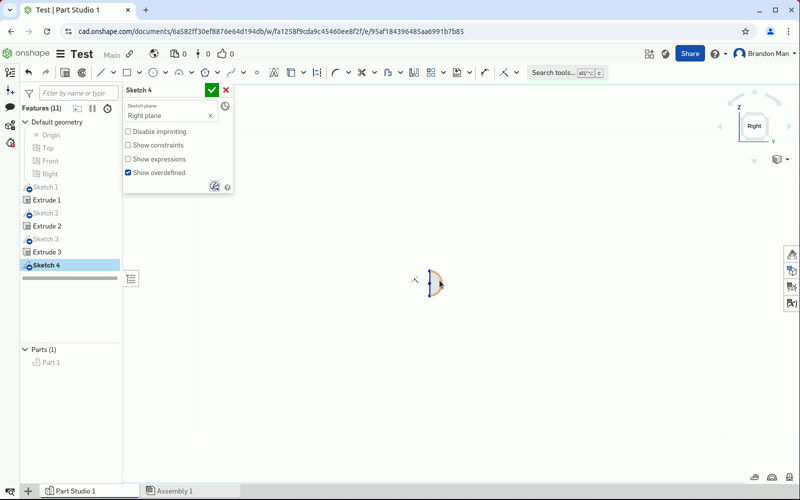
scroll(6)
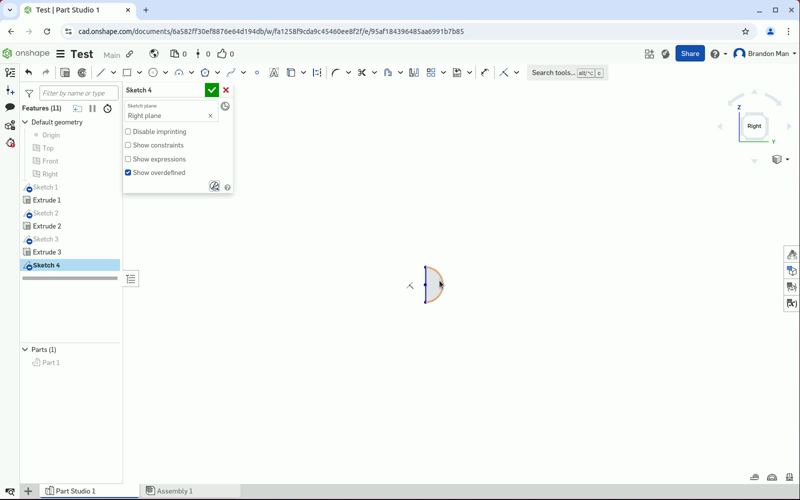
scroll(6)
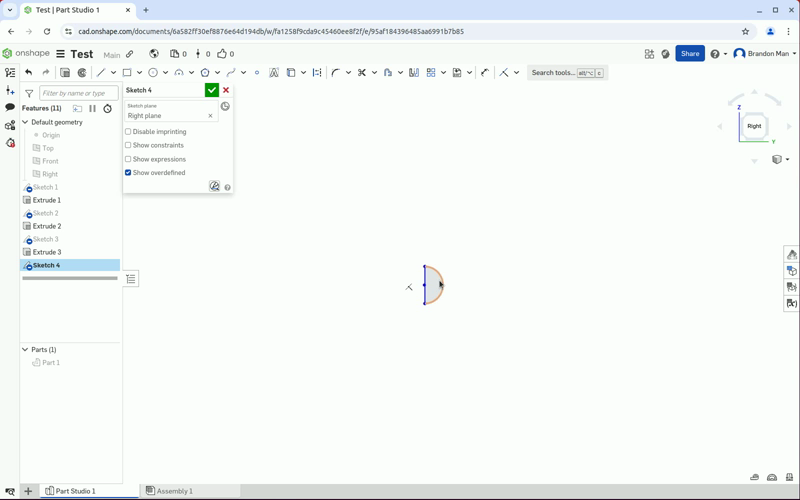
scroll(6)
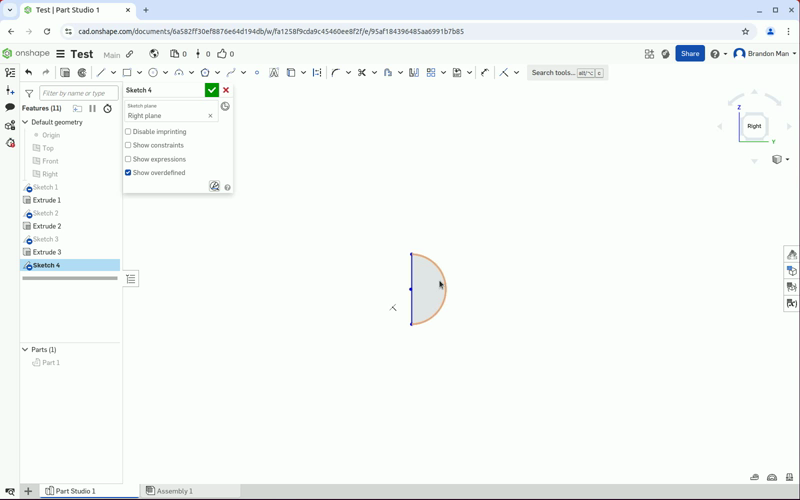
scroll(6)
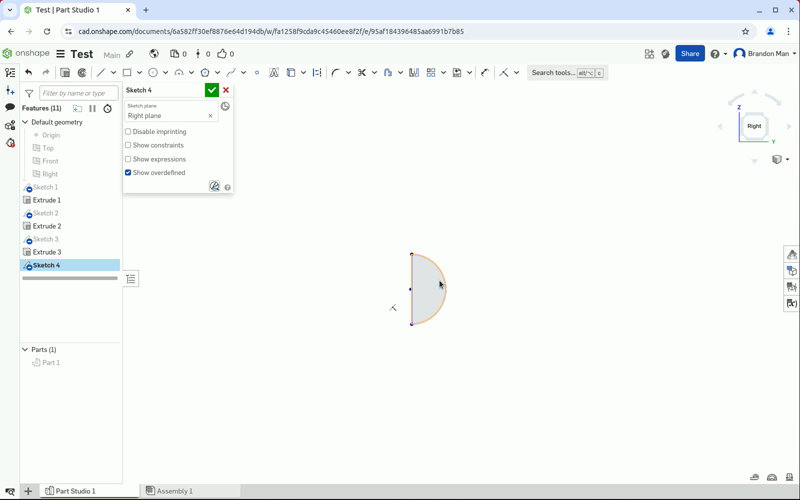
scroll(6)
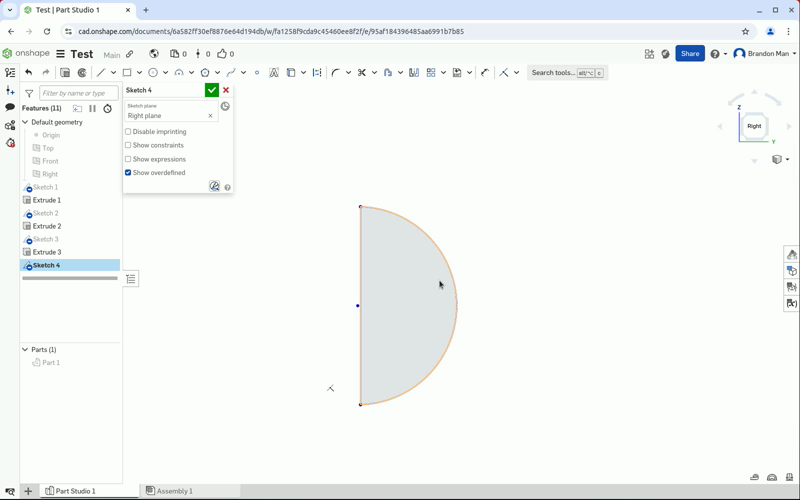
click(439, 280)
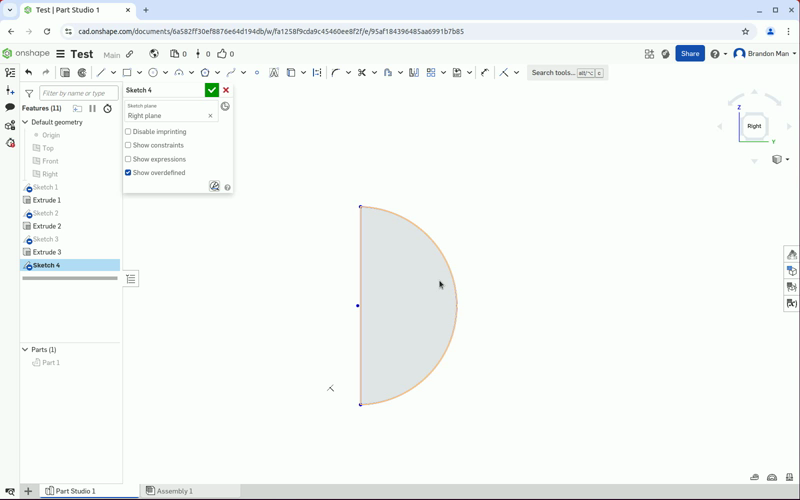
scroll(-6)
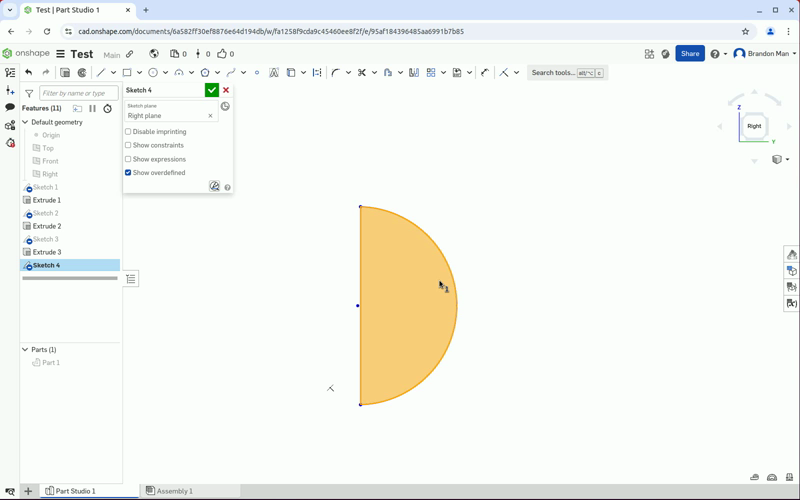
scroll(-6)
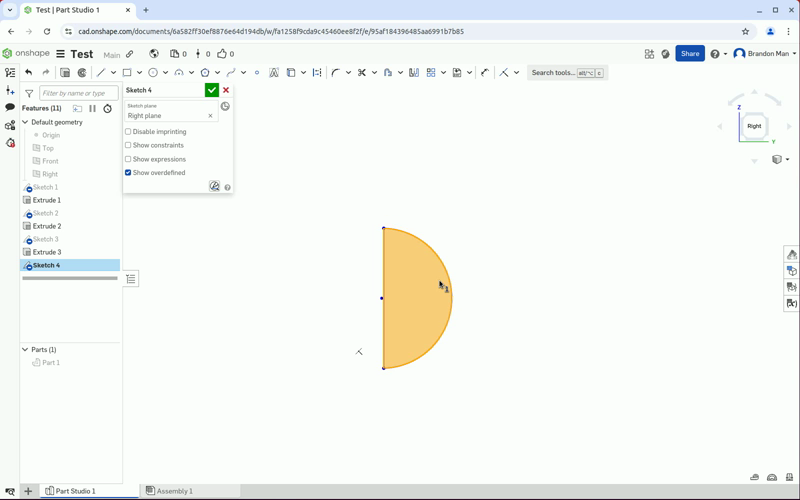
scroll(-6)
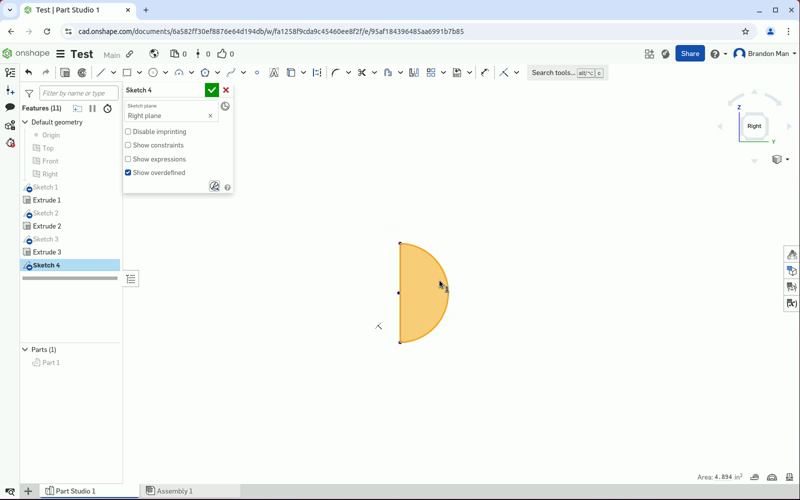
scroll(-6)
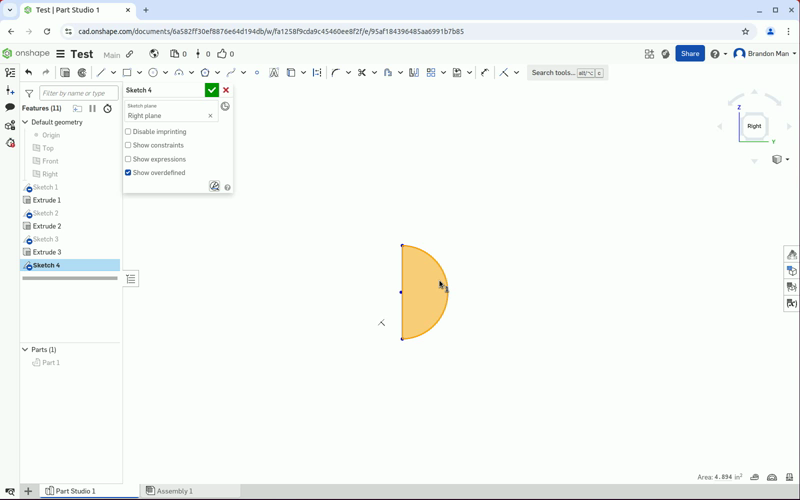
scroll(-6)
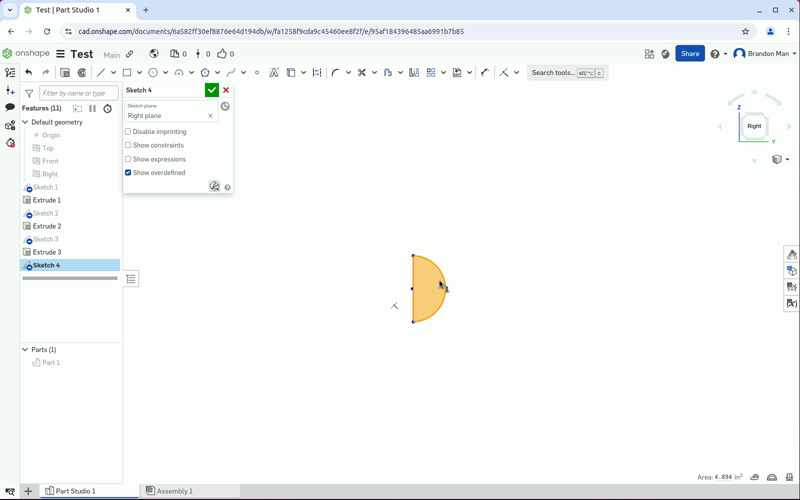
scroll(-6)
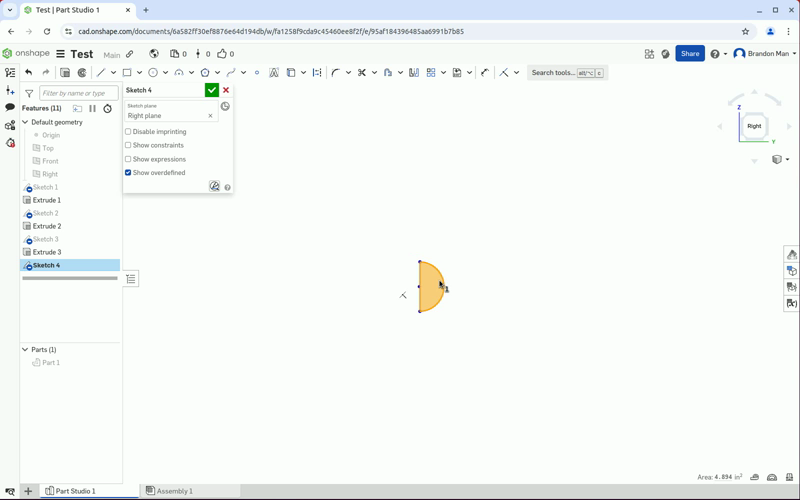
scroll(-6)
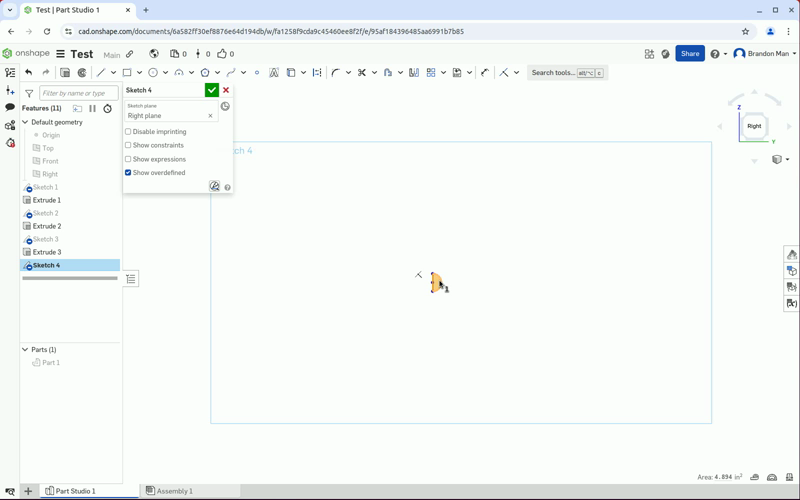
mouse_move(73, 352)
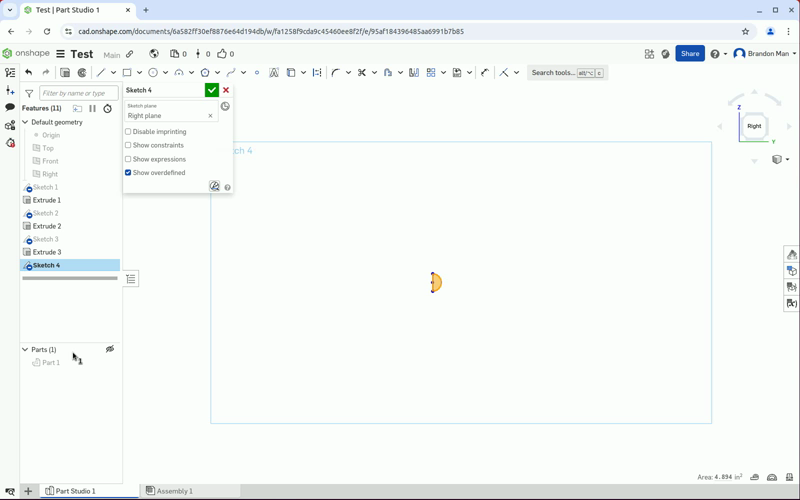
key(shift+y)
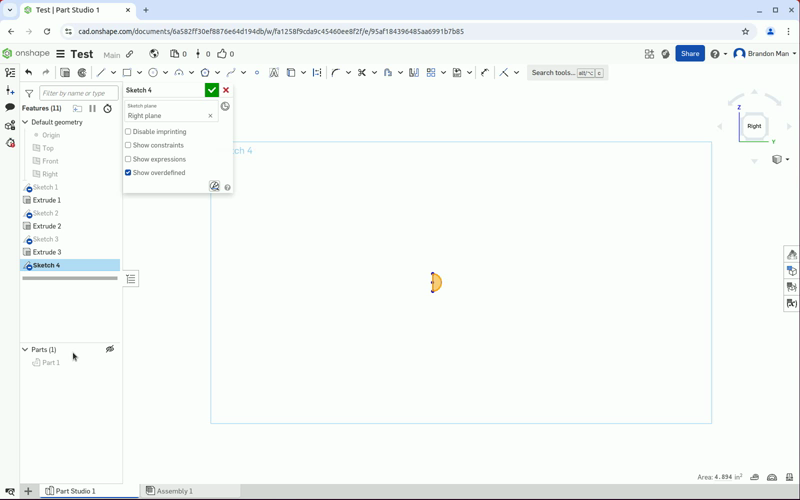
key(shift+e)
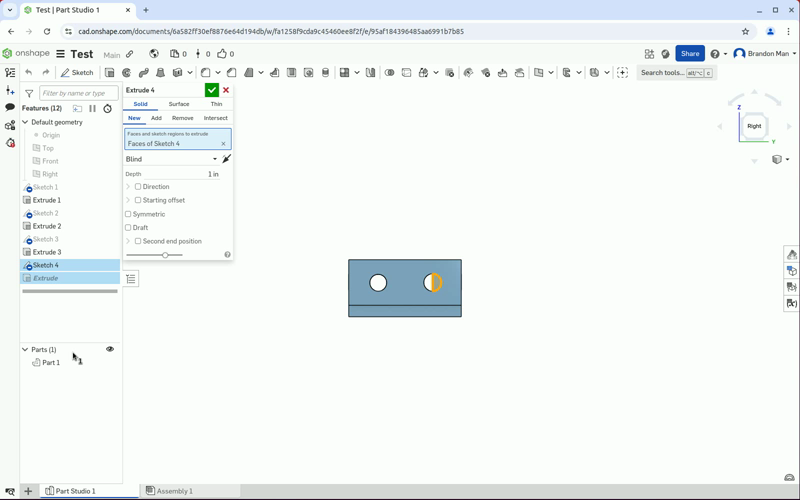
mouse_move(143, 106)
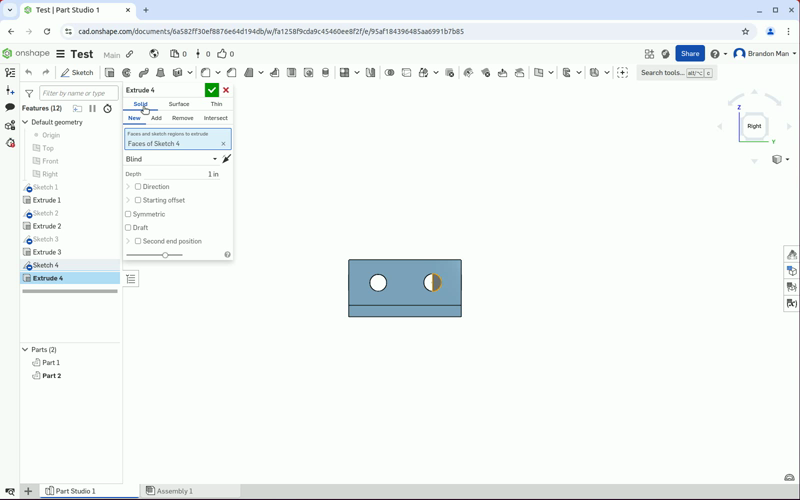
click(143, 106)
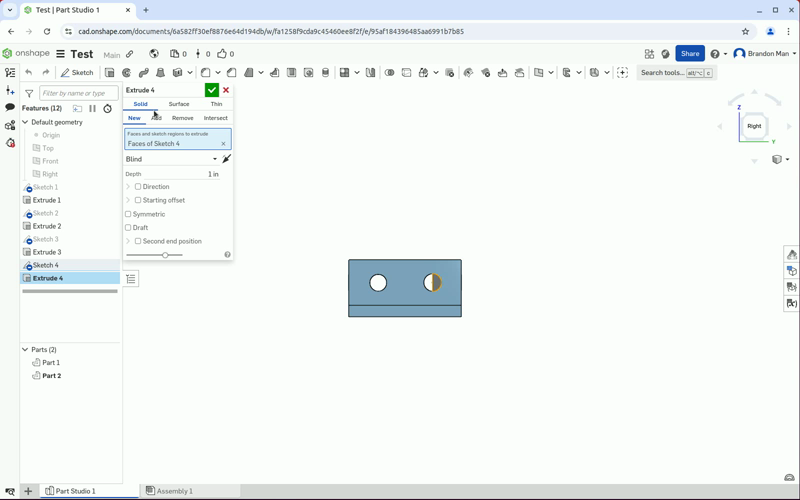
mouse_move(186, 120)
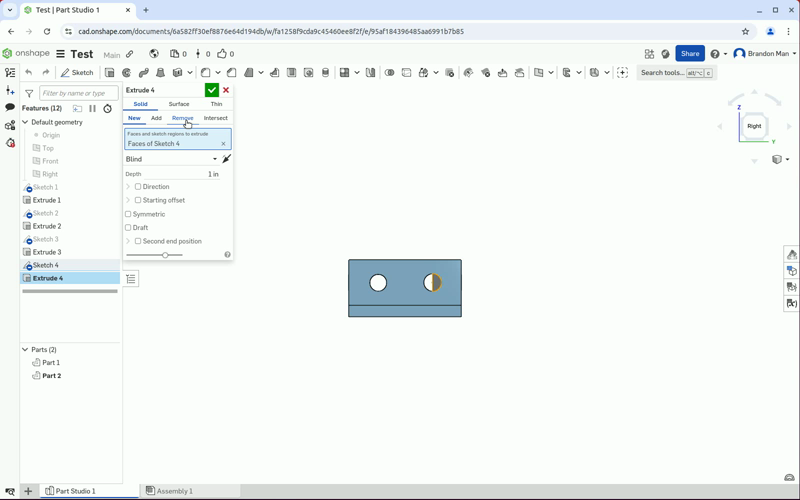
click(186, 120)
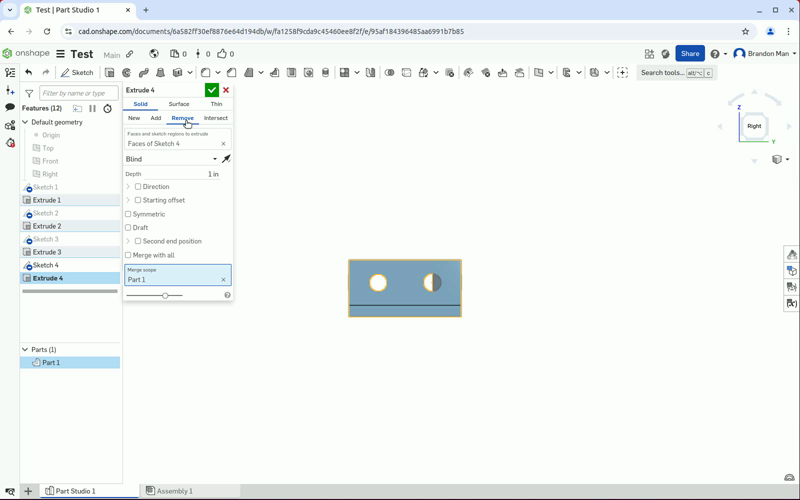
key(tab, 4)
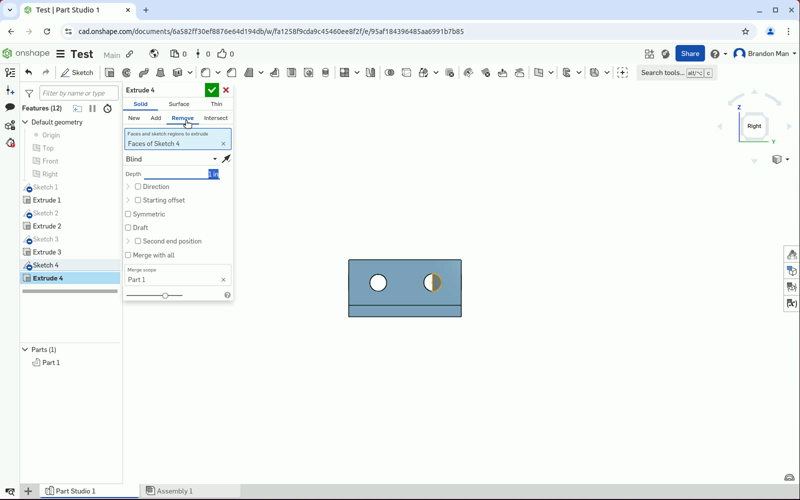
text(11.073)
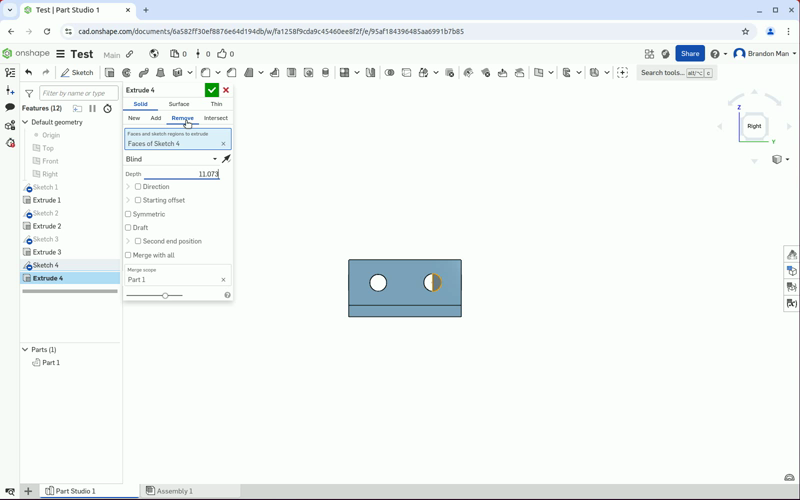
key(tab, 6)
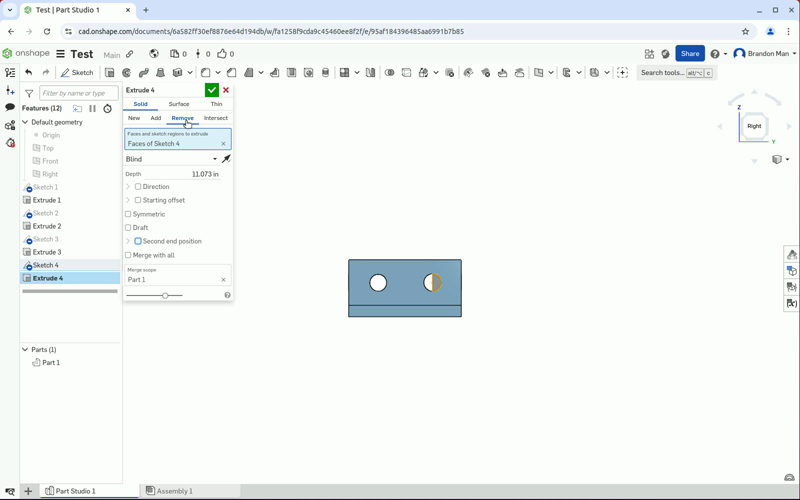
key(space)
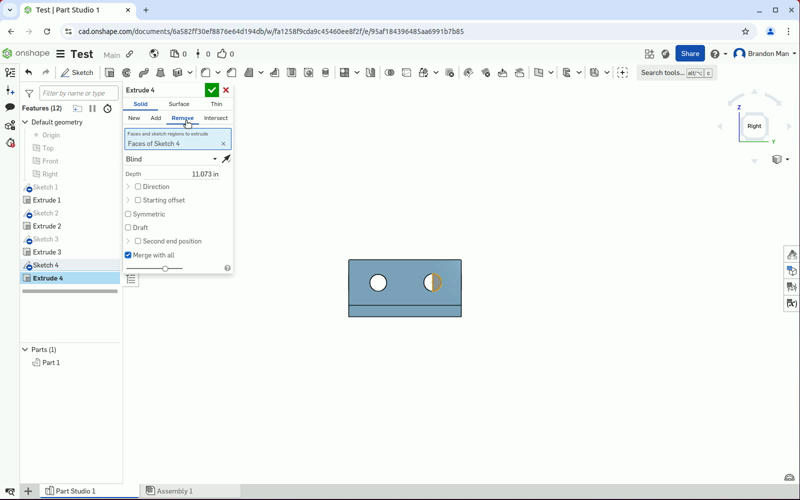
key(enter)
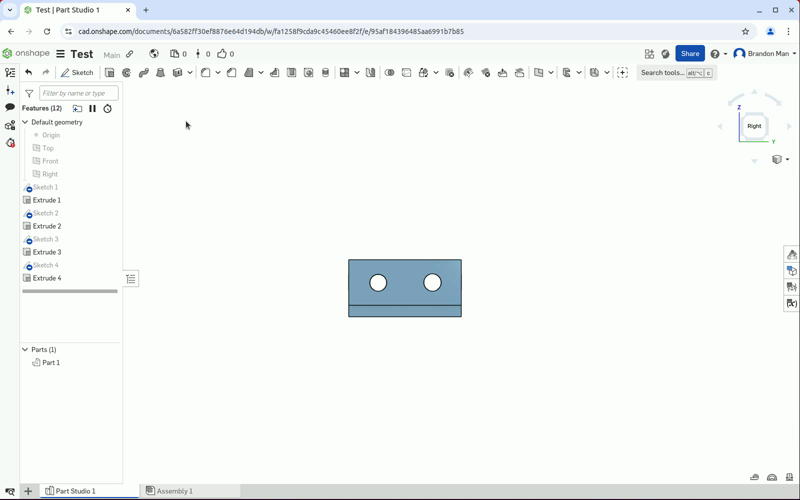
key(shift+h)
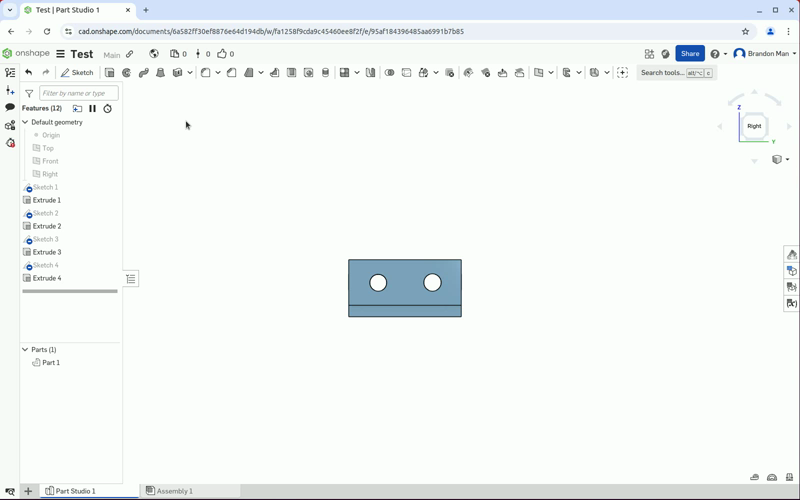
key(shift+h)
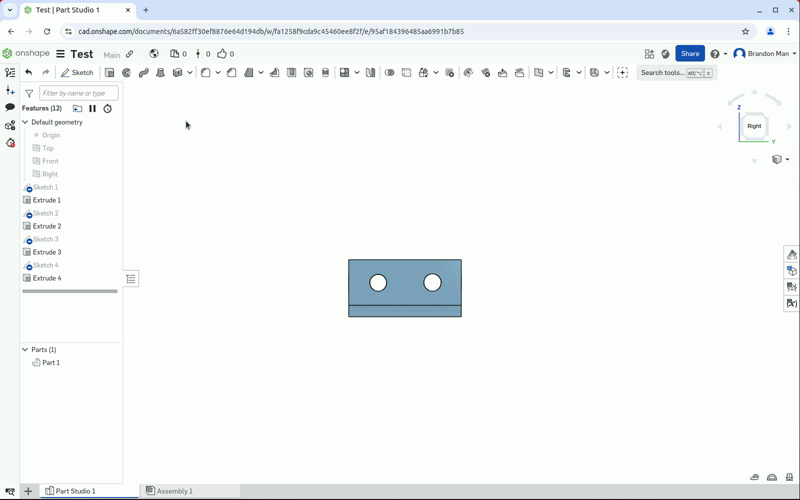
key(shift+7)
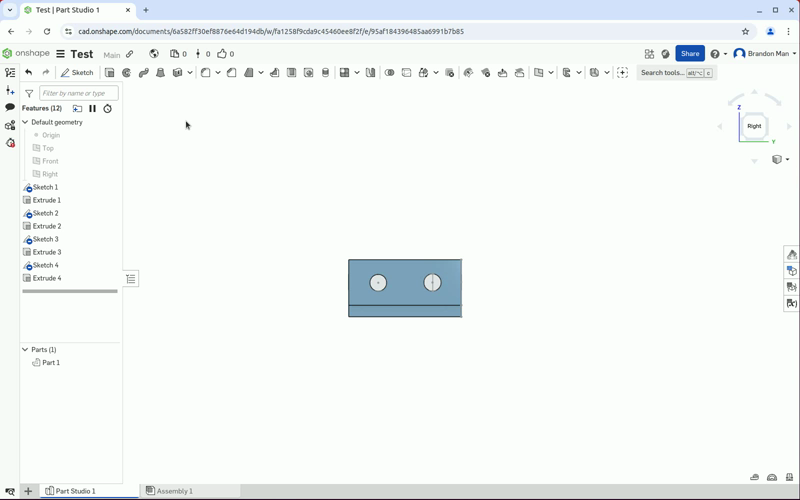
key(right, 2)
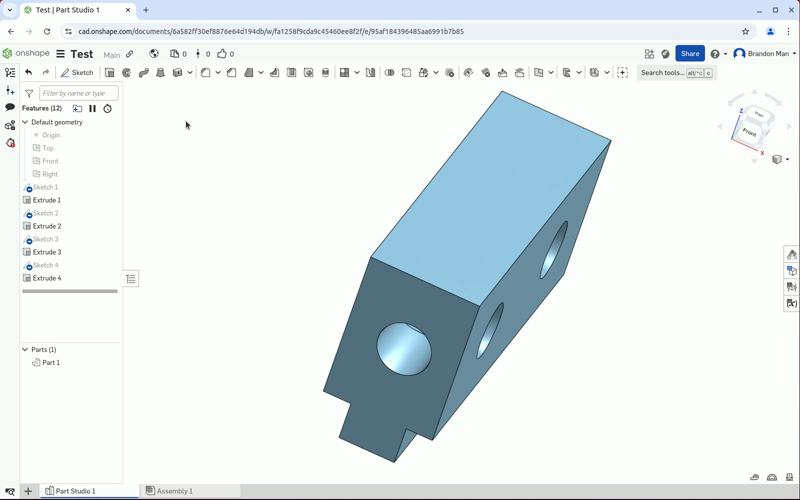
key(down, 2)
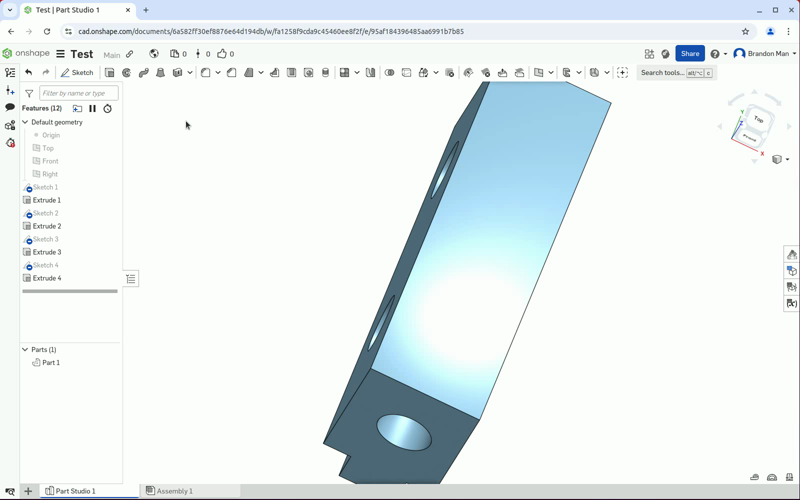
key(up, 2)
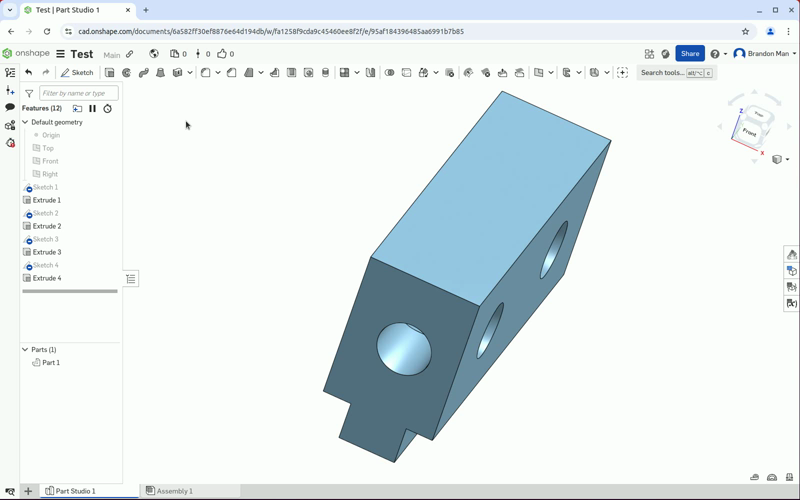
key(left, 2)
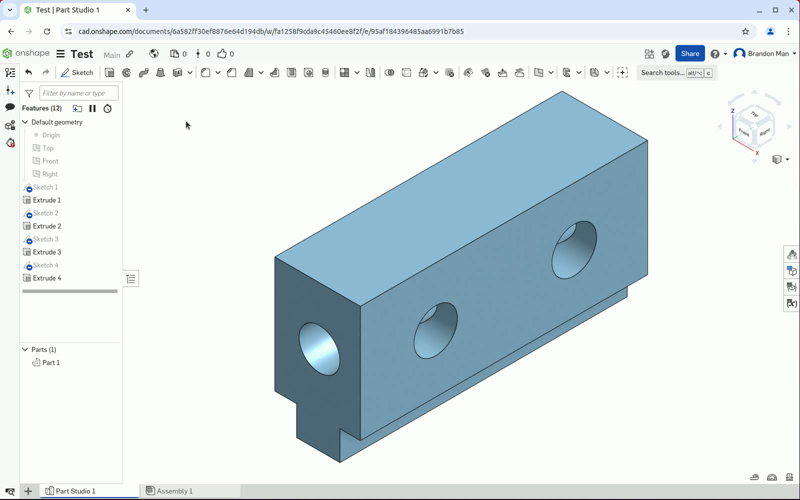
mouse_move(73, 189)
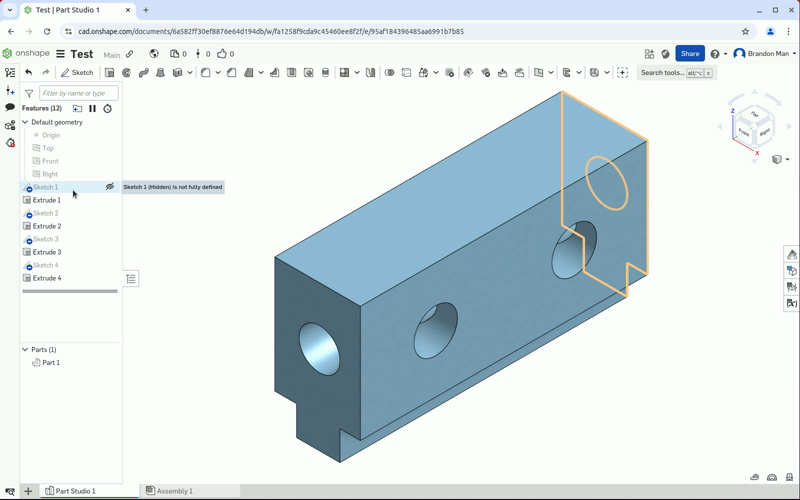
click(73, 189)